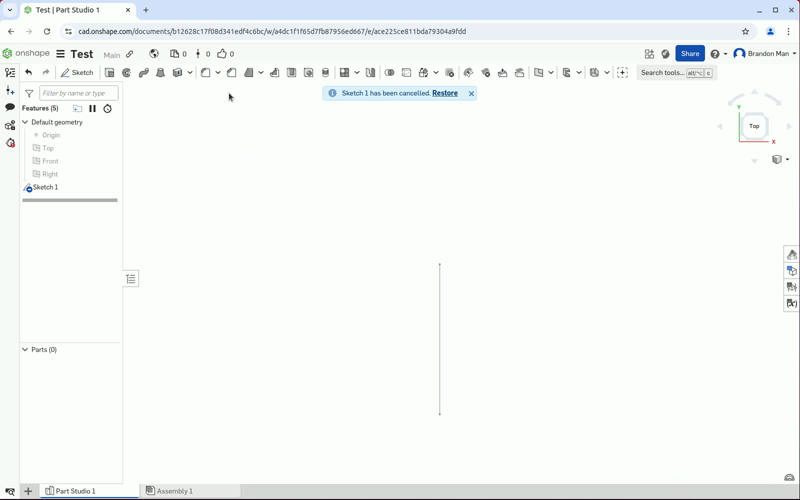
key(shift+h)
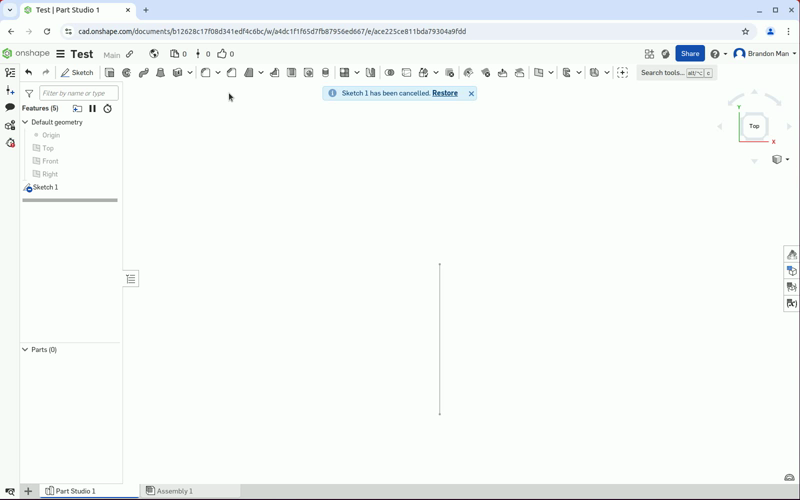
key(shift+s)
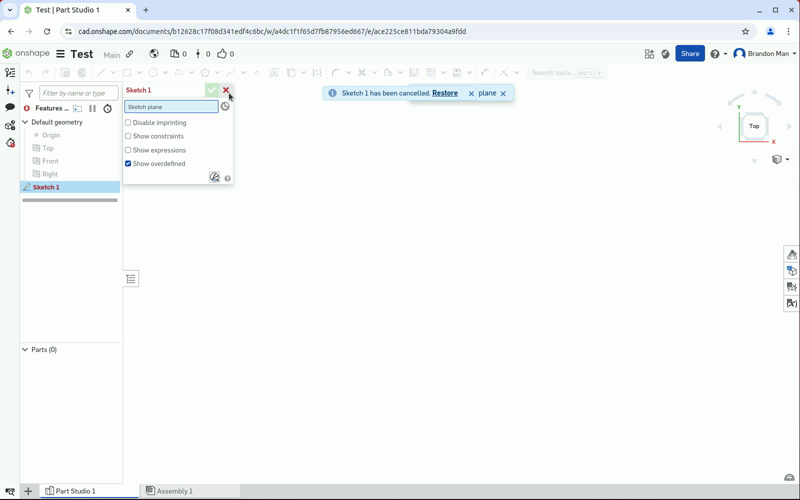
mouse_move(73, 150)
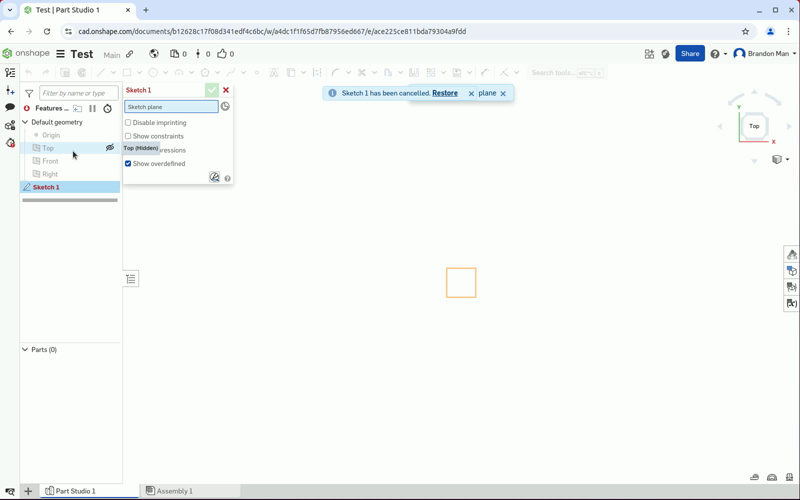
click(73, 150)
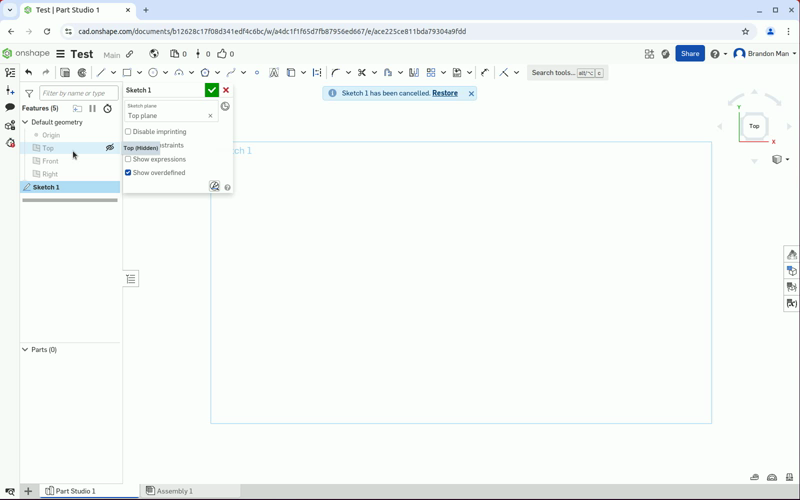
mouse_move(73, 352)
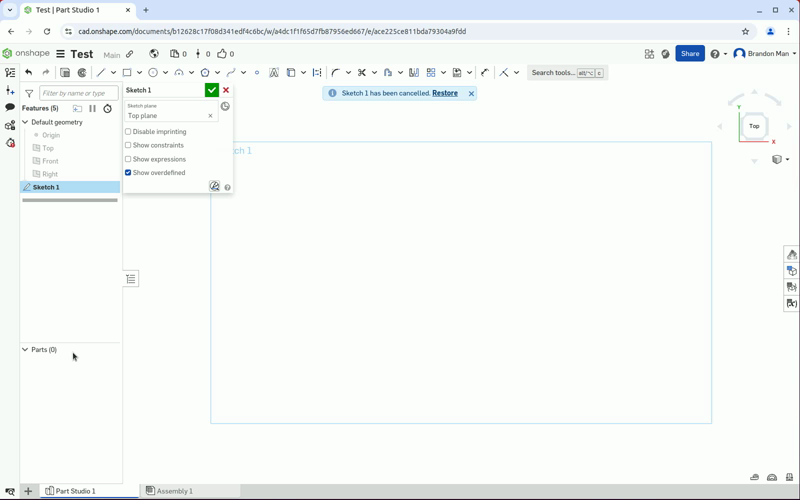
key(y)
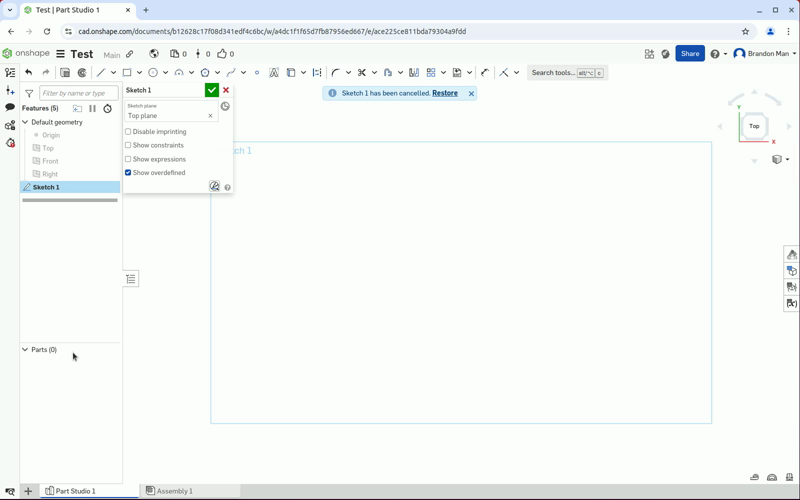
key(a)
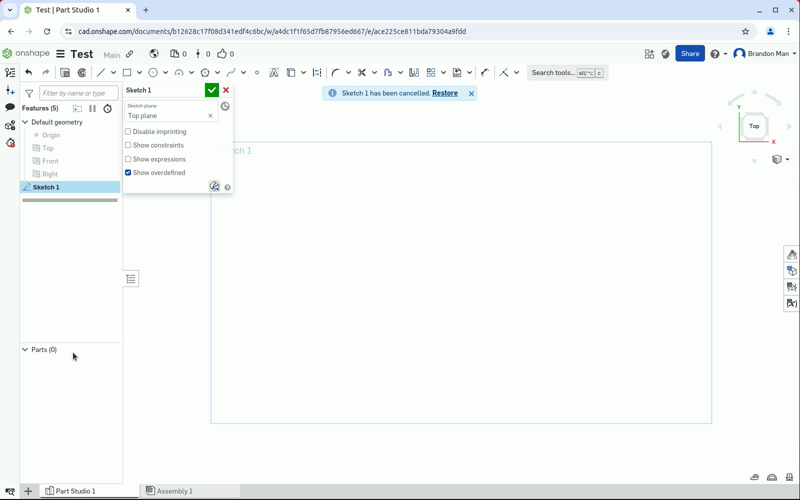
key_down(shift)
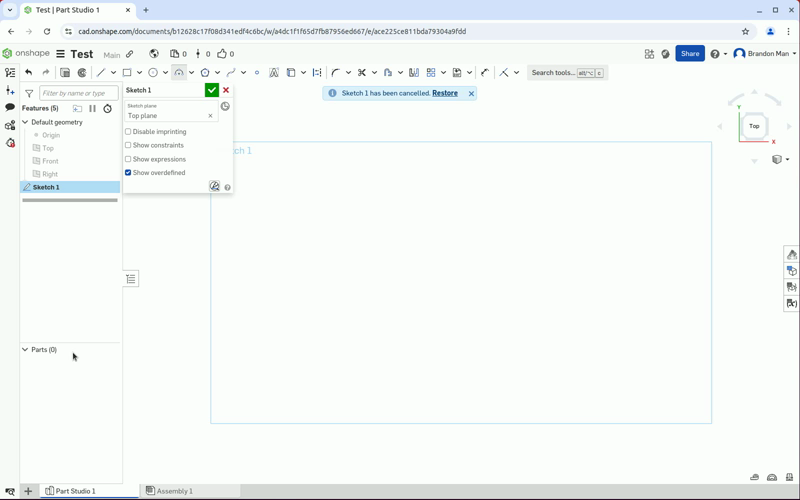
mouse_move(434, 209)
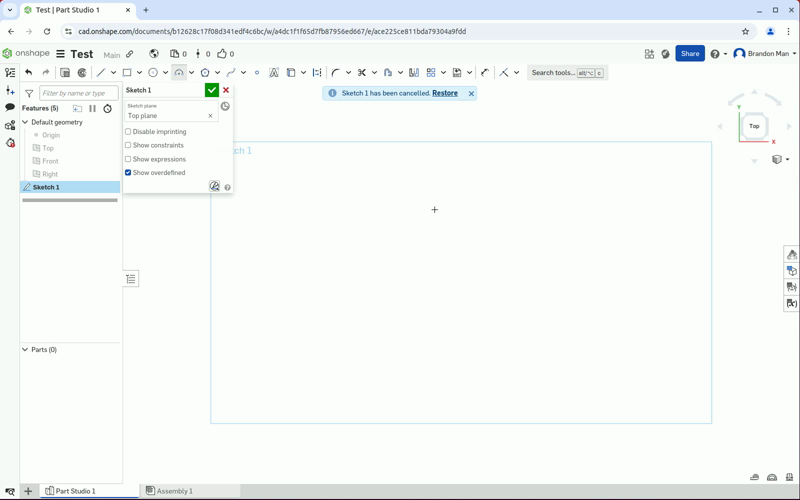
click(434, 209)
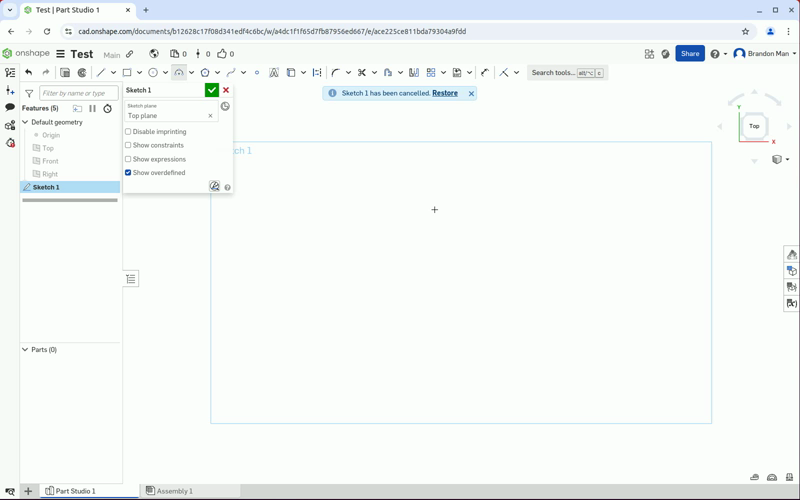
key_up(shift)
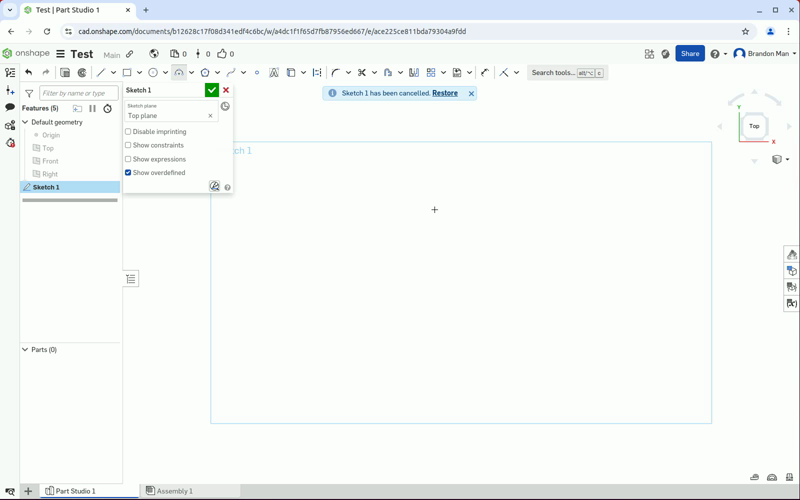
key_down(shift)
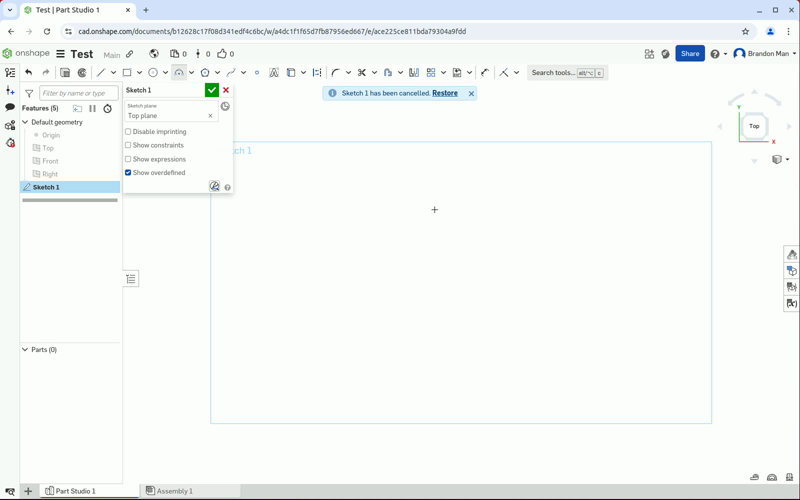
mouse_move(449, 208)
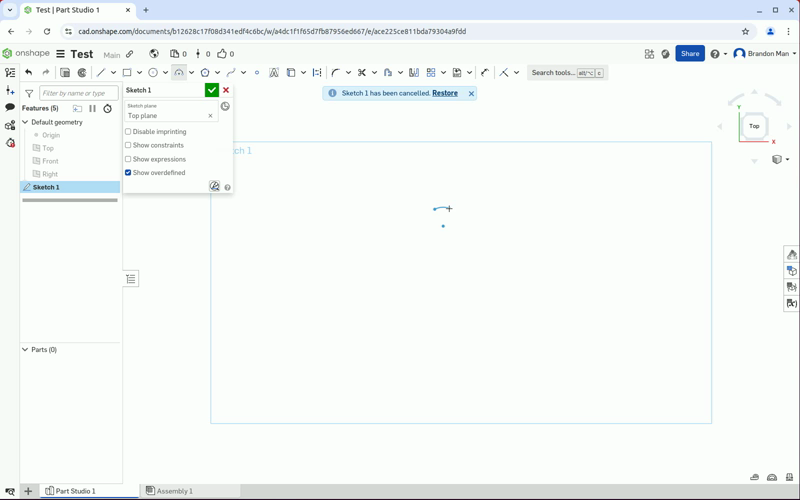
click(449, 208)
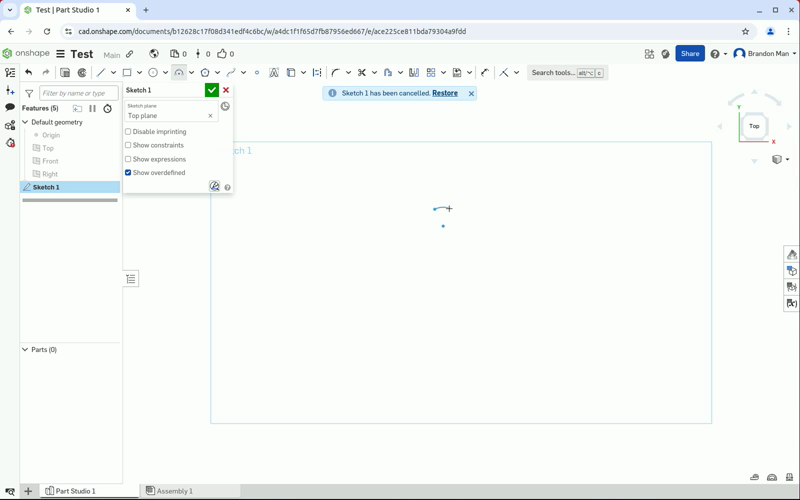
mouse_move(442, 207)
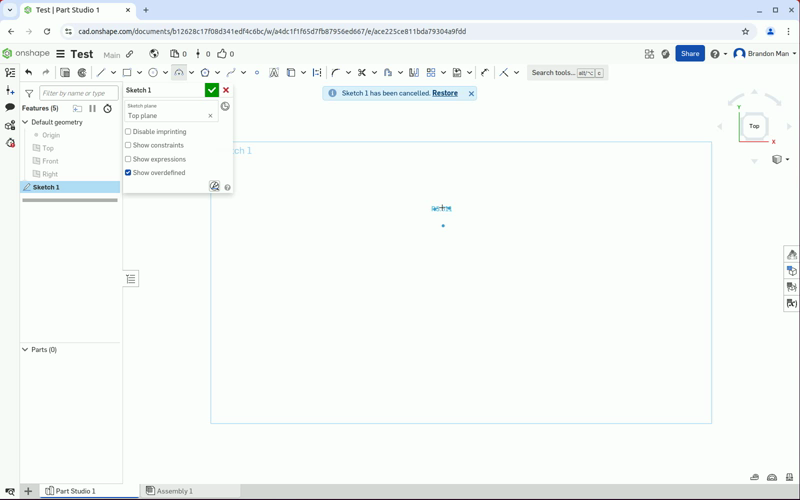
click(442, 207)
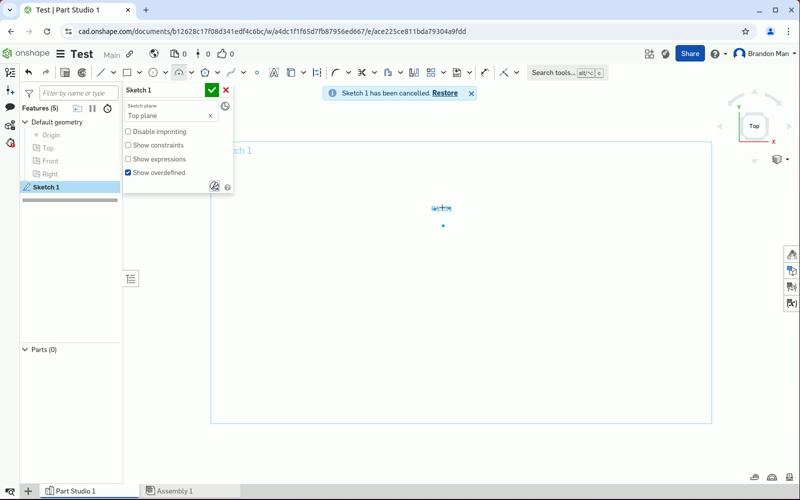
key_up(shift)
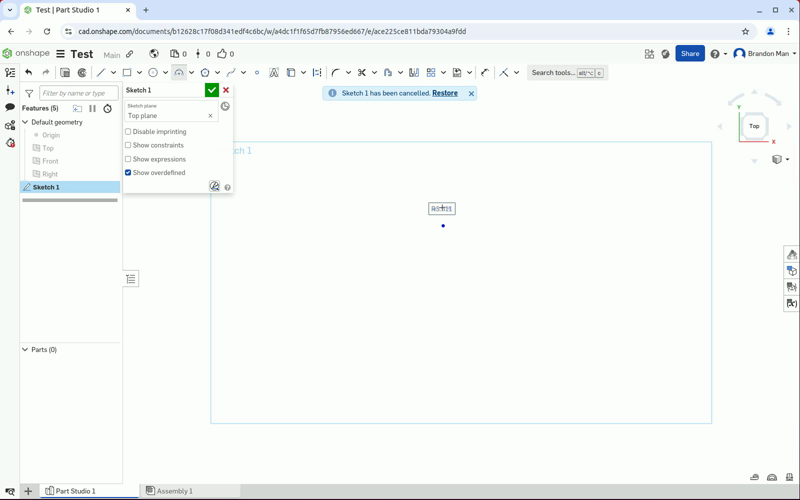
key(esc)
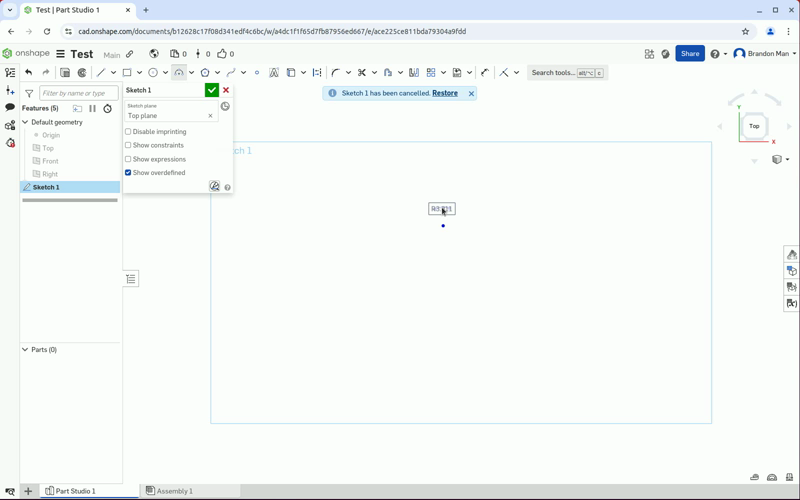
key(l)
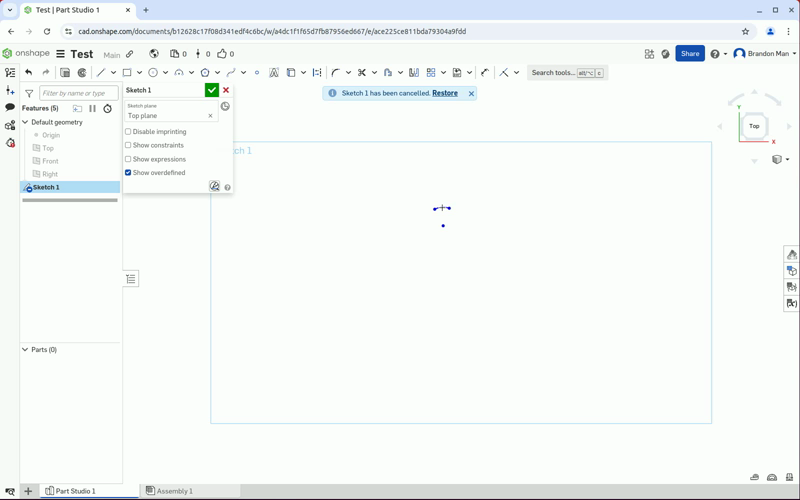
mouse_move(449, 208)
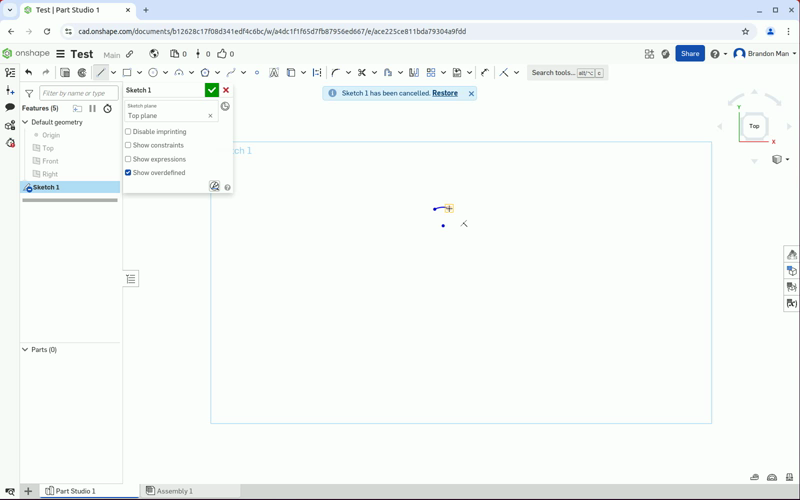
click(449, 208)
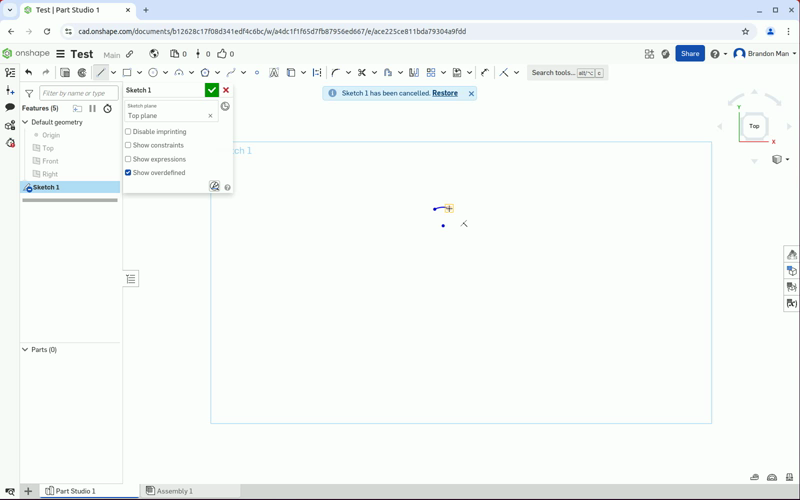
key_down(shift)
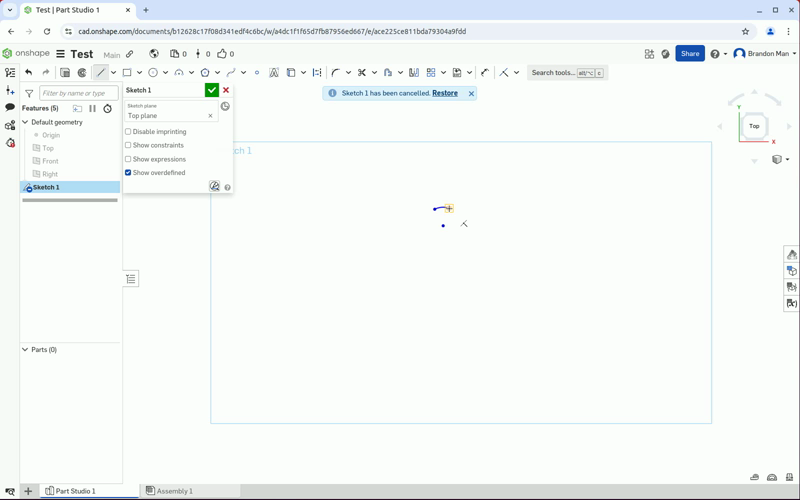
mouse_move(479, 208)
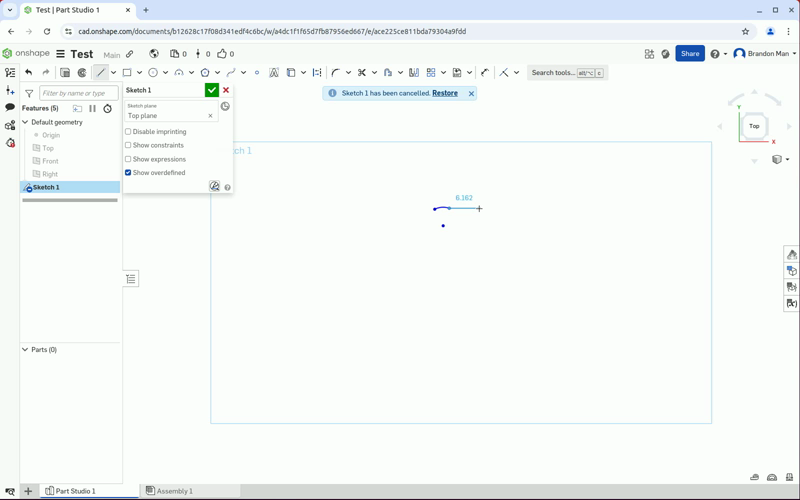
mouse_move(449, 169)
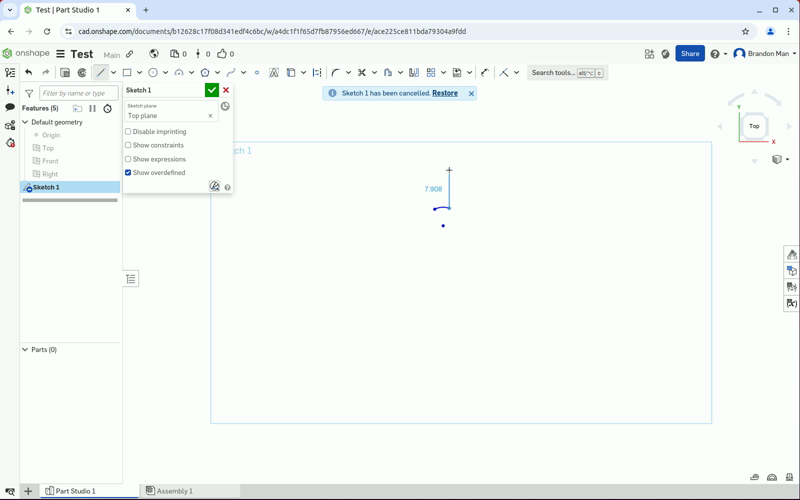
click(449, 169)
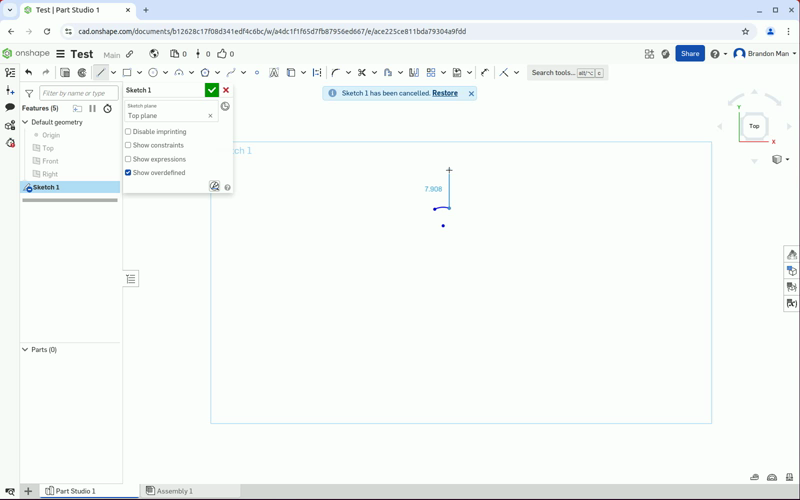
key_up(shift)
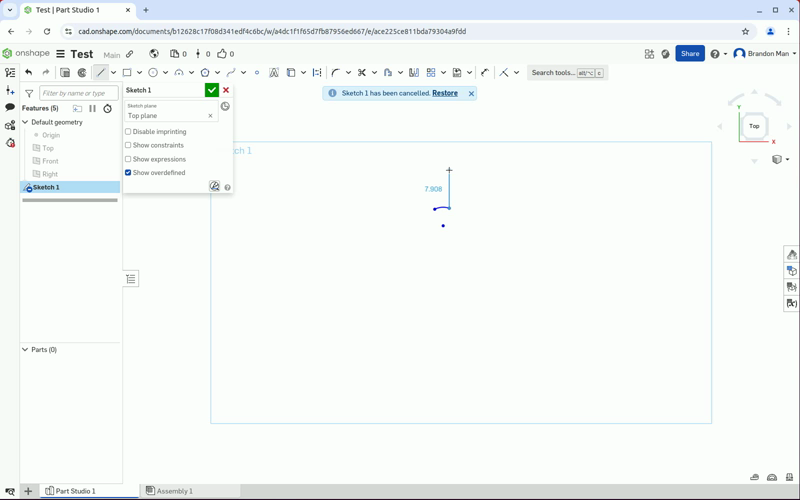
key_down(shift)
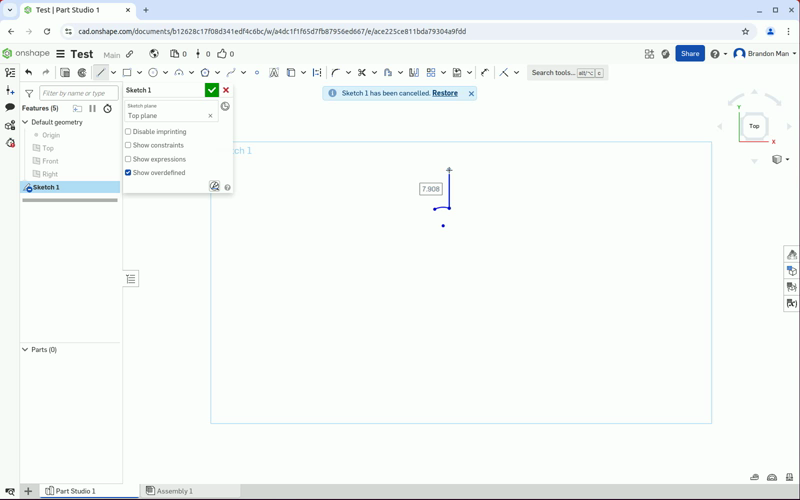
mouse_move(479, 169)
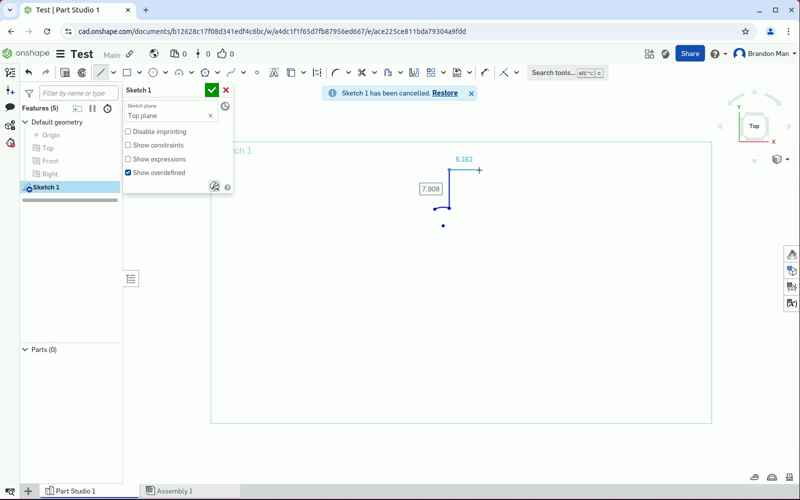
mouse_move(434, 169)
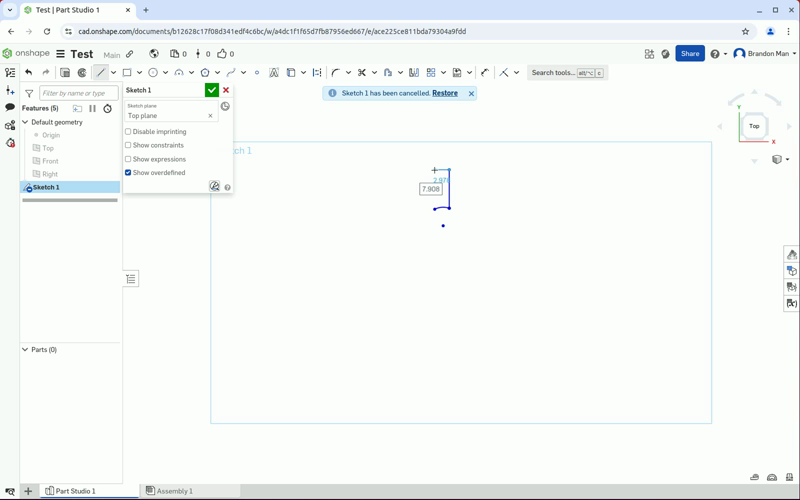
click(434, 169)
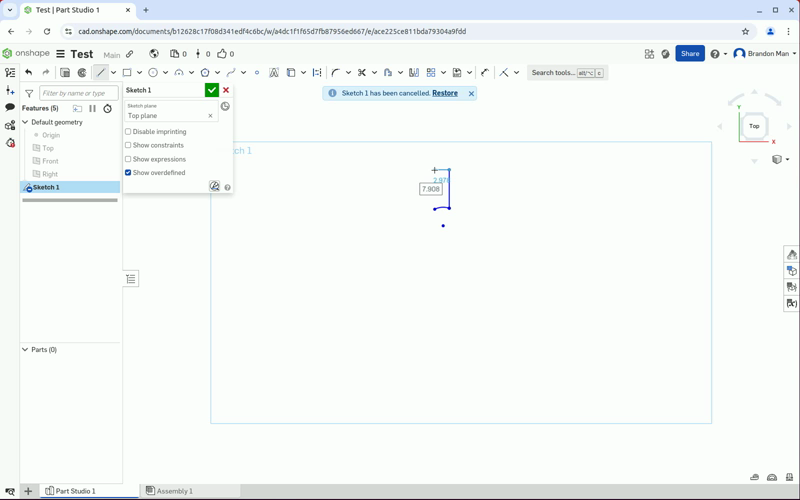
key_up(shift)
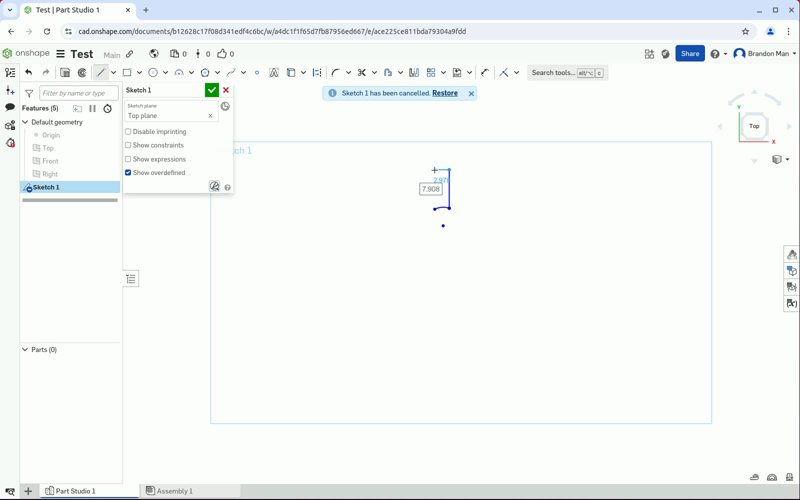
mouse_move(464, 169)
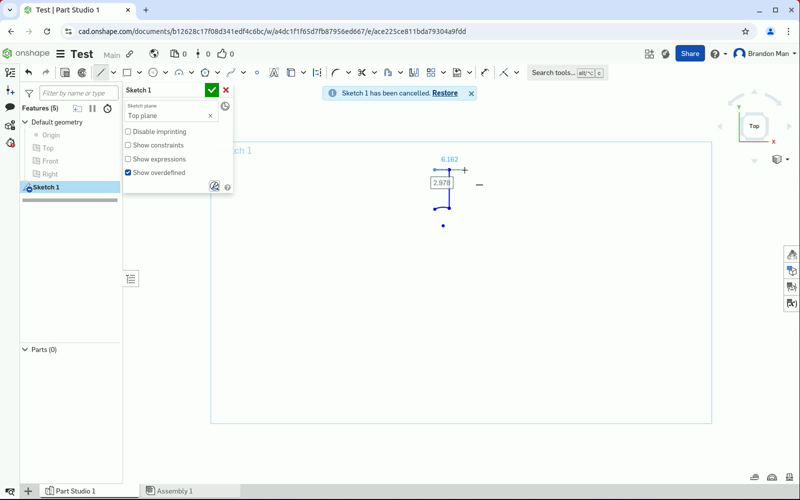
key_down(shift)
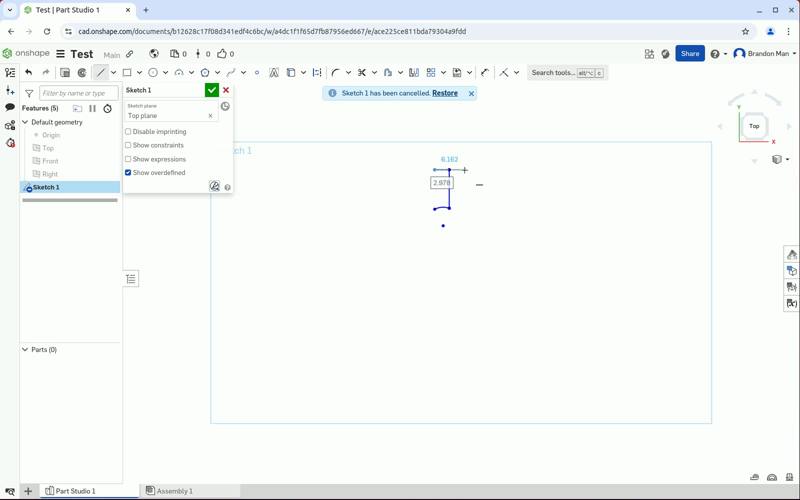
mouse_move(434, 209)
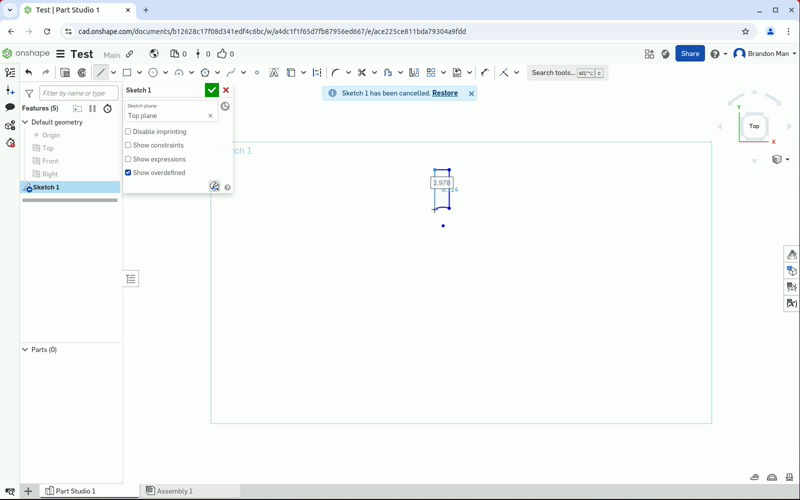
key_up(shift)
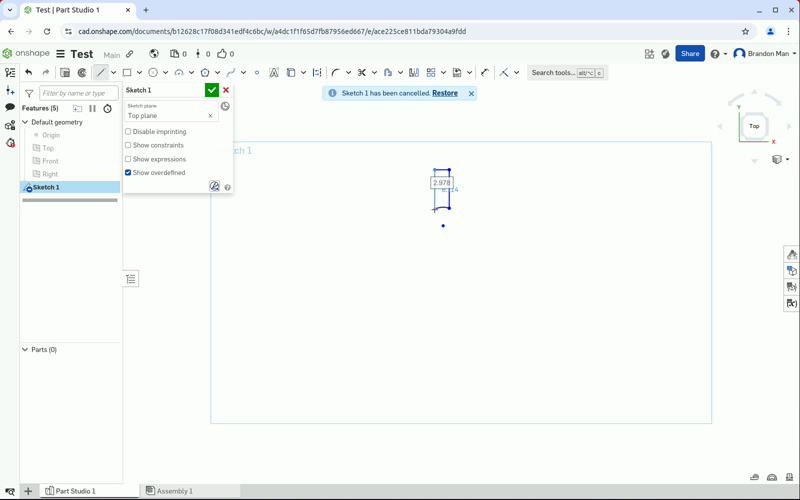
click(434, 209)
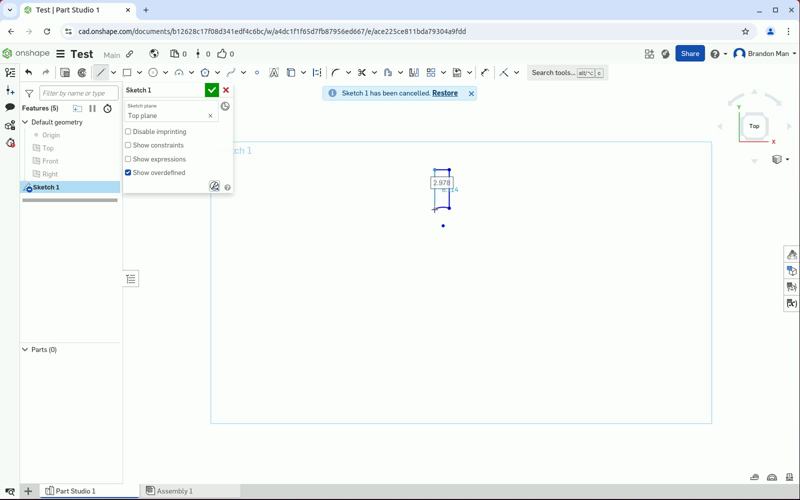
key(esc)
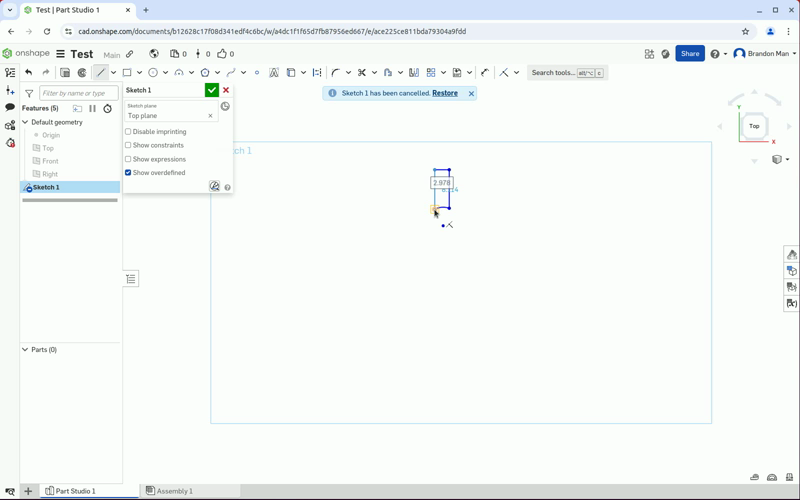
mouse_move(448, 190)
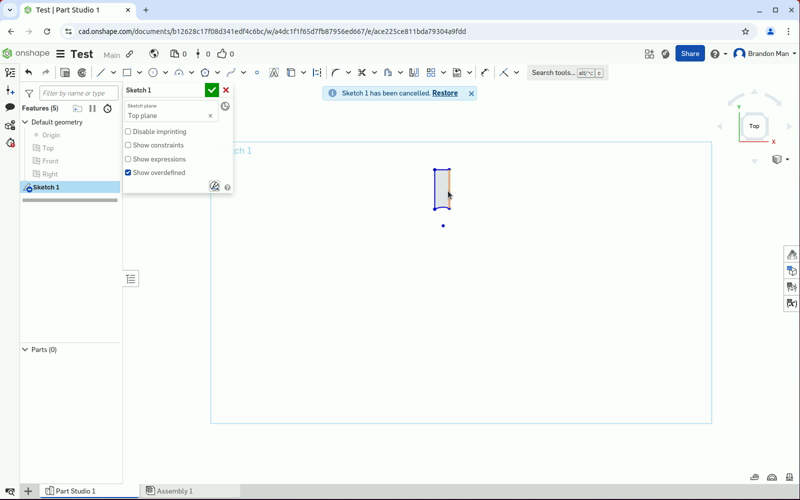
scroll(6)
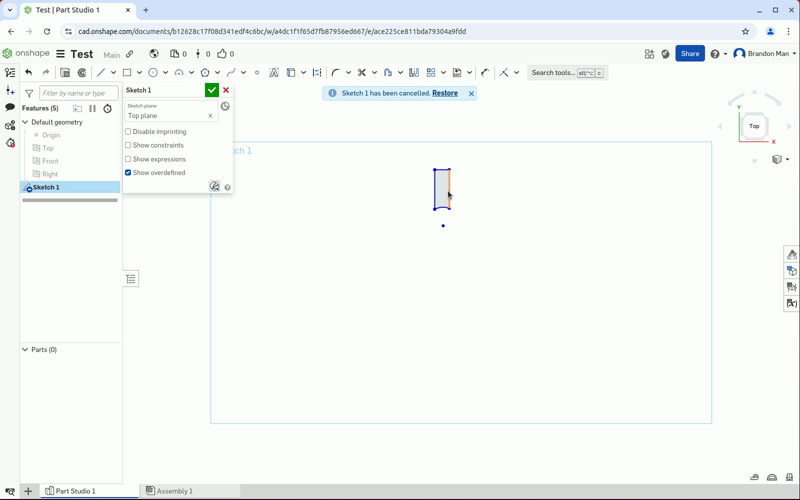
scroll(6)
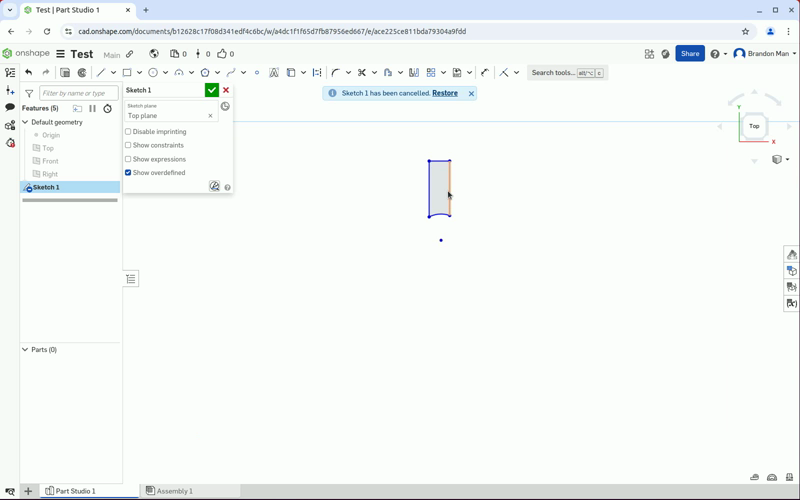
scroll(6)
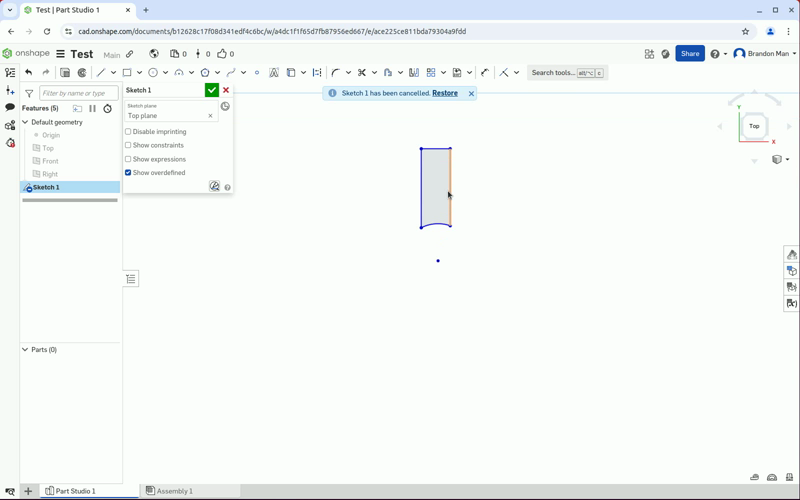
scroll(6)
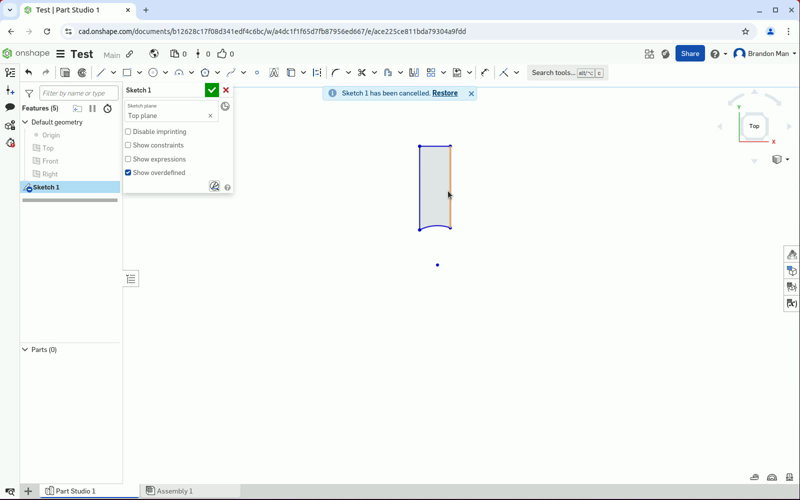
scroll(6)
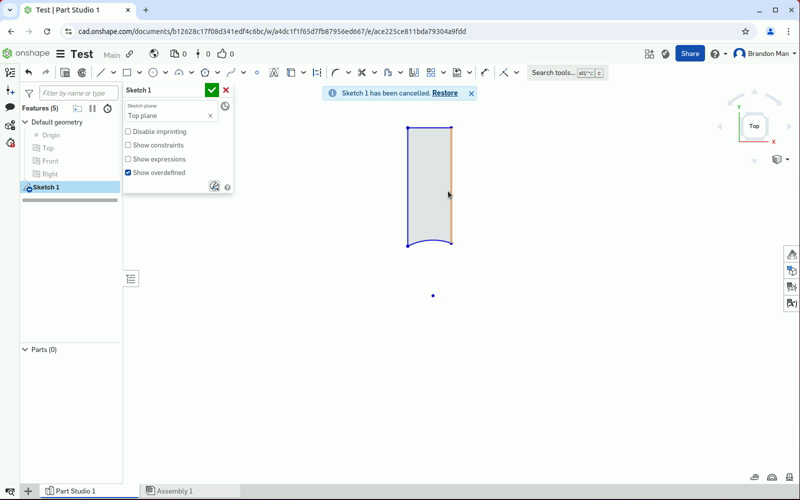
scroll(6)
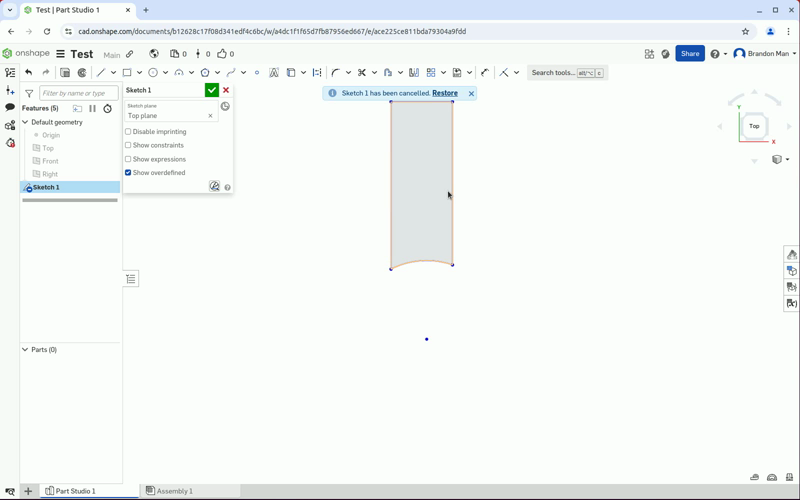
scroll(6)
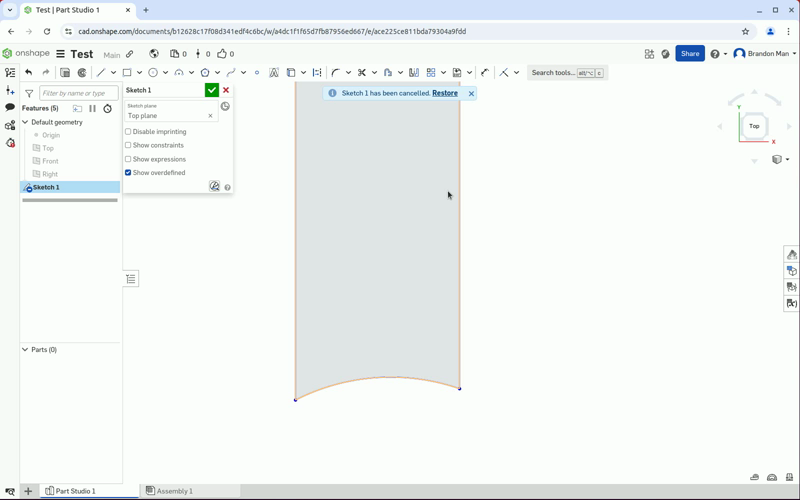
click(448, 190)
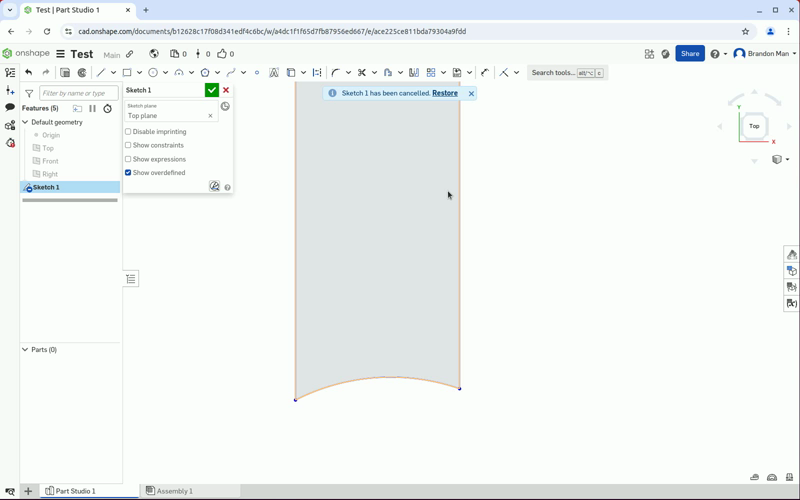
scroll(-6)
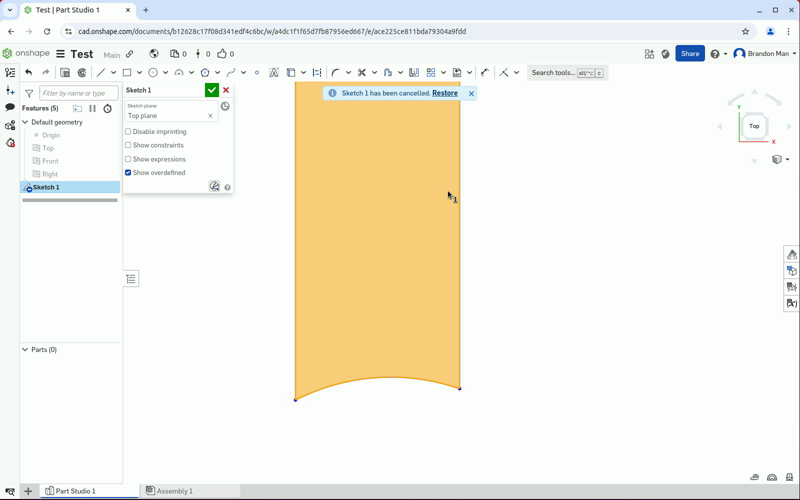
scroll(-6)
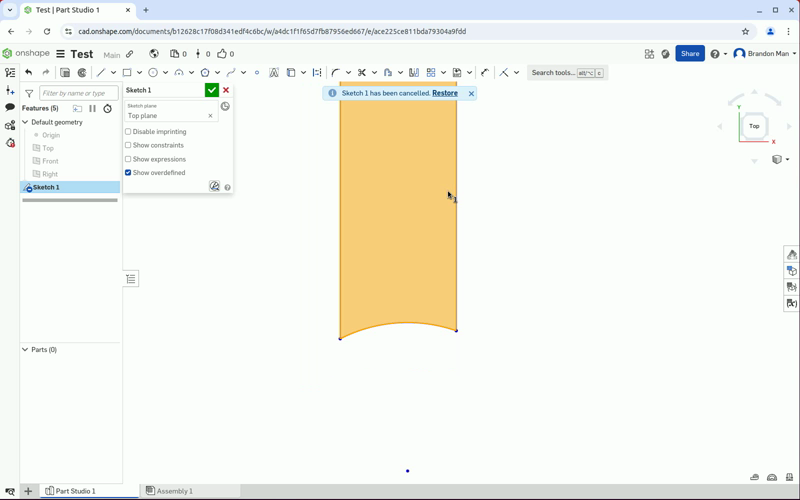
scroll(-6)
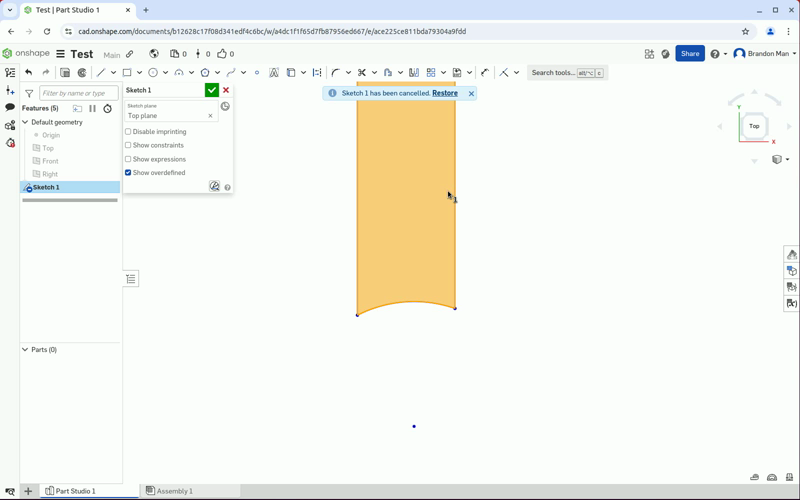
scroll(-6)
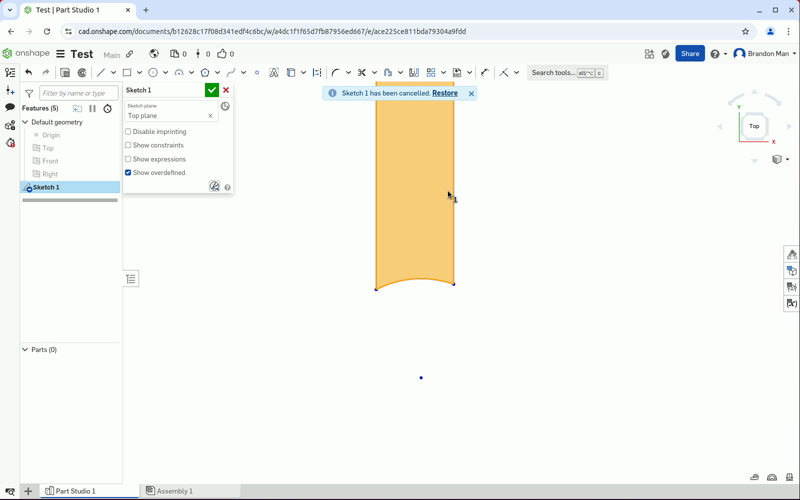
scroll(-6)
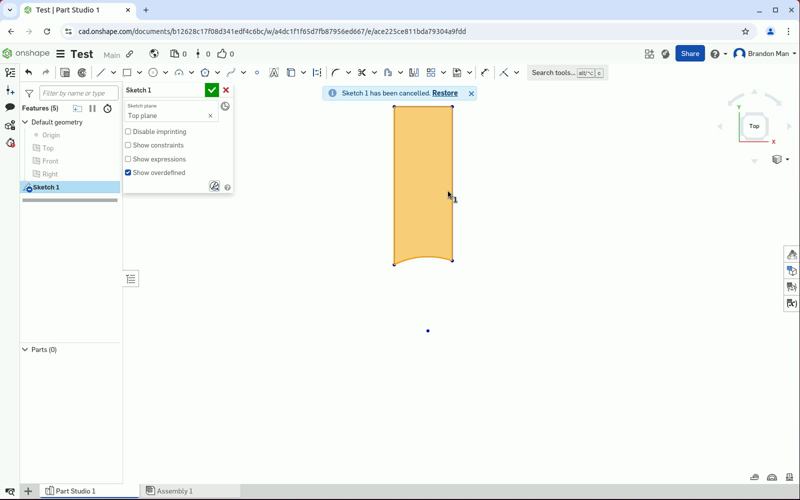
scroll(-6)
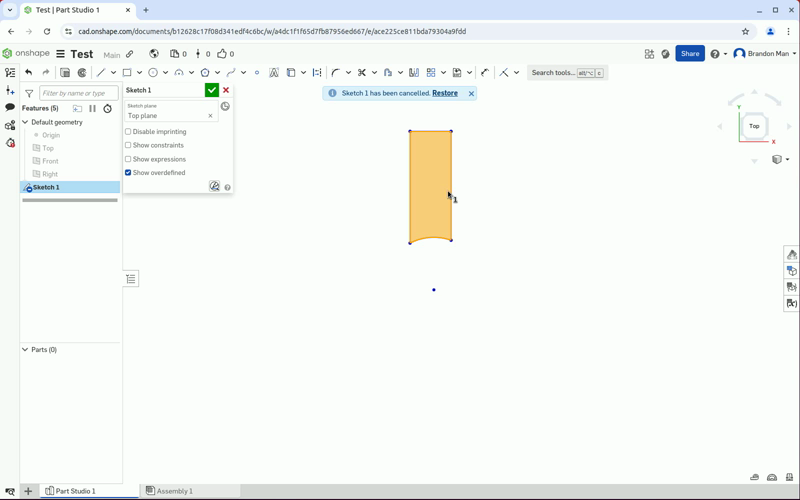
scroll(-6)
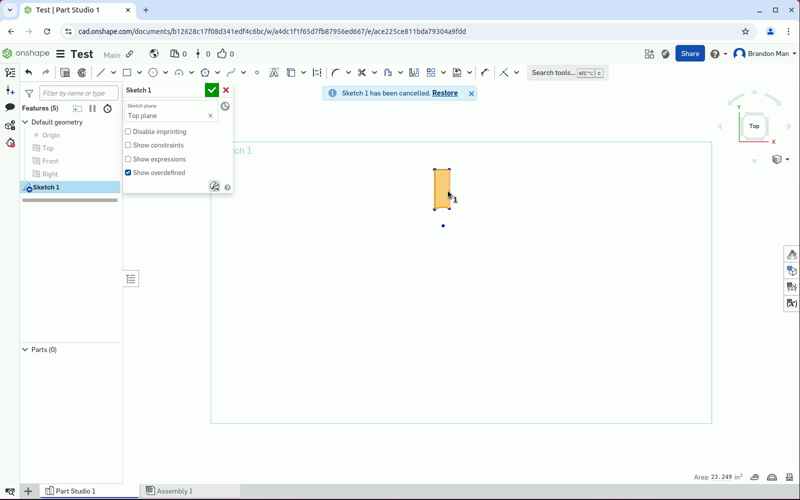
mouse_move(73, 352)
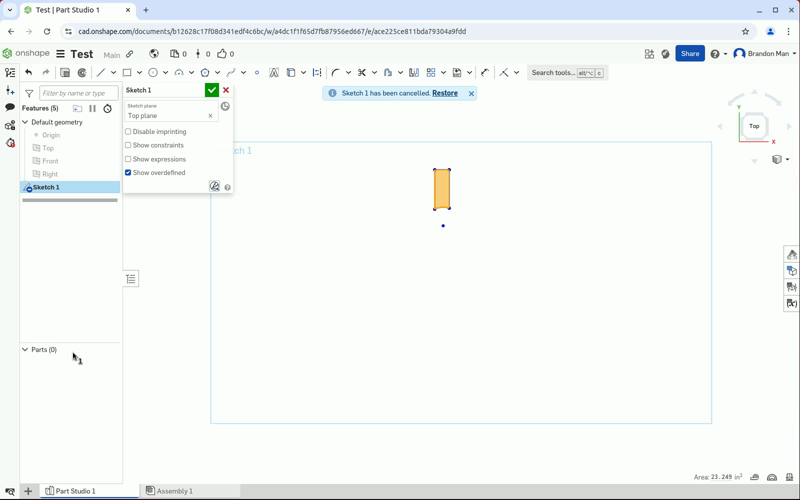
key(shift+y)
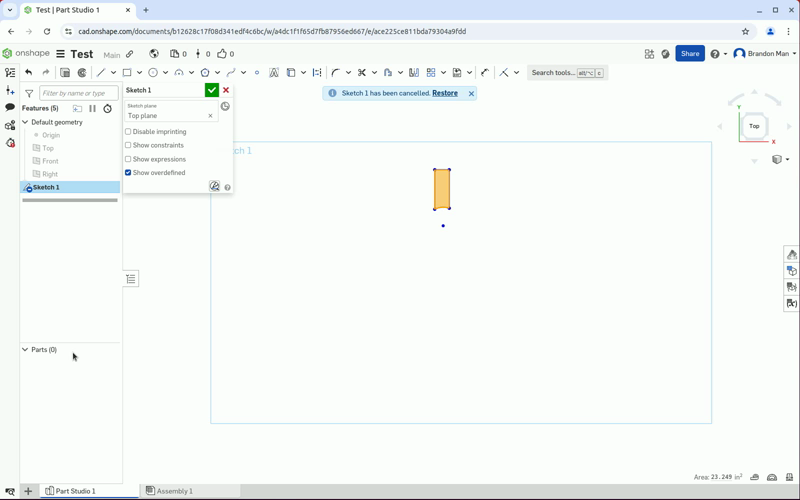
key(shift+e)
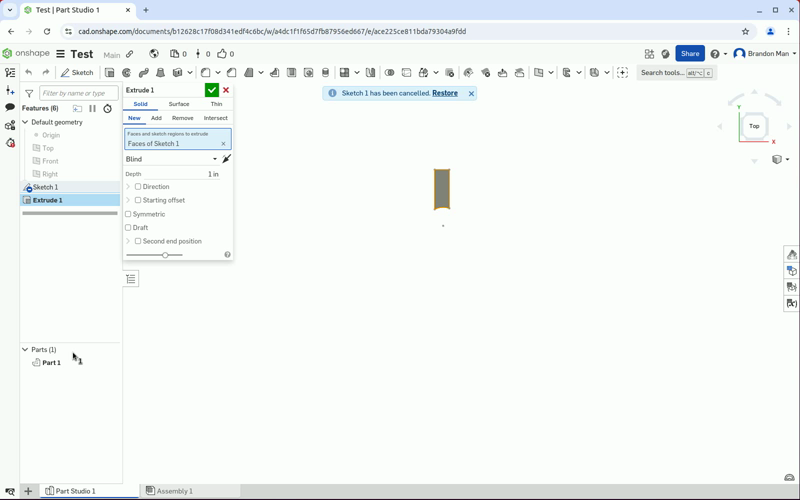
mouse_move(143, 106)
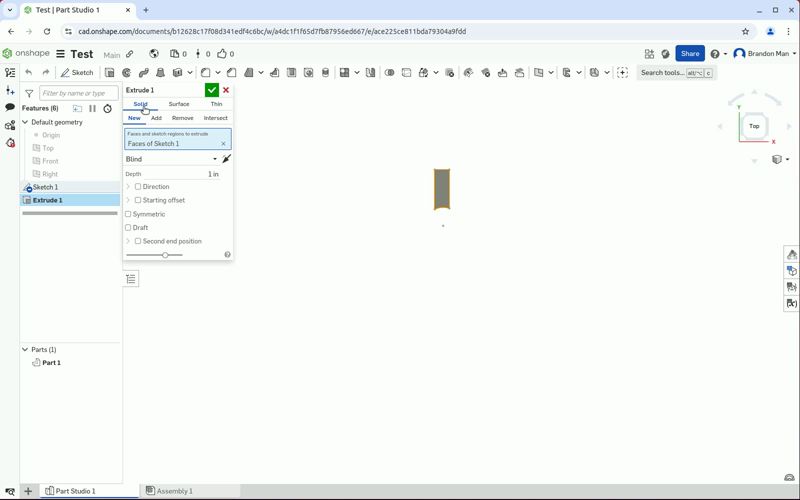
click(143, 106)
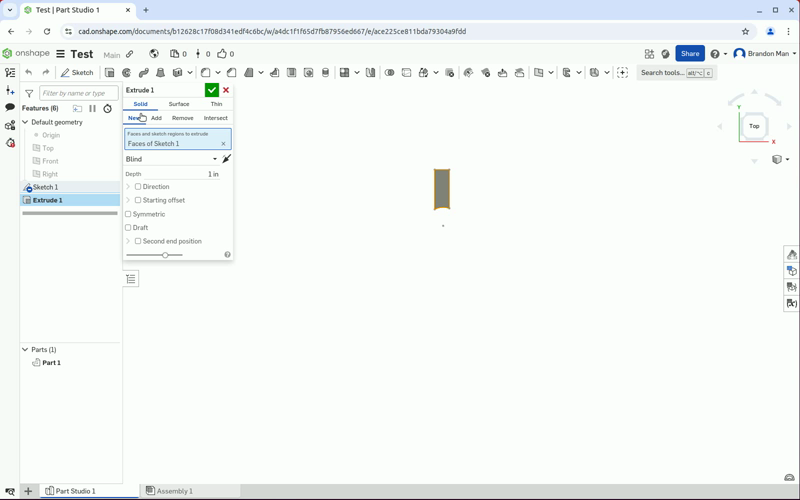
mouse_move(137, 120)
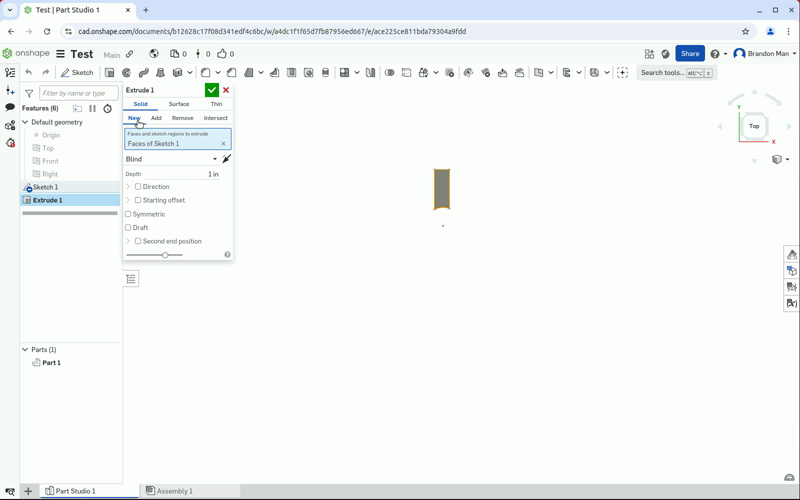
click(137, 120)
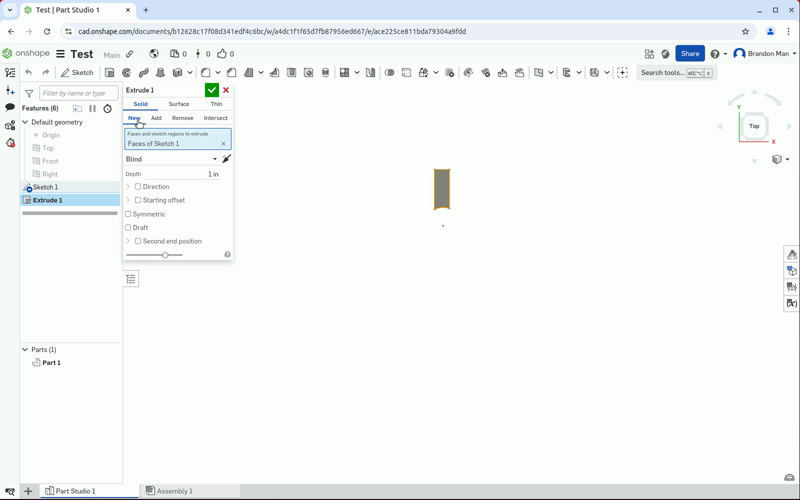
key(tab, 4)
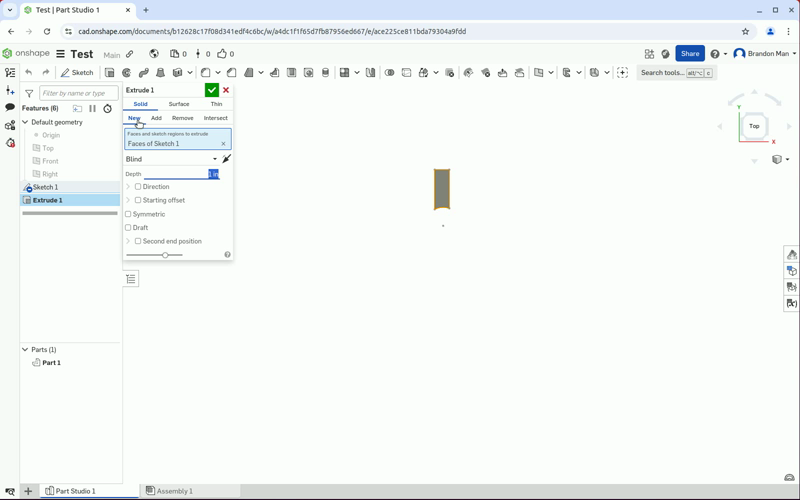
text(3.37)
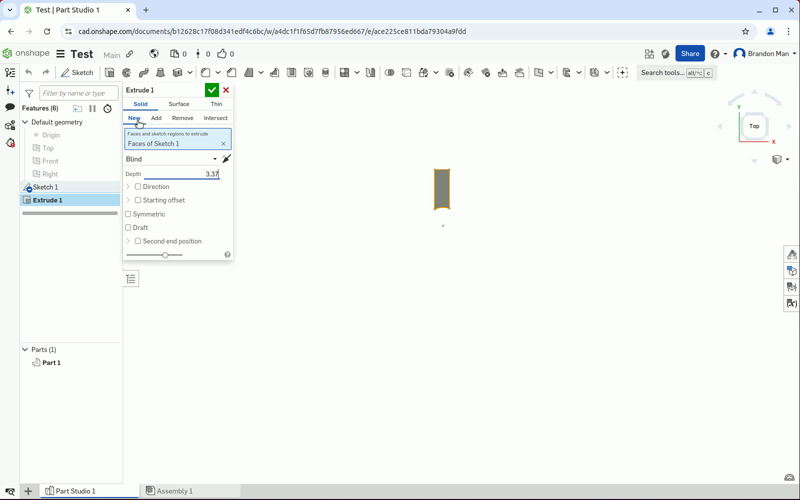
key(enter)
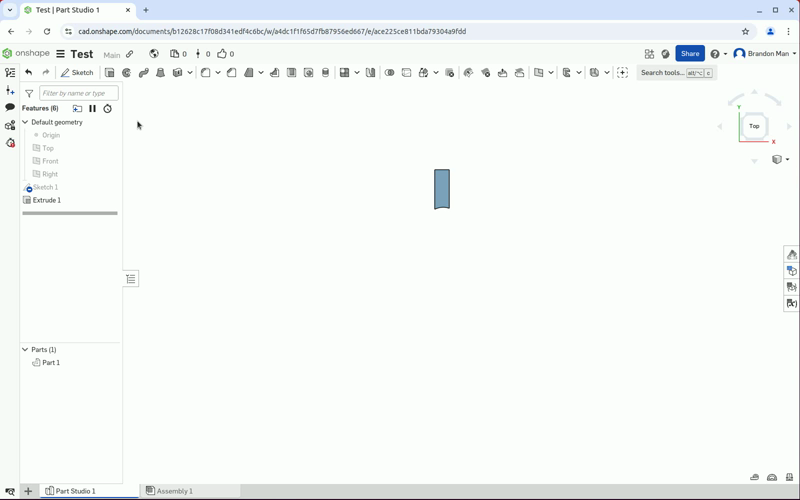
key(shift+h)
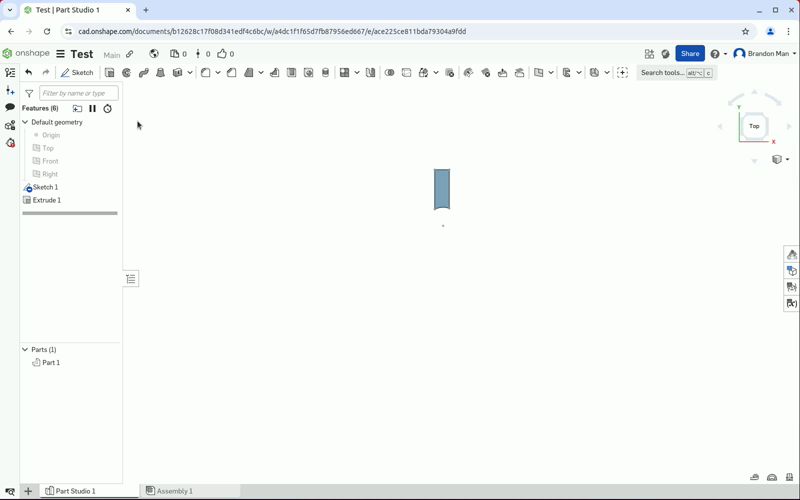
key(shift+h)
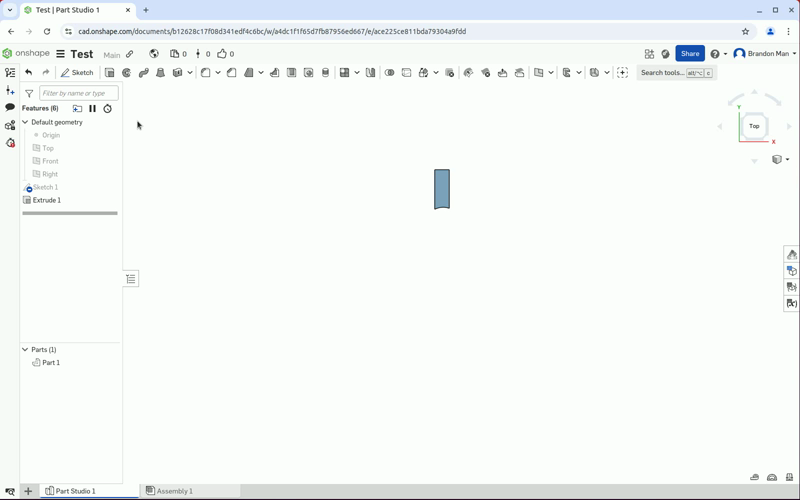
mouse_move(73, 189)
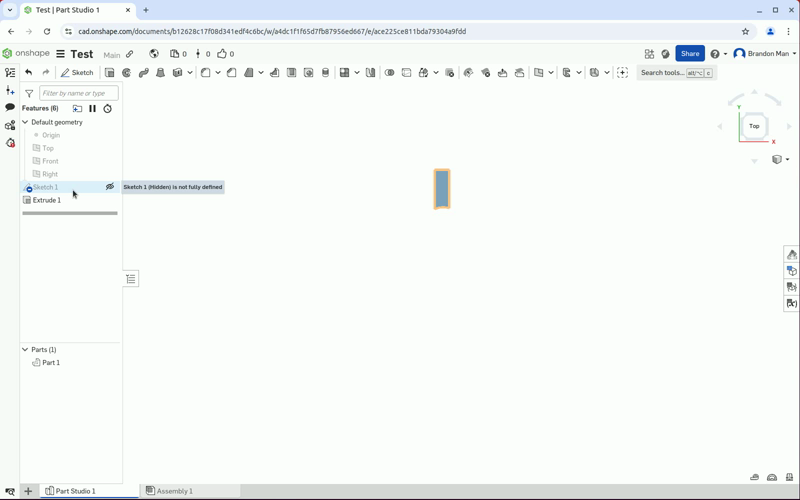
click(73, 189)
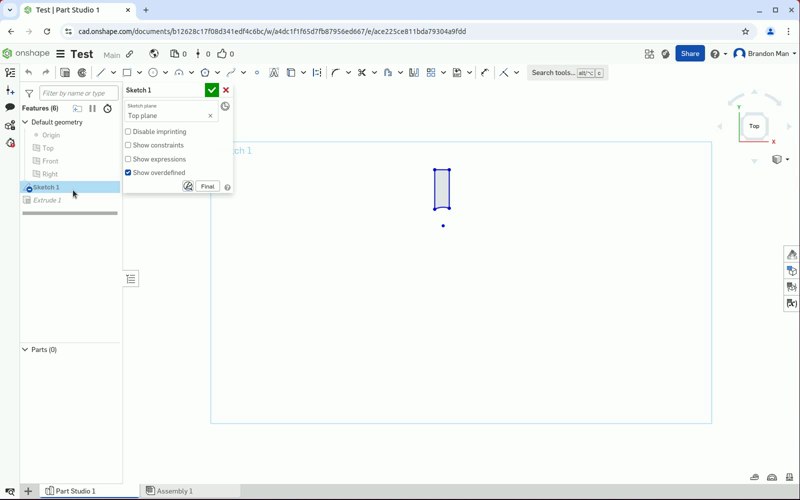
mouse_move(229, 92)
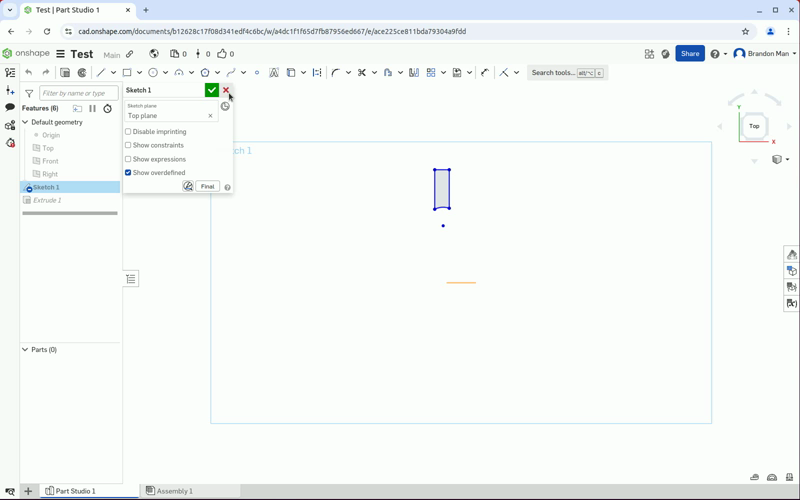
click(229, 92)
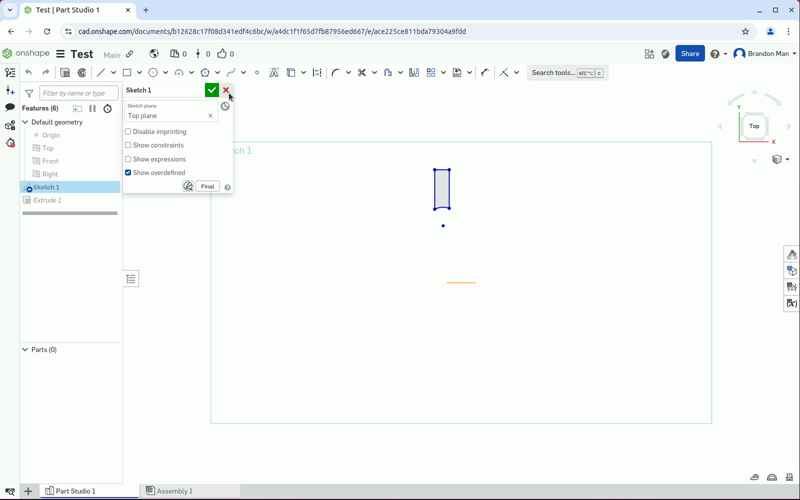
key(shift+s)
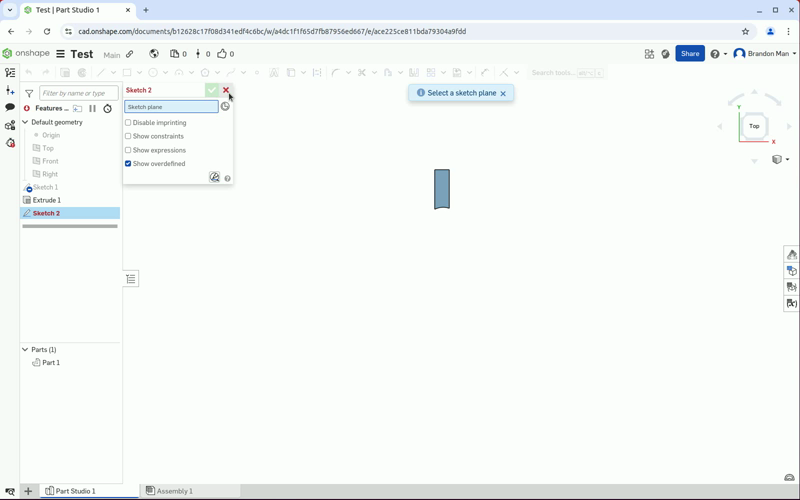
mouse_move(73, 150)
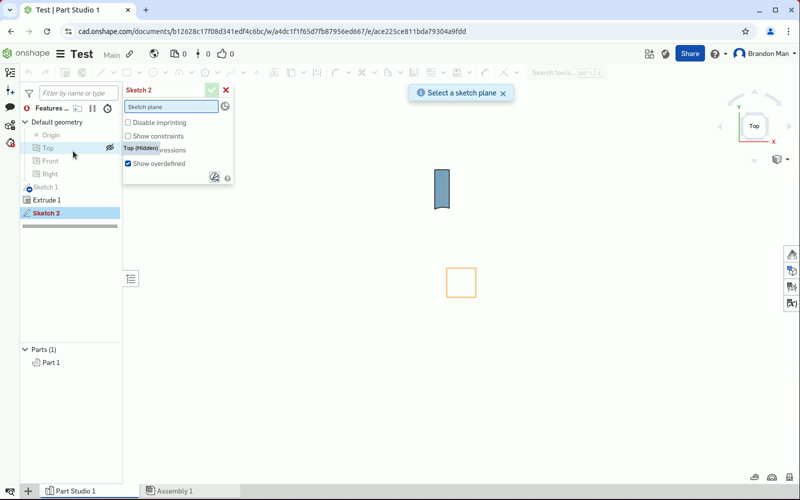
click(73, 150)
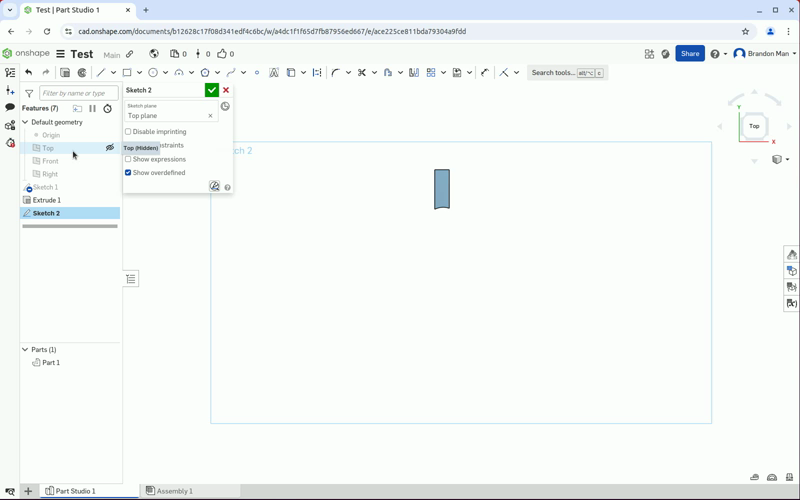
mouse_move(73, 352)
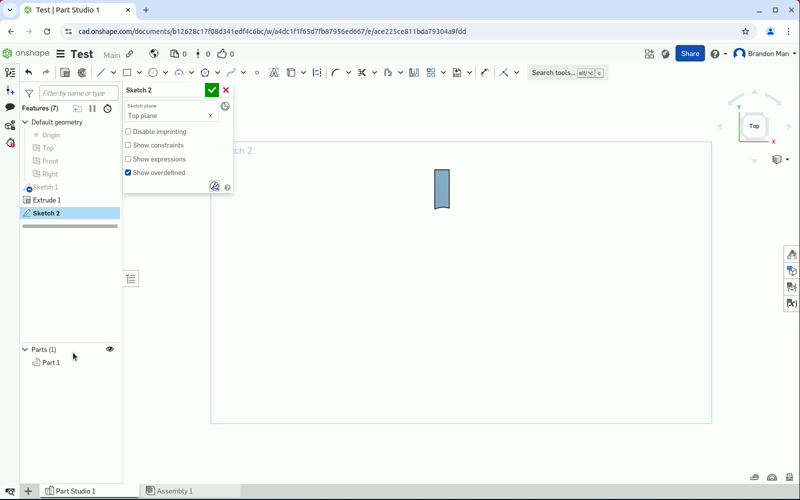
key(y)
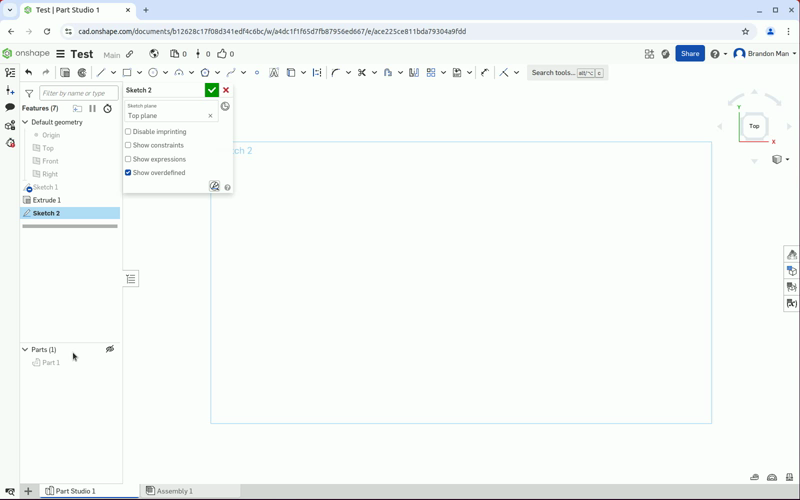
key(a)
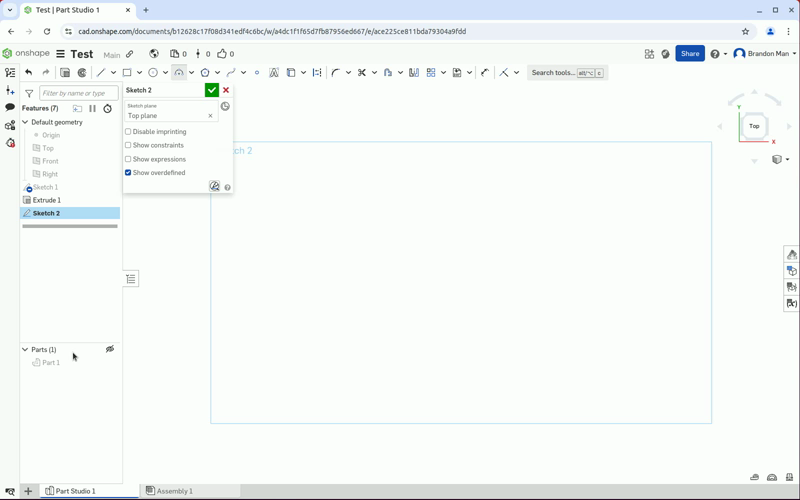
key_down(shift)
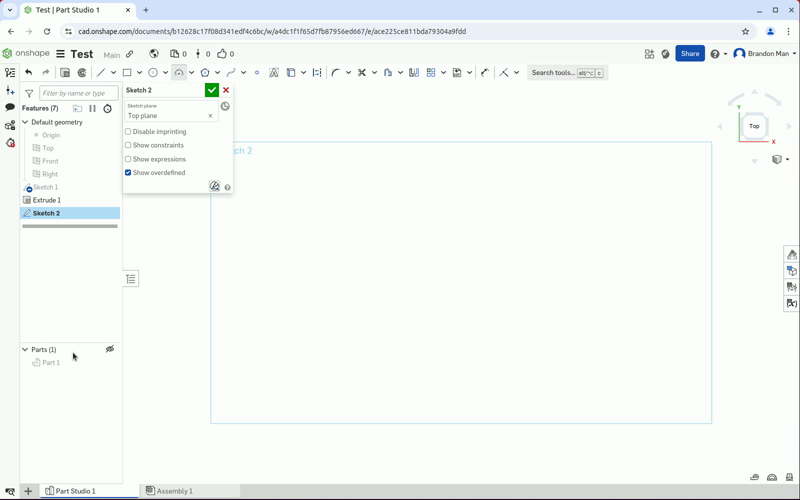
mouse_move(434, 209)
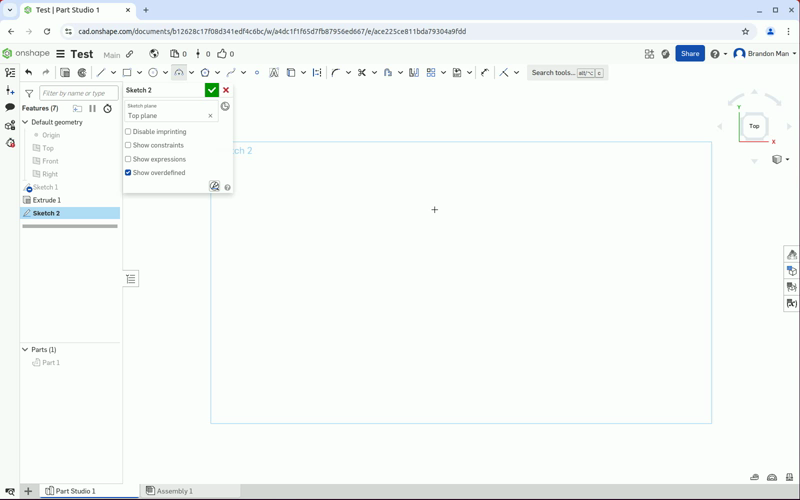
click(434, 209)
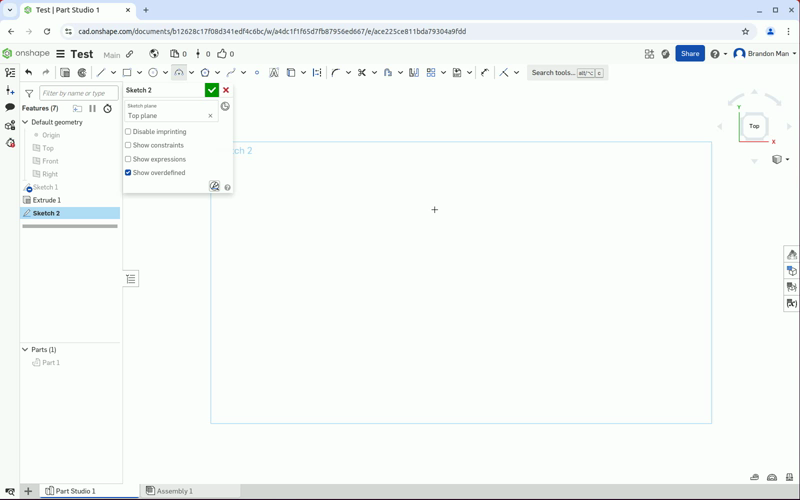
key_up(shift)
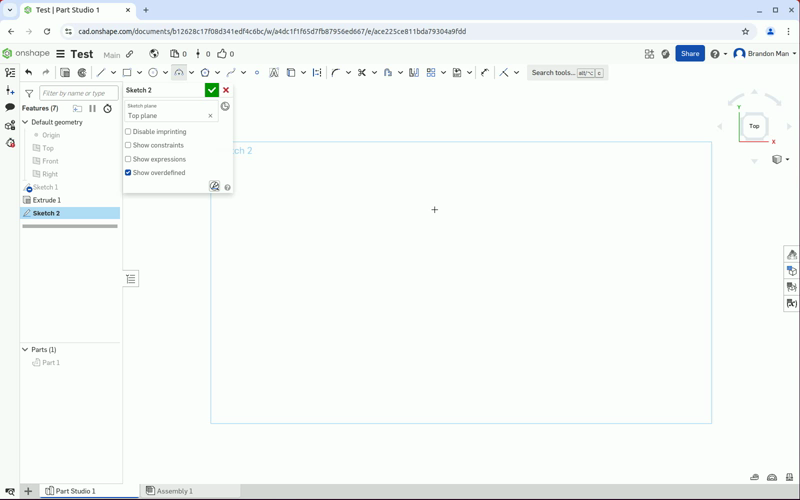
key_down(shift)
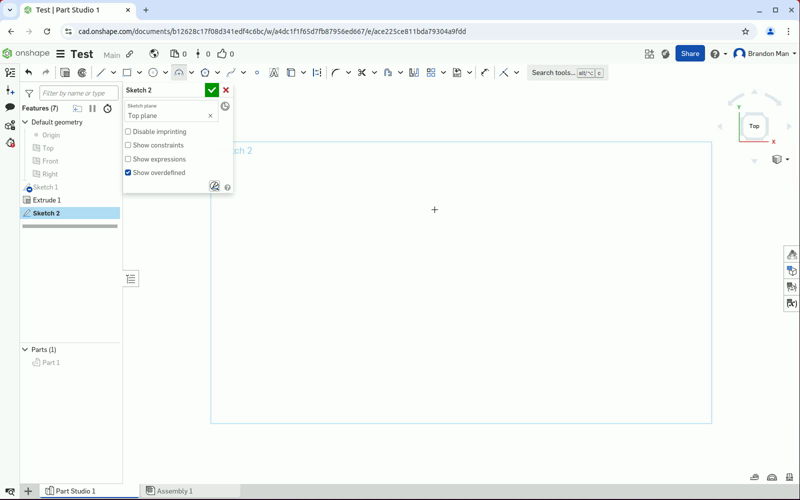
mouse_move(449, 208)
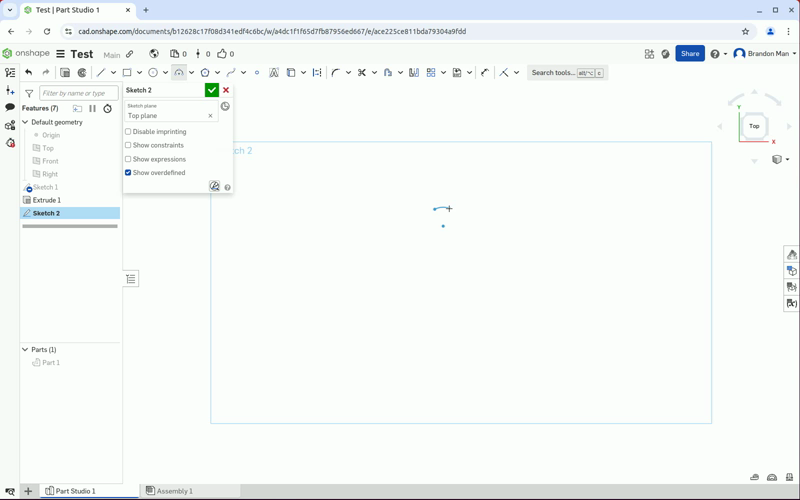
click(449, 208)
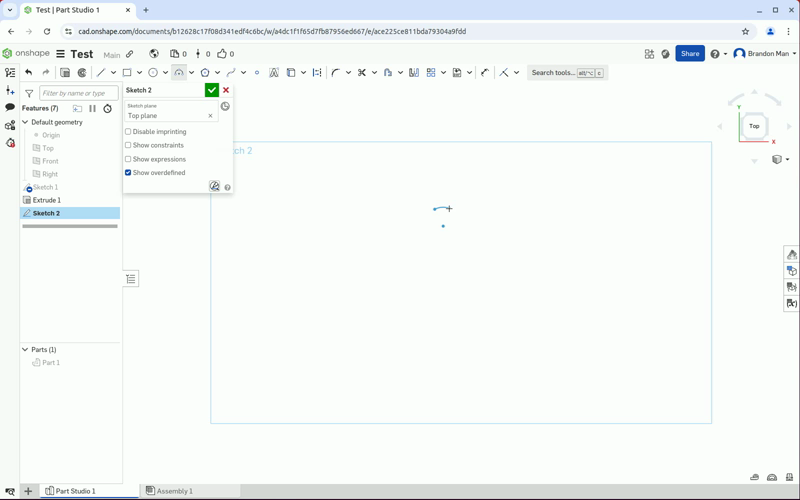
mouse_move(444, 252)
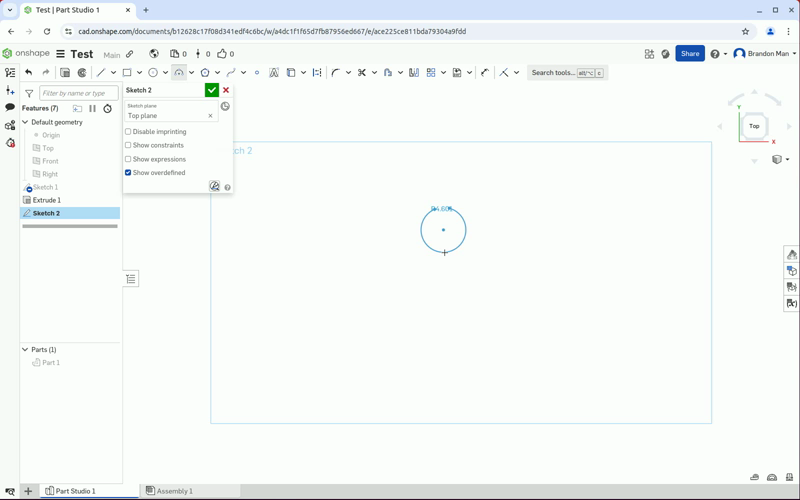
click(444, 252)
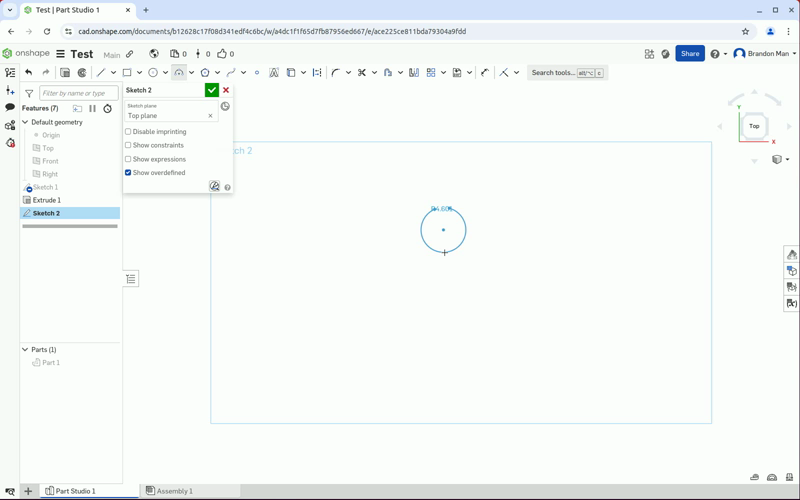
key_up(shift)
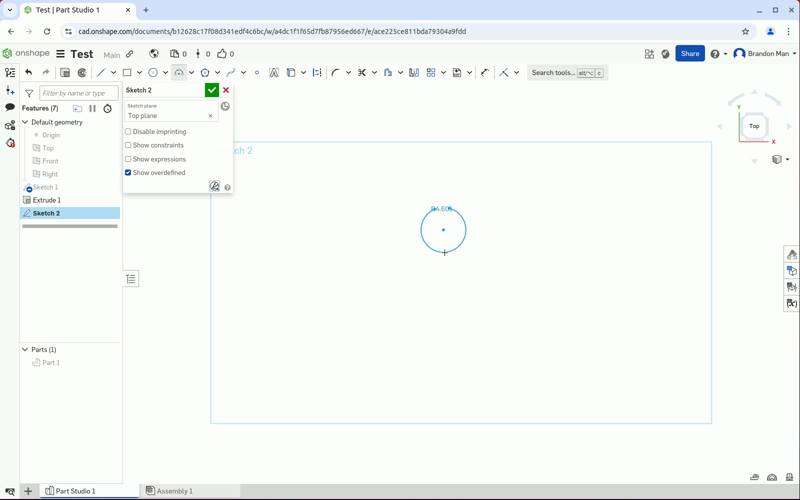
key(esc)
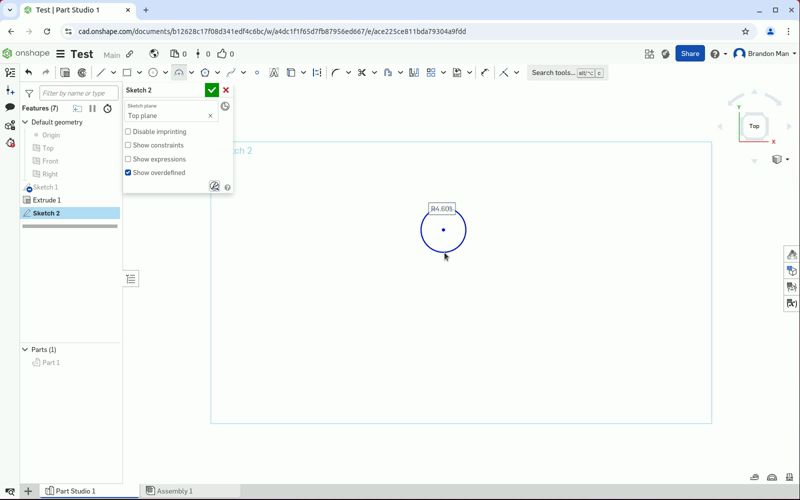
key(l)
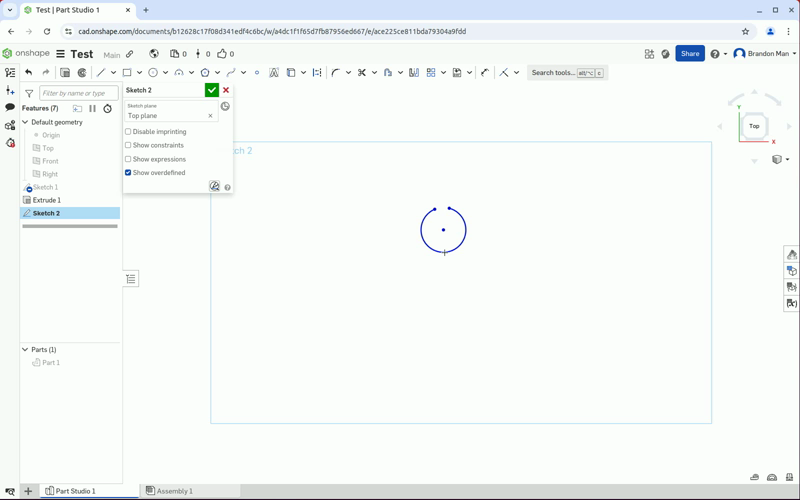
mouse_move(449, 208)
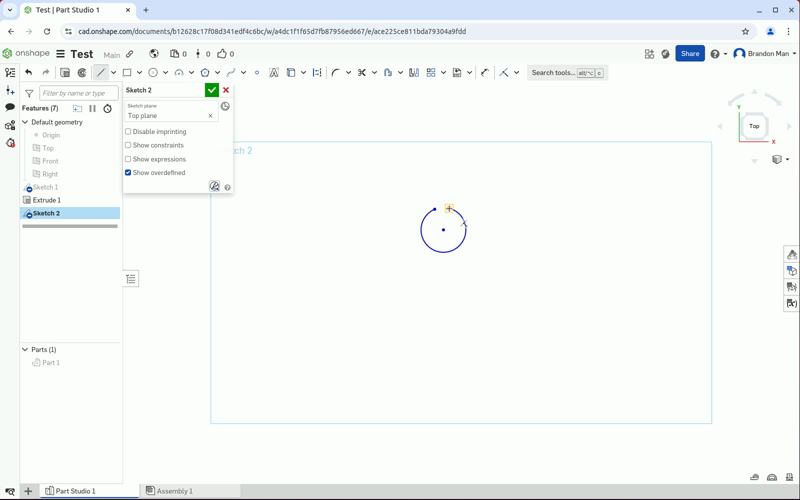
click(449, 208)
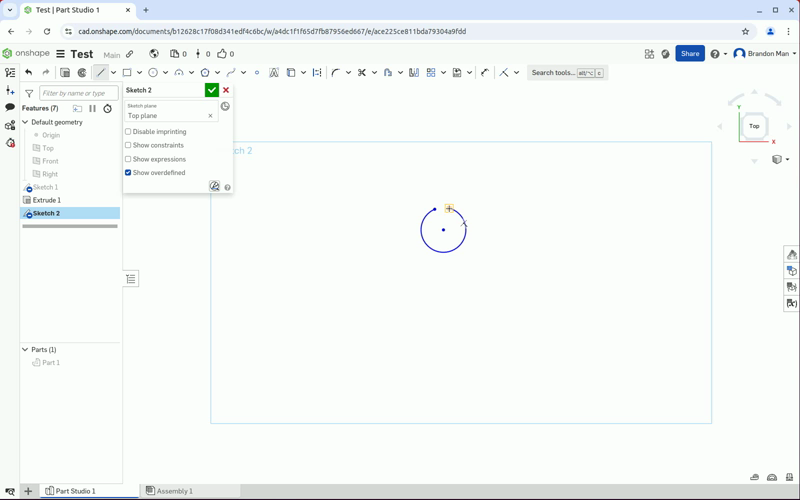
key_down(shift)
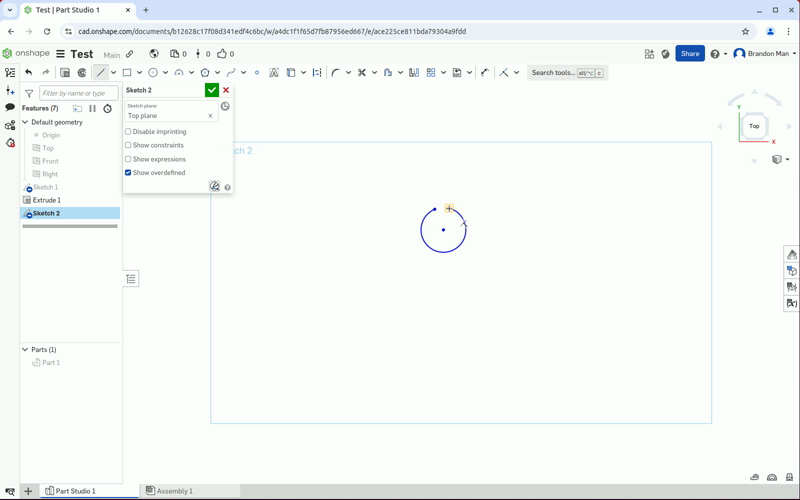
mouse_move(479, 208)
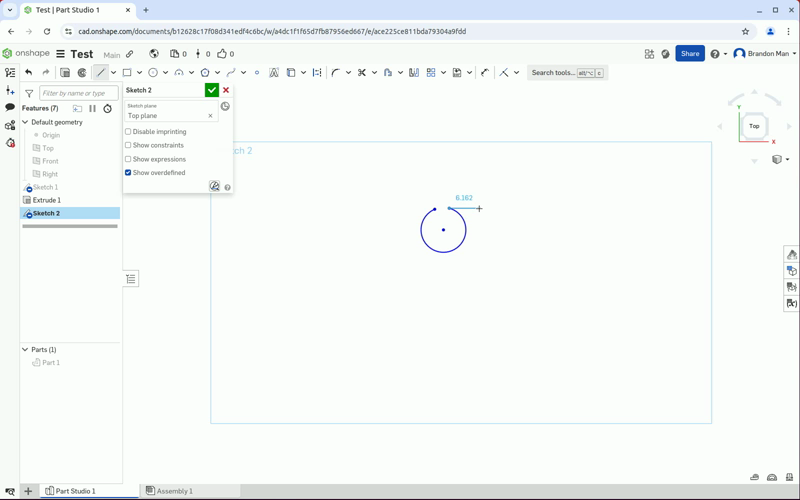
mouse_move(449, 209)
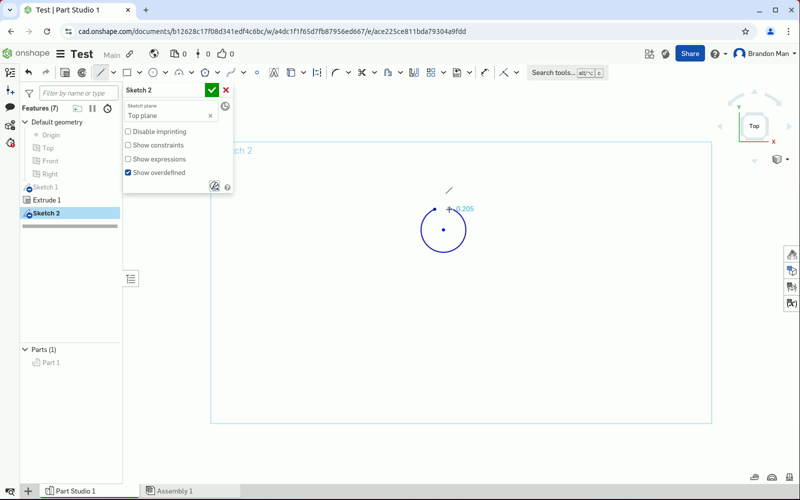
scroll(6)
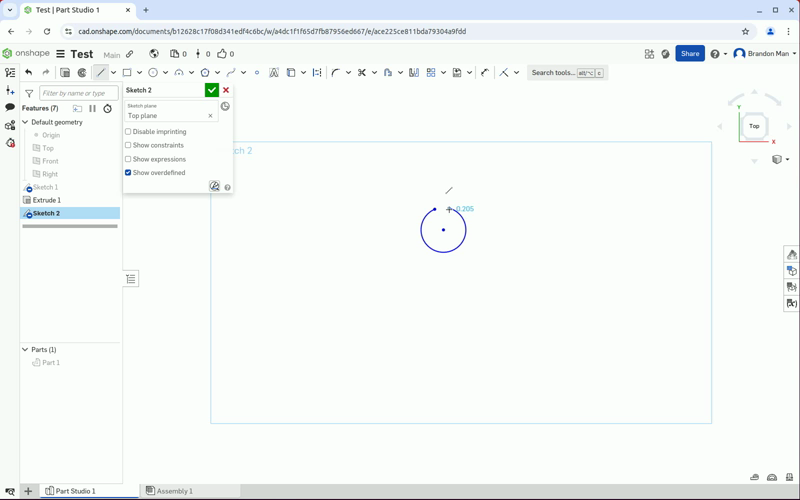
scroll(6)
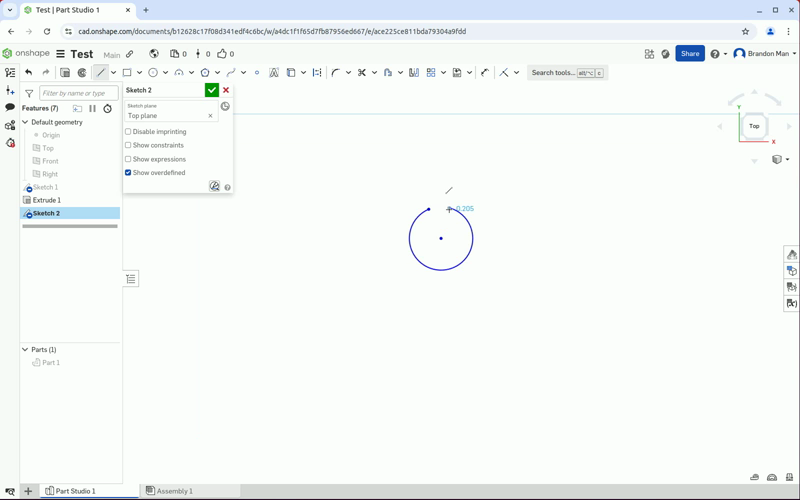
scroll(6)
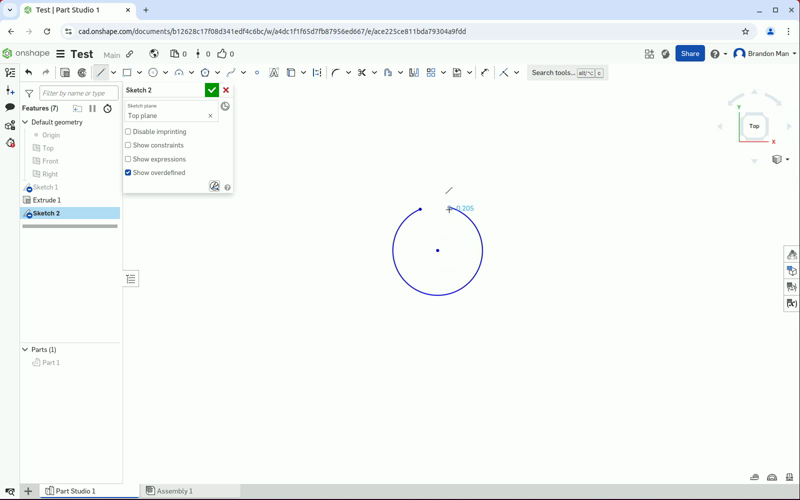
scroll(6)
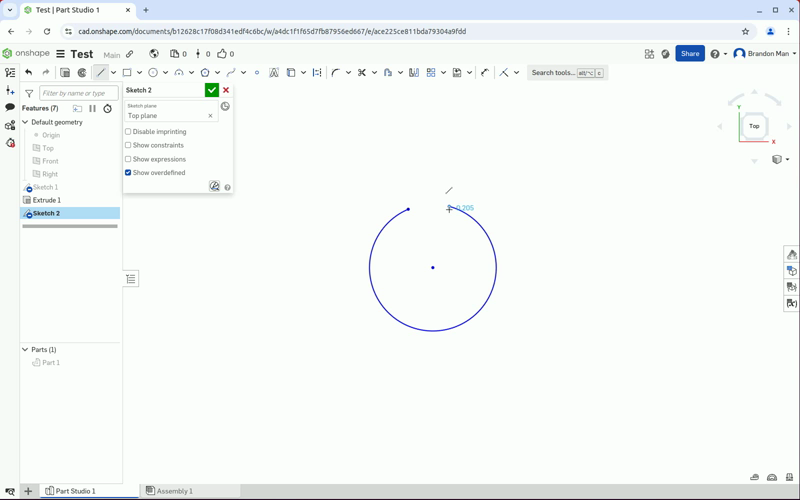
scroll(6)
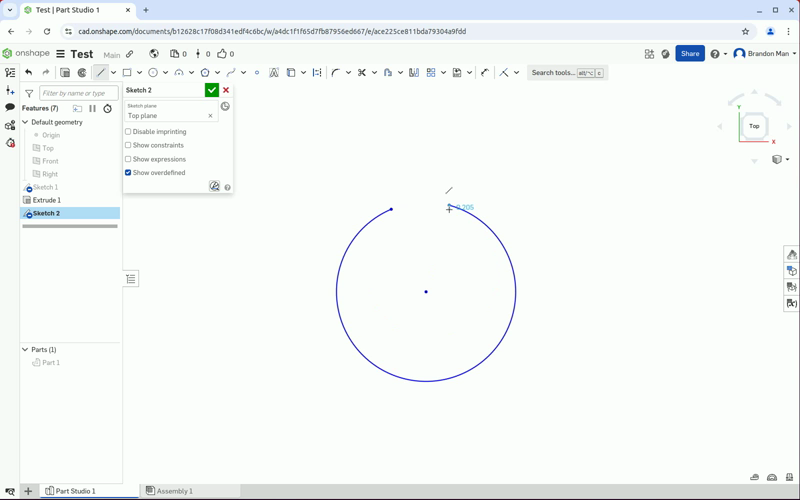
scroll(6)
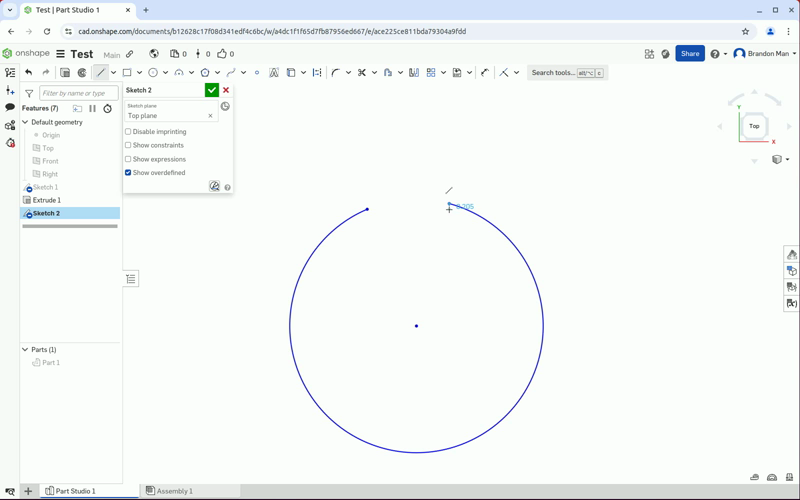
scroll(6)
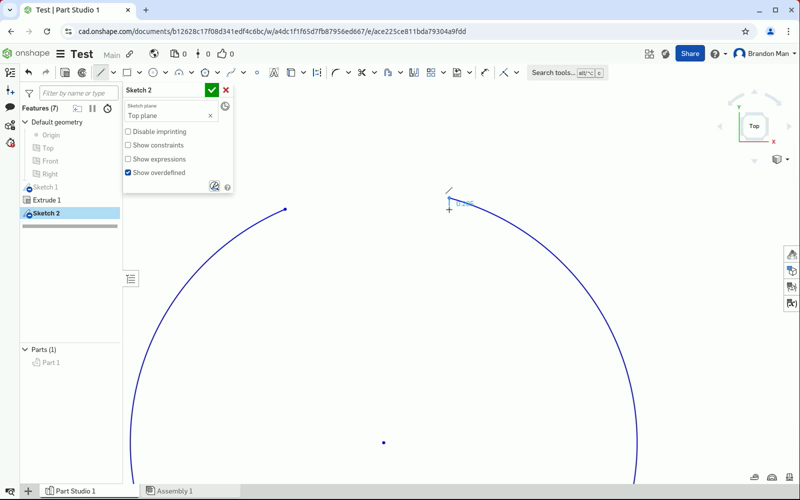
click(449, 209)
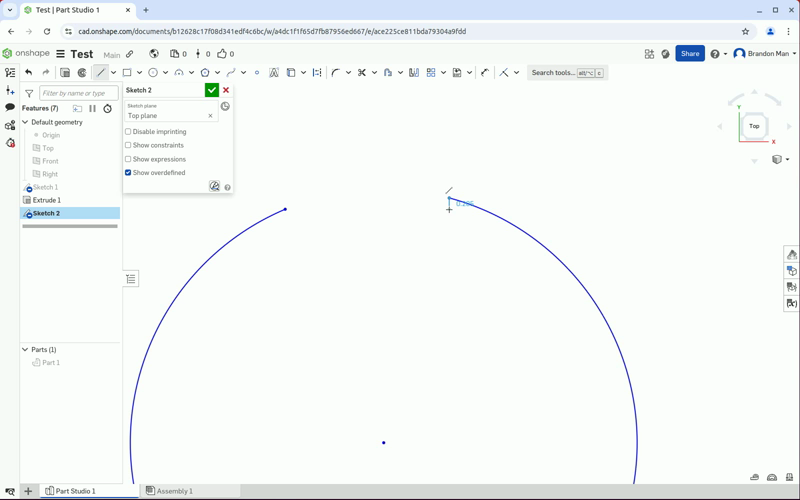
scroll(-6)
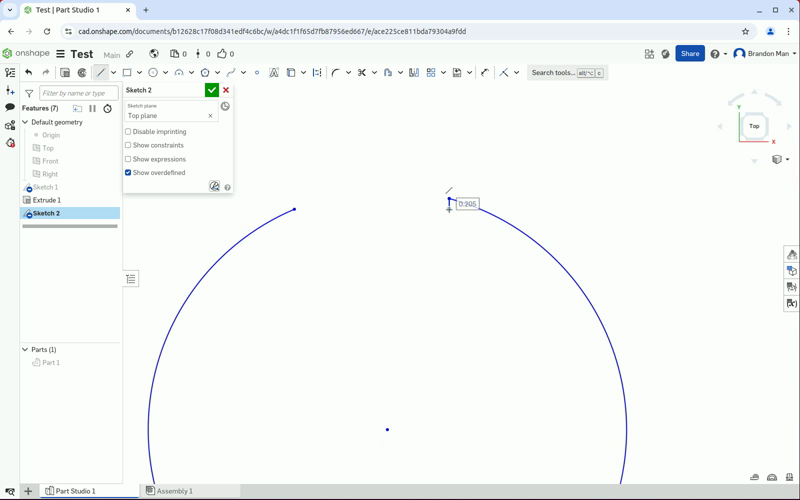
scroll(-6)
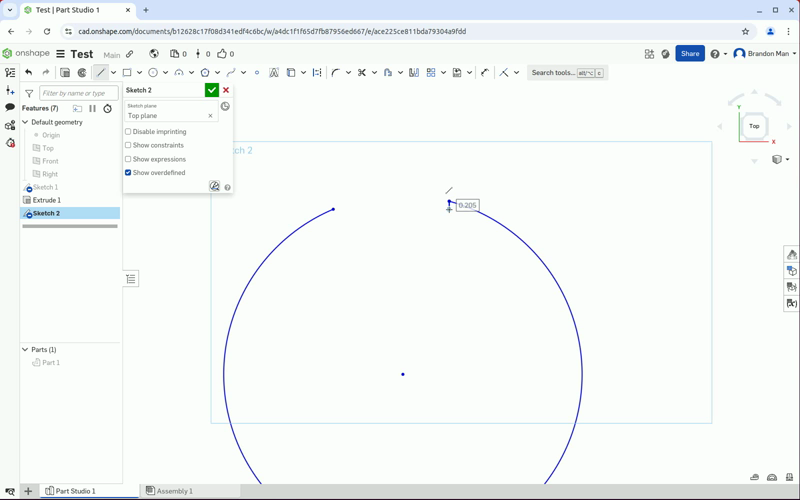
scroll(-6)
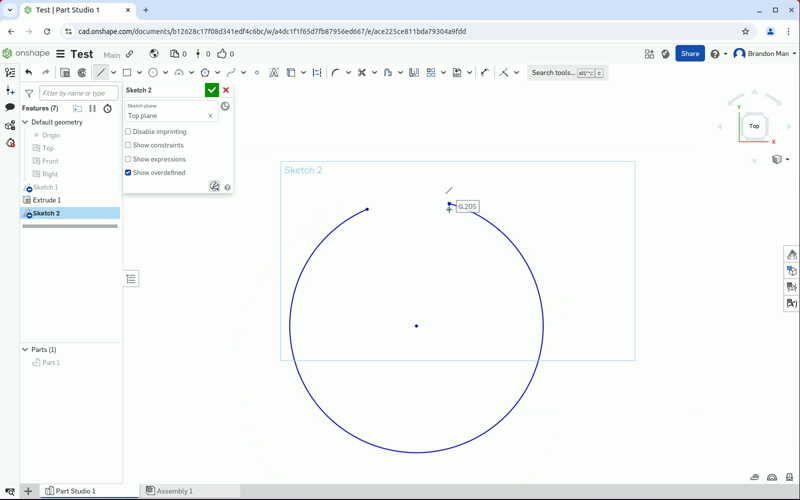
scroll(-6)
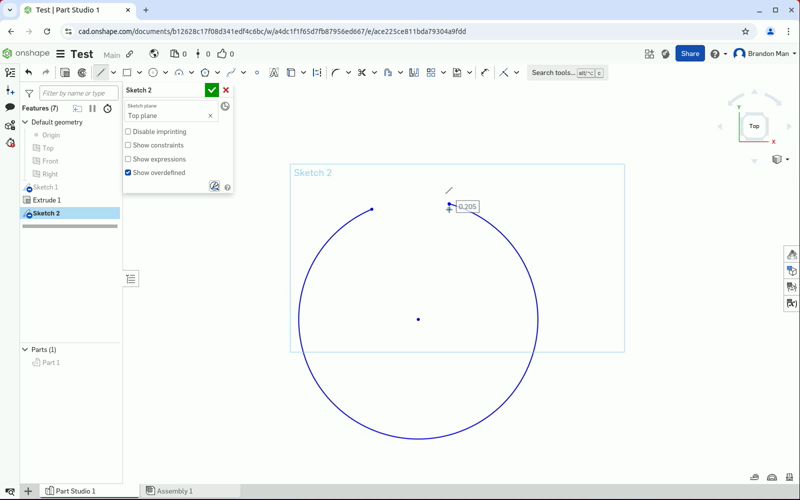
scroll(-6)
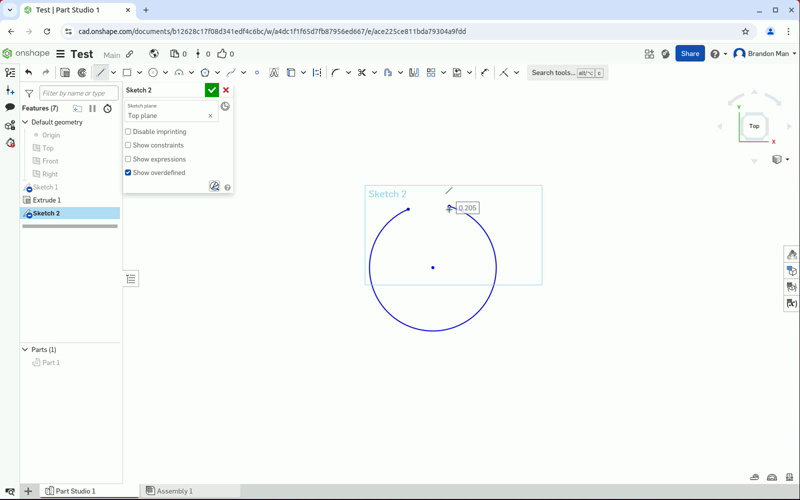
scroll(-6)
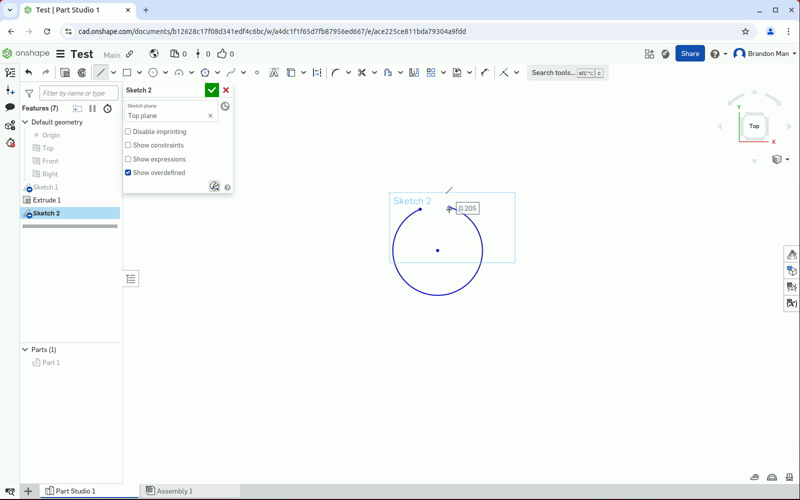
scroll(-6)
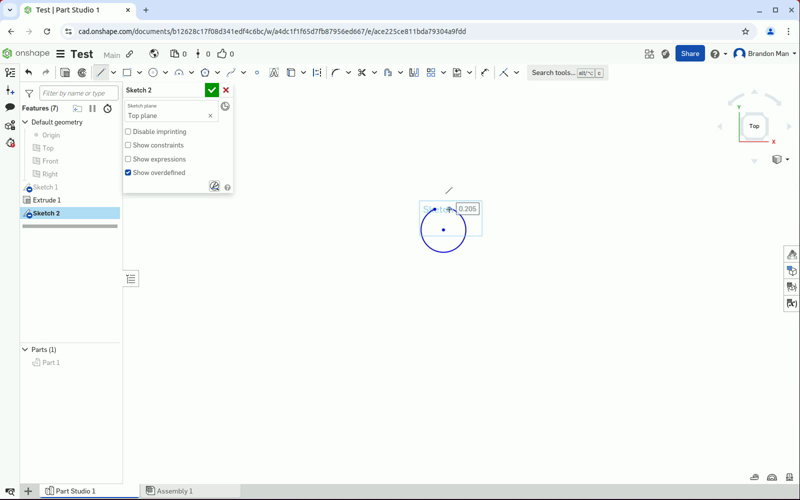
key_up(shift)
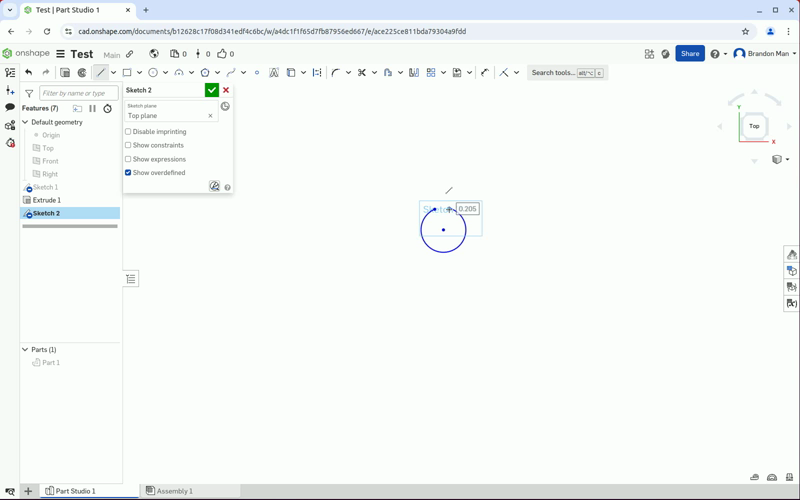
mouse_move(479, 209)
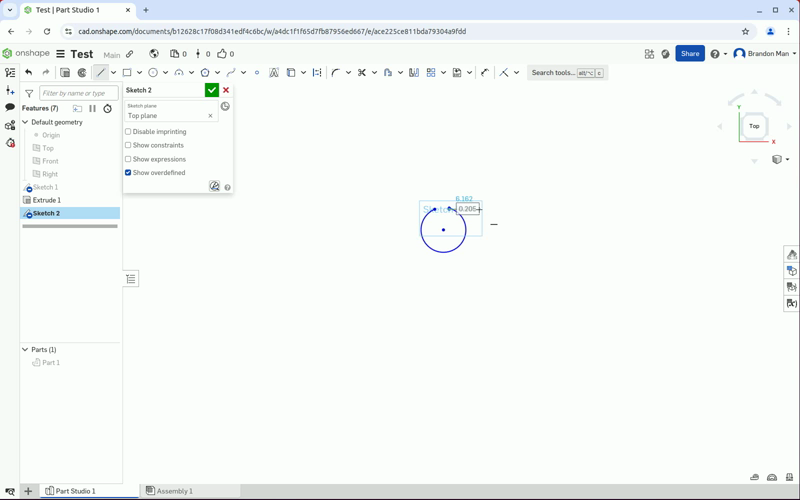
key_down(shift)
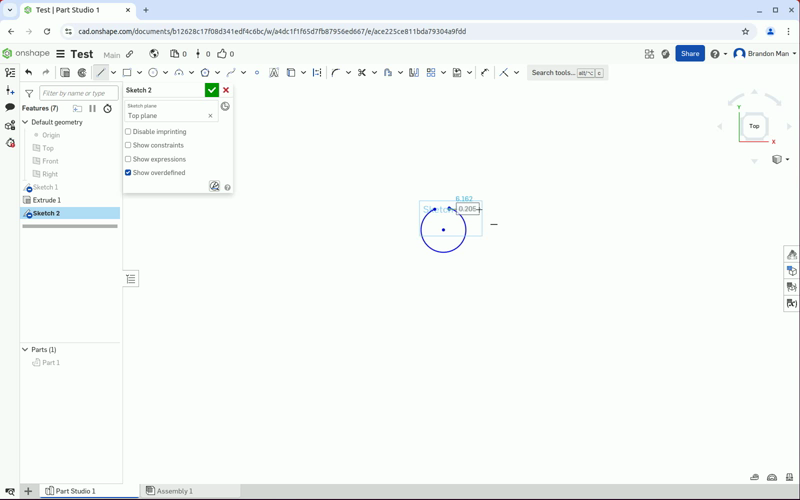
mouse_move(434, 209)
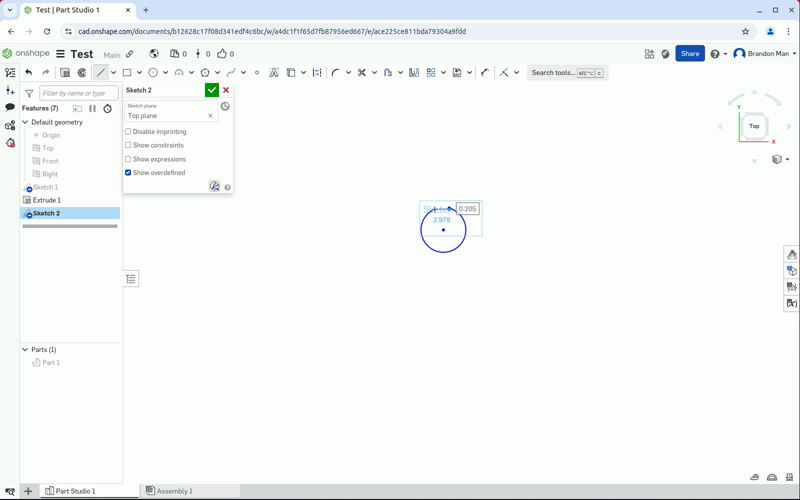
key_up(shift)
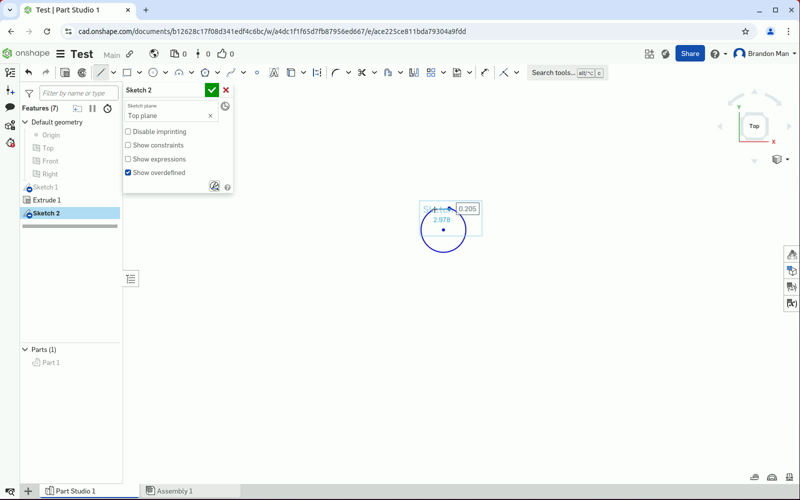
click(434, 209)
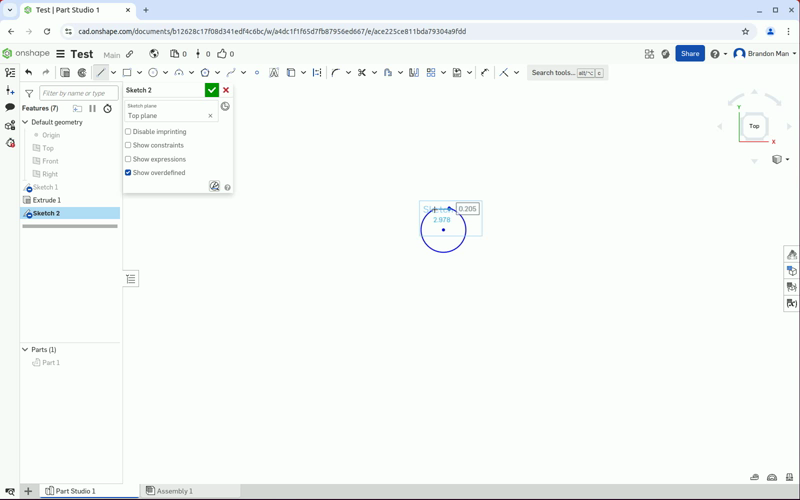
key(esc)
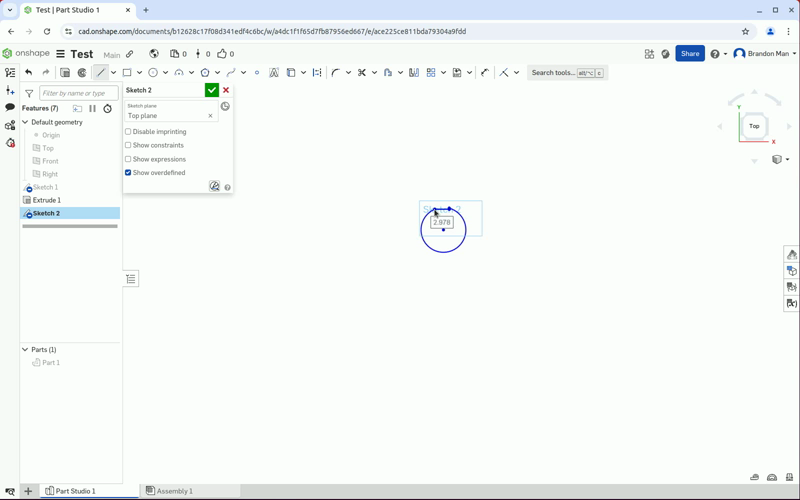
mouse_move(449, 242)
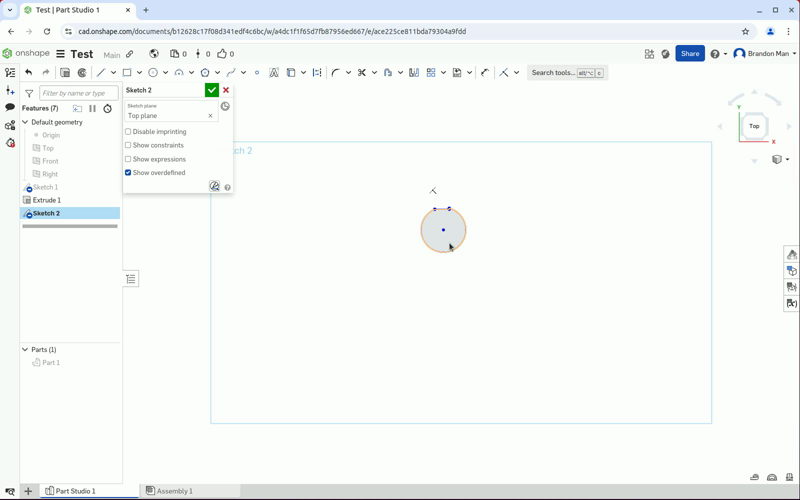
scroll(6)
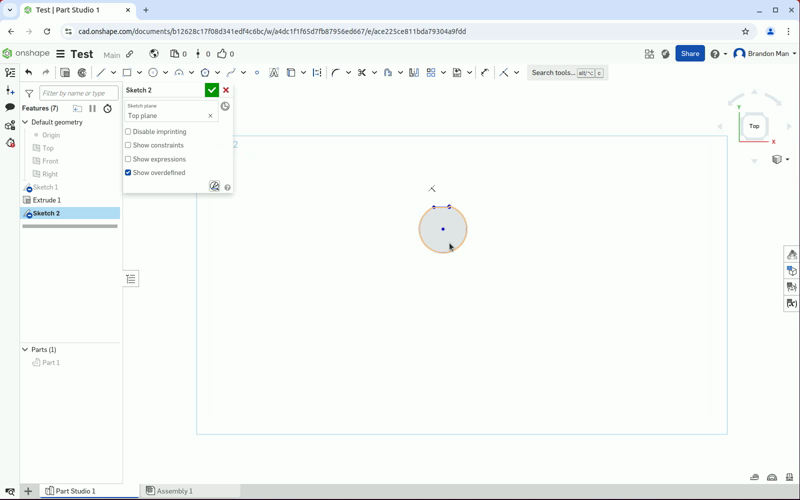
scroll(6)
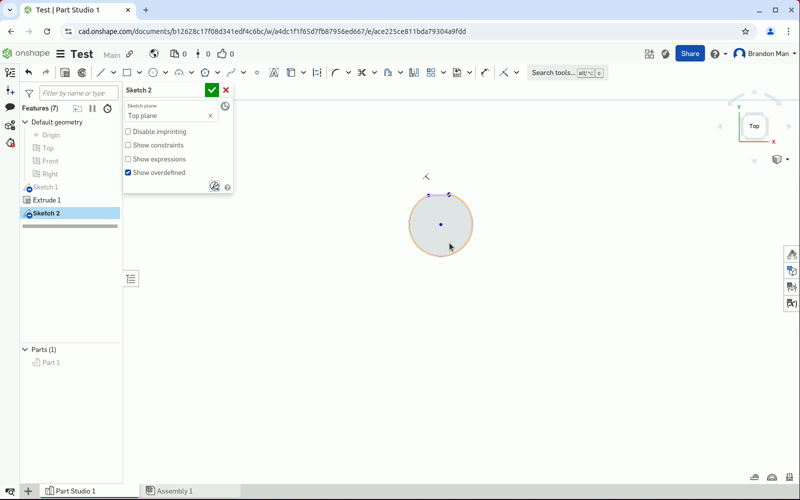
scroll(6)
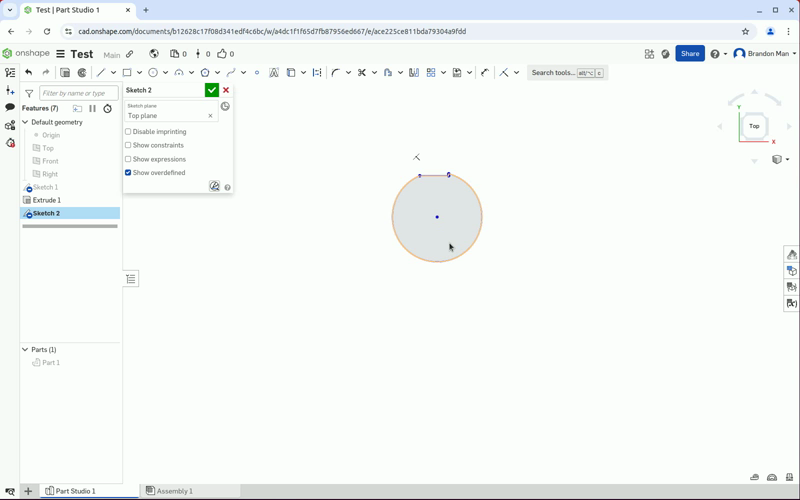
scroll(6)
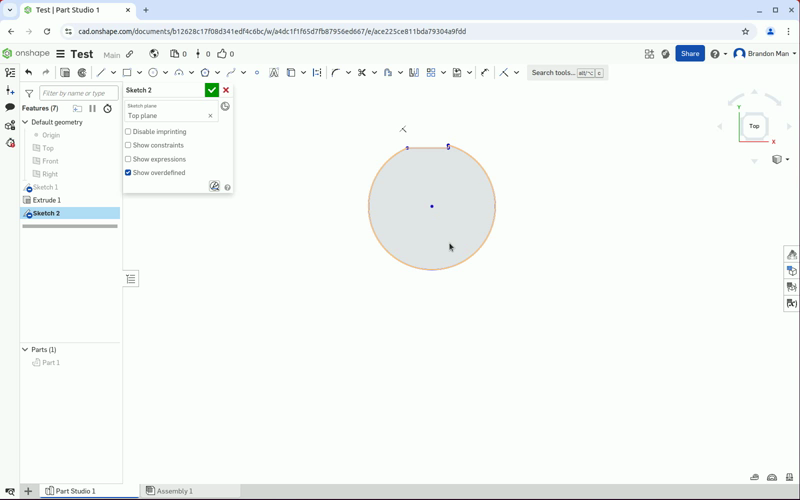
scroll(6)
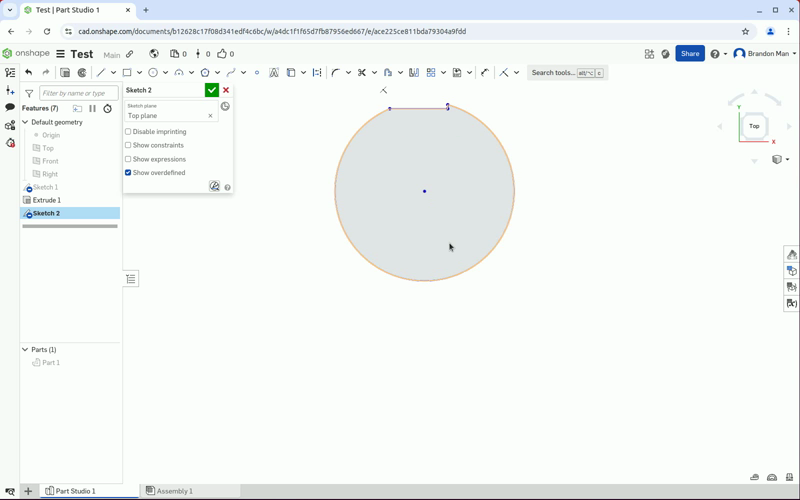
scroll(6)
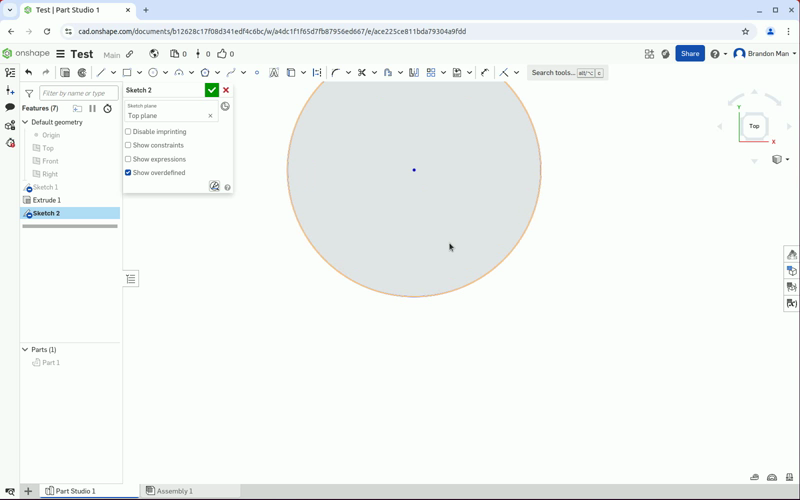
scroll(6)
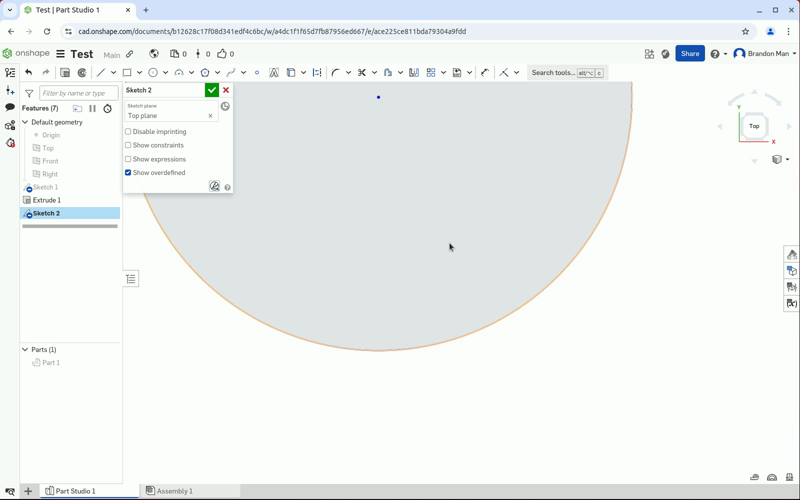
click(449, 242)
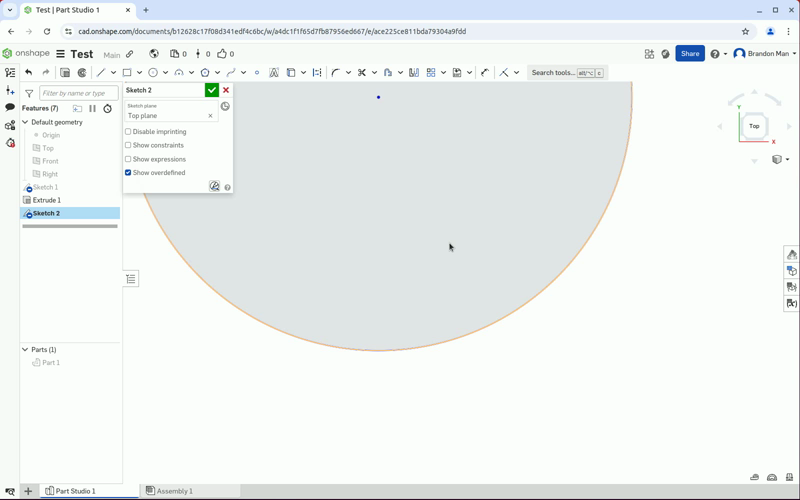
scroll(-6)
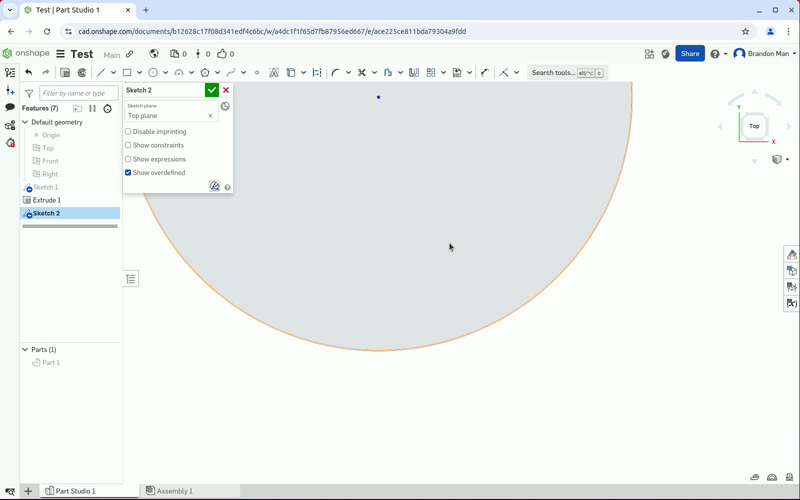
scroll(-6)
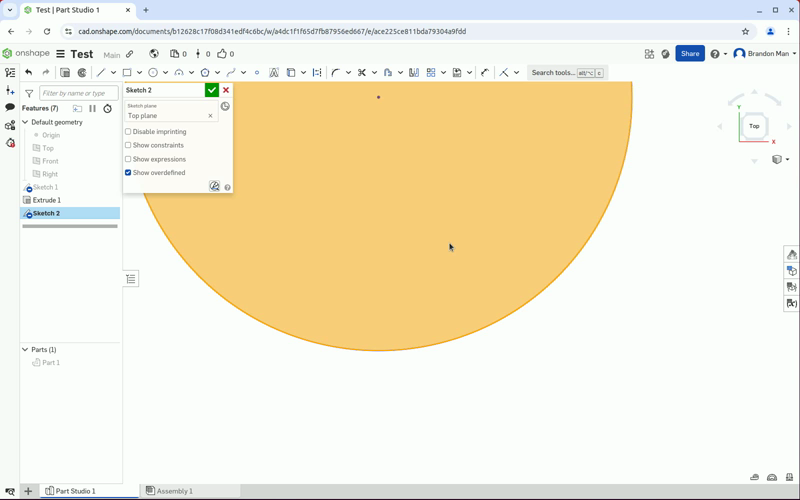
scroll(-6)
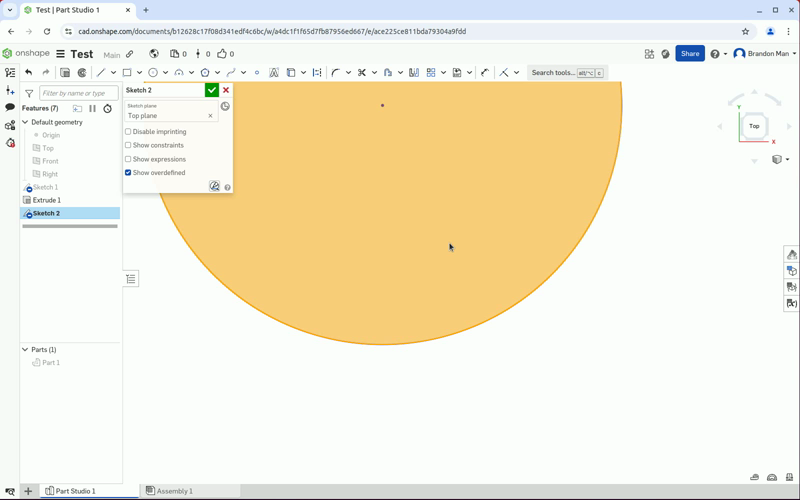
scroll(-6)
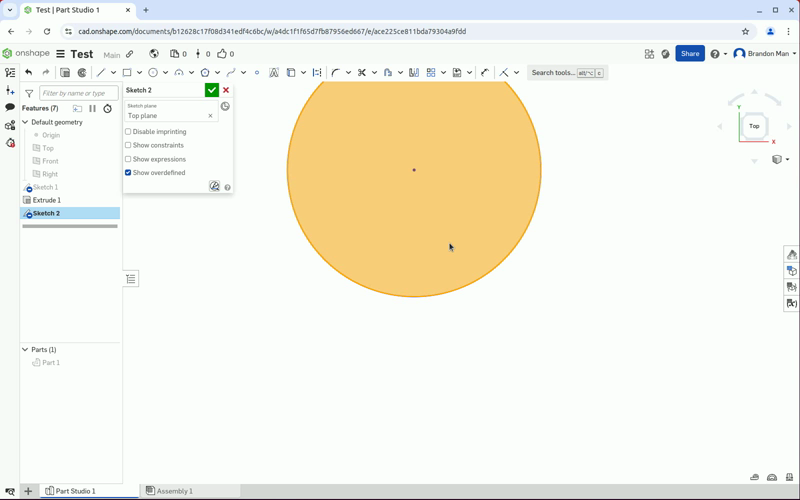
scroll(-6)
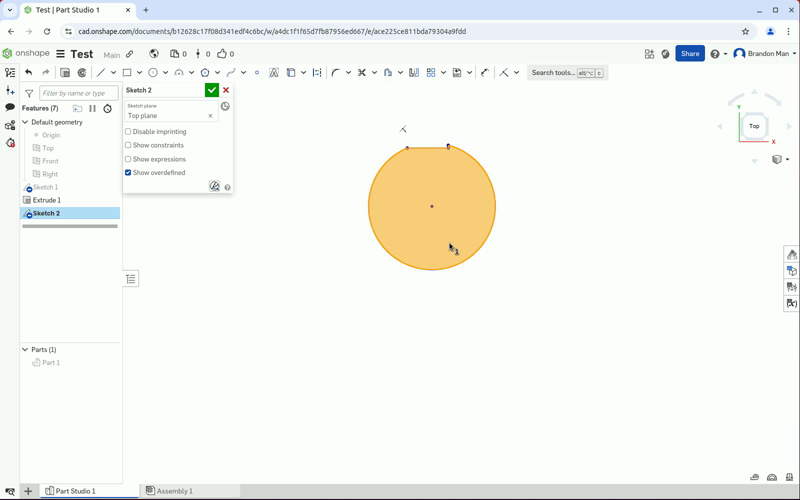
scroll(-6)
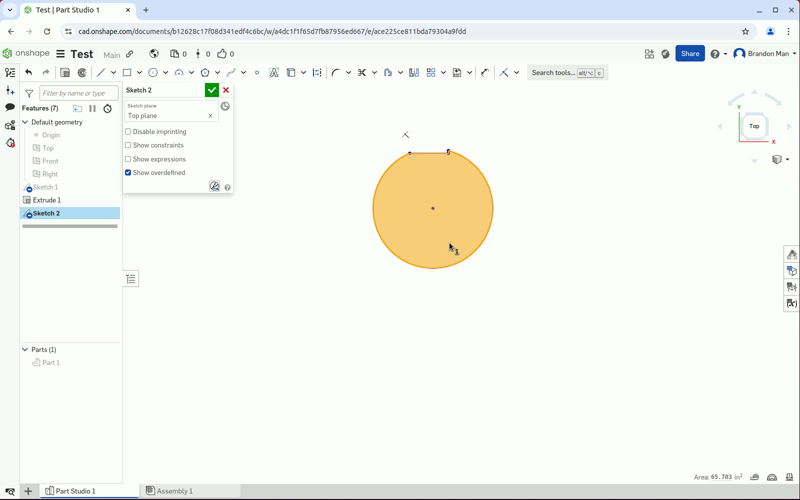
scroll(-6)
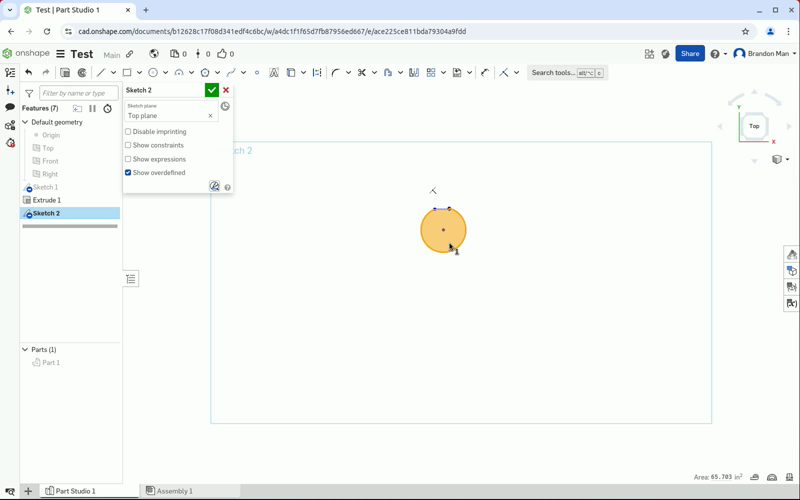
mouse_move(73, 352)
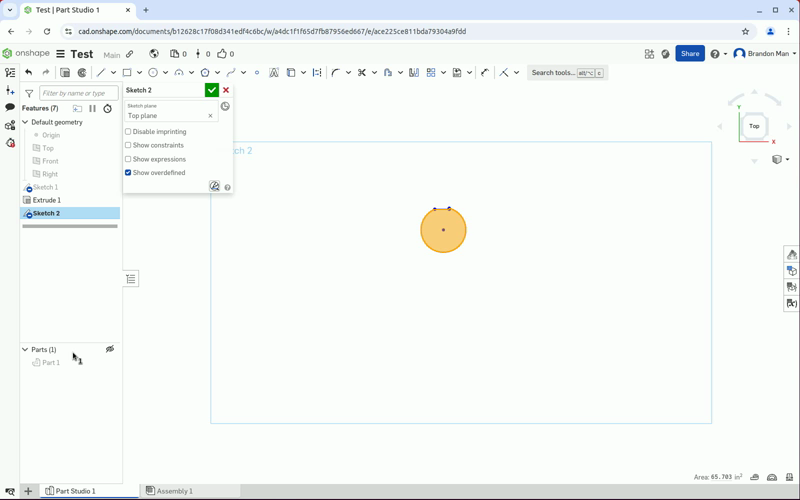
key(shift+y)
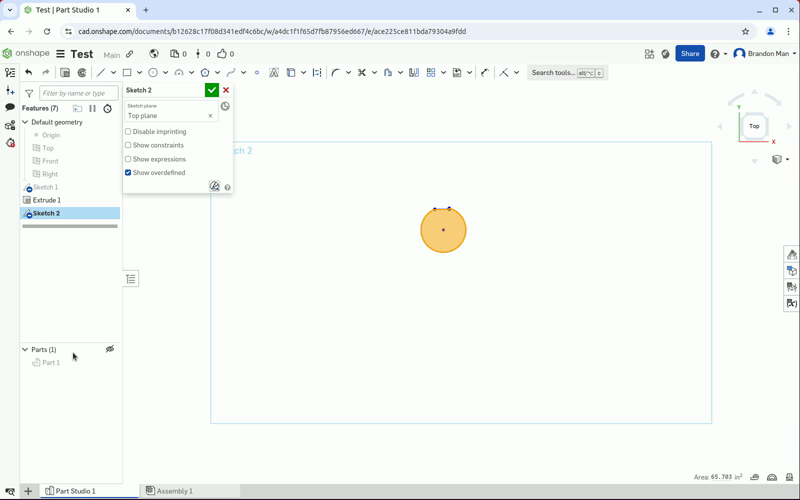
key(shift+e)
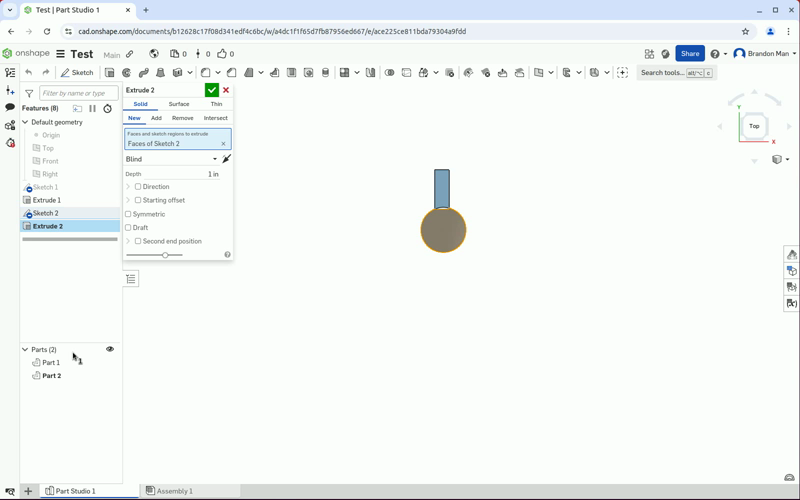
mouse_move(143, 106)
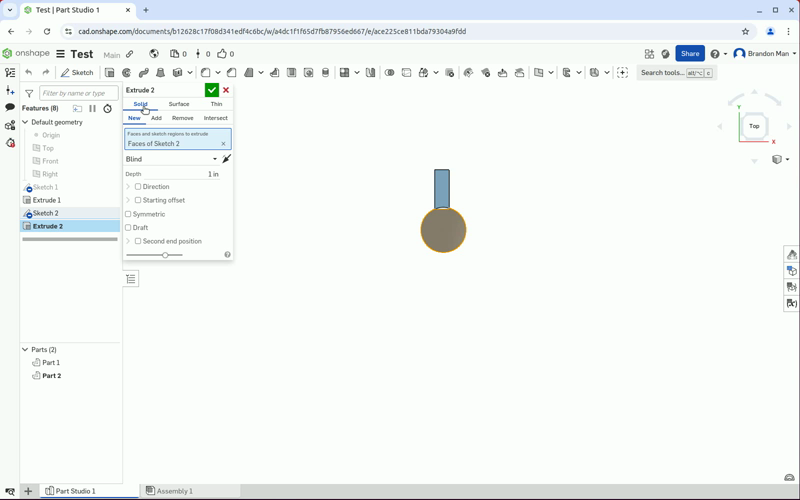
click(143, 106)
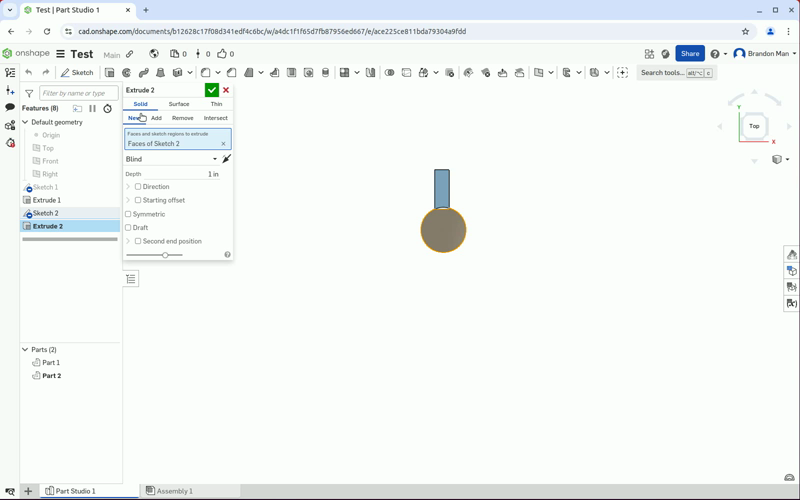
mouse_move(137, 120)
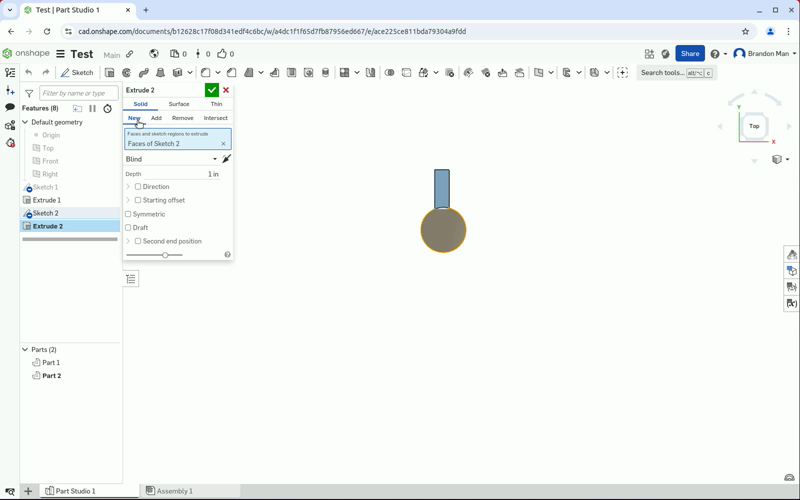
click(137, 120)
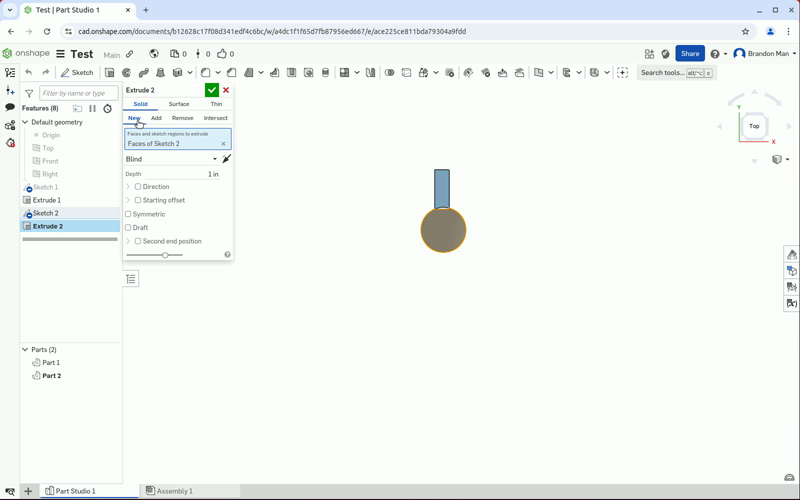
key(tab, 4)
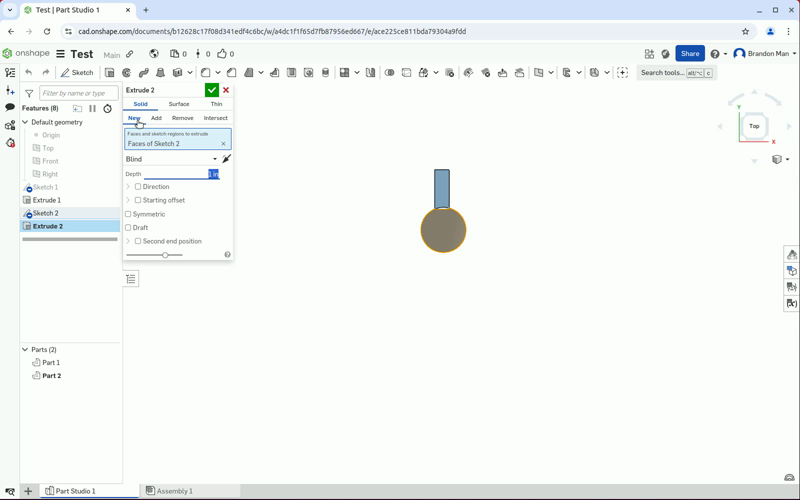
text(3.37)
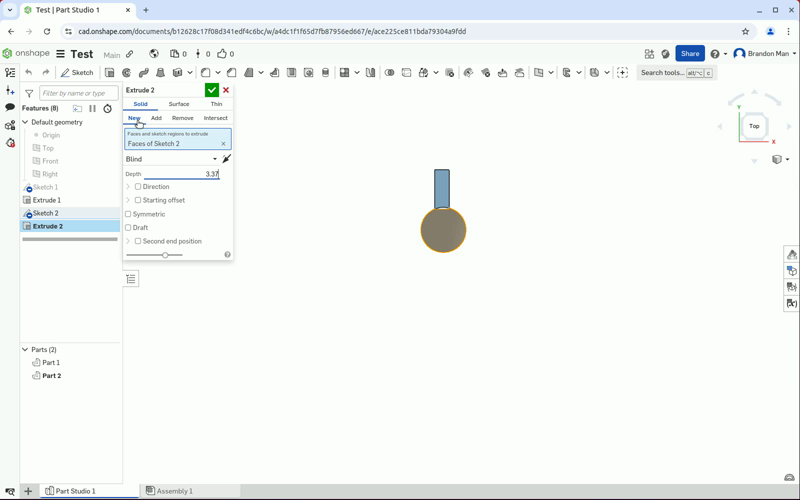
key(enter)
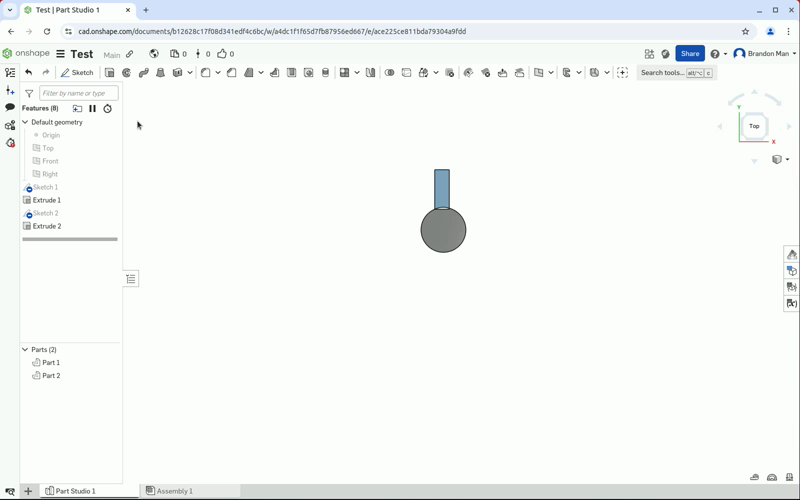
key(shift+h)
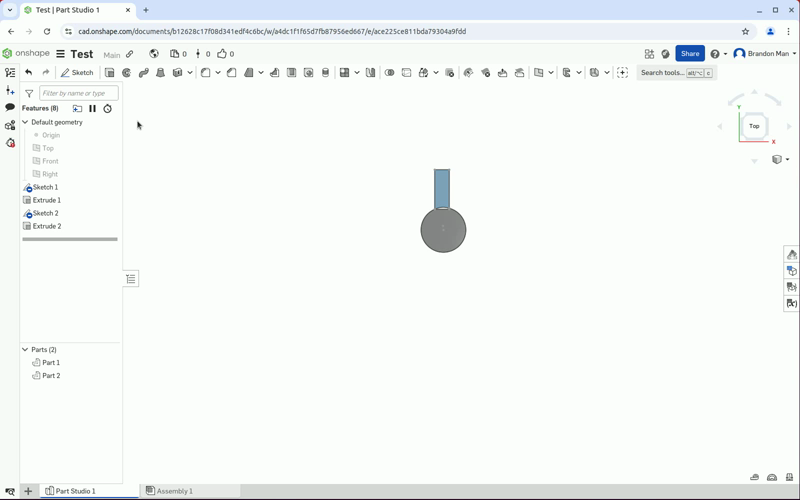
key(shift+h)
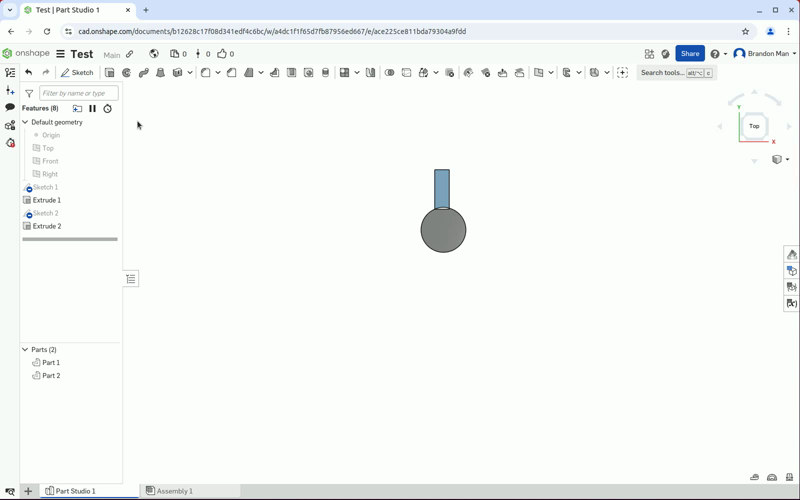
mouse_move(73, 189)
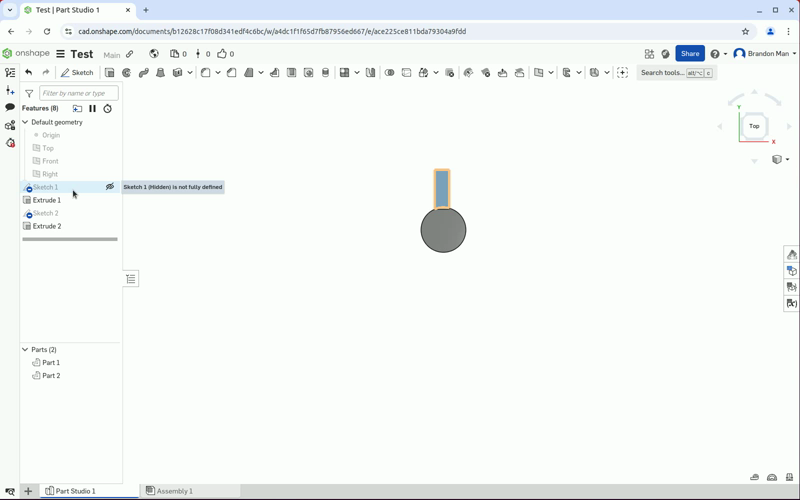
click(73, 189)
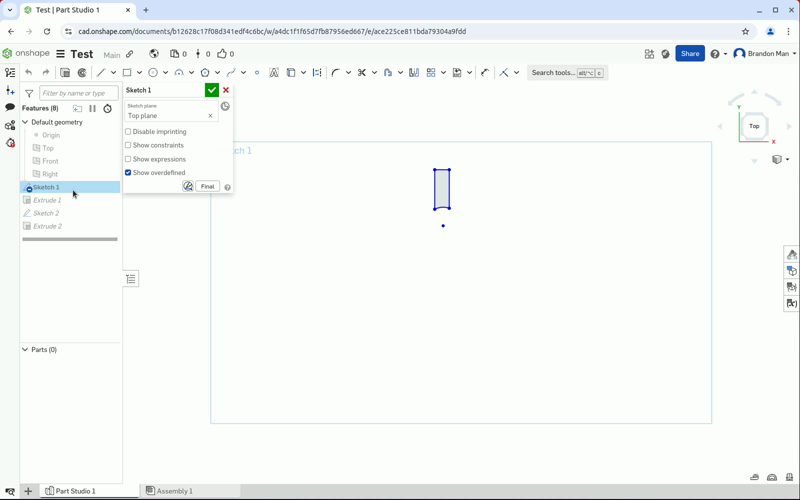
mouse_move(229, 92)
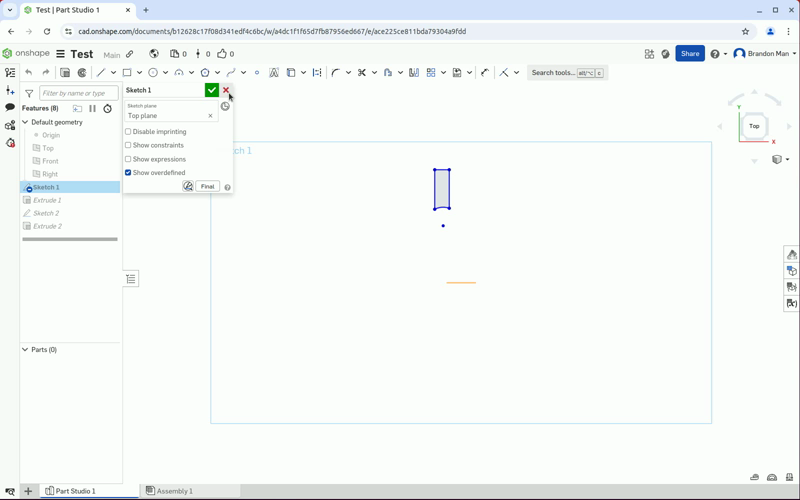
click(229, 92)
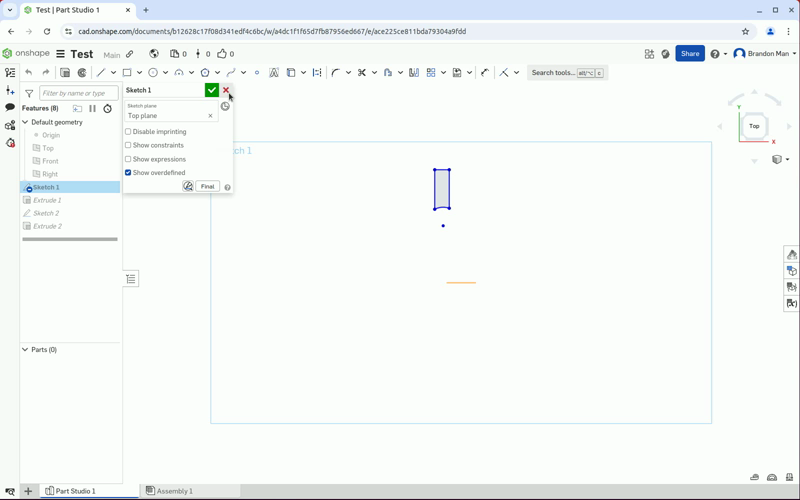
key(shift+s)
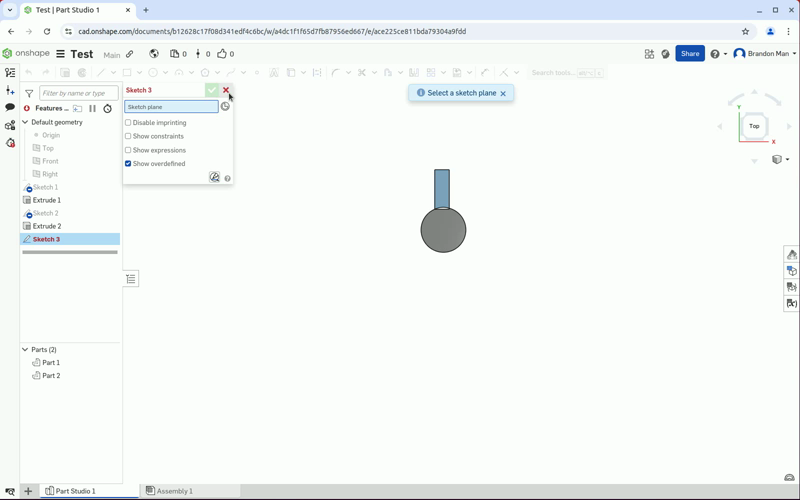
mouse_move(73, 150)
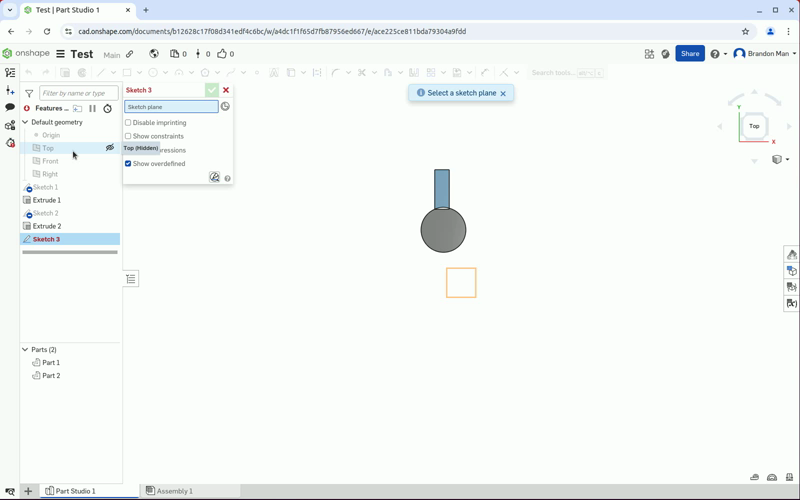
click(73, 150)
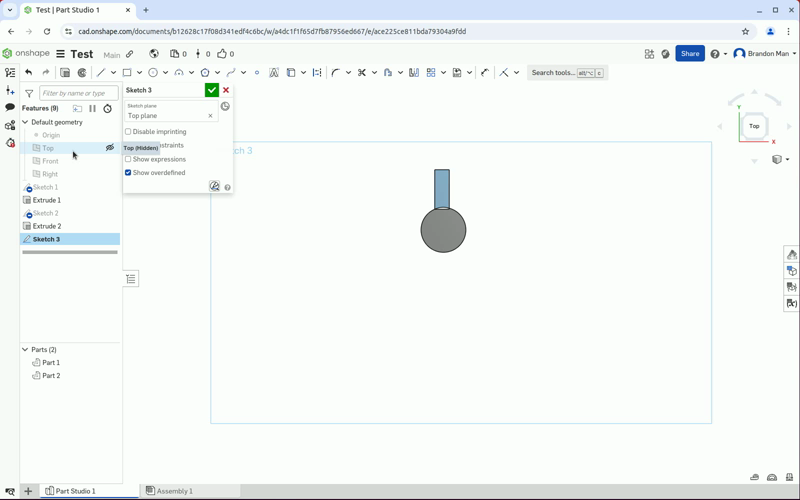
mouse_move(73, 352)
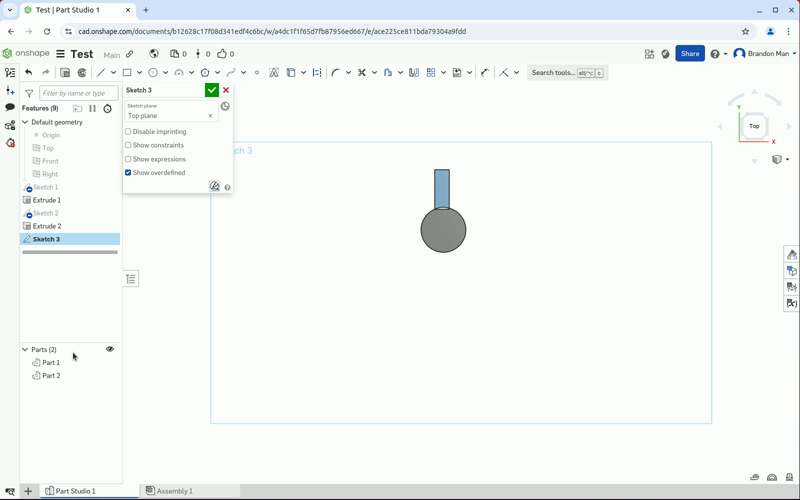
key(y)
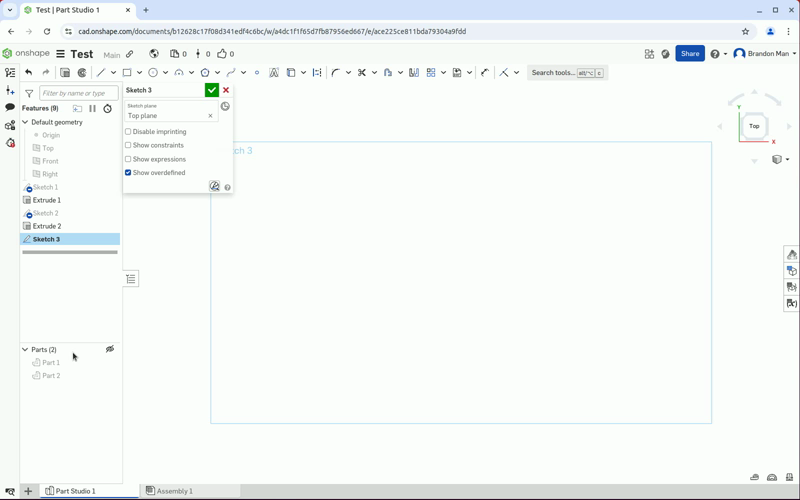
key(l)
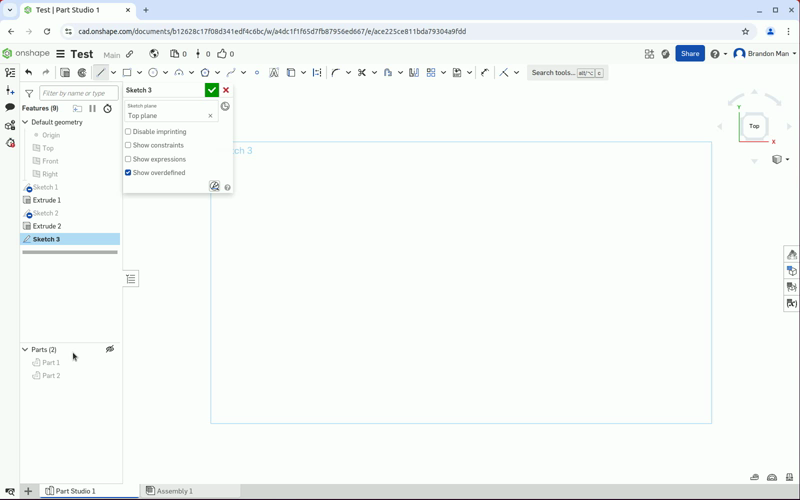
key_down(shift)
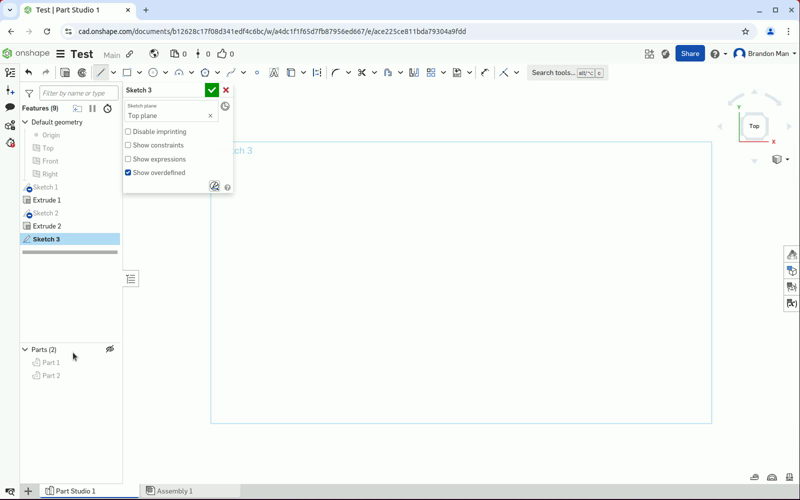
mouse_move(434, 209)
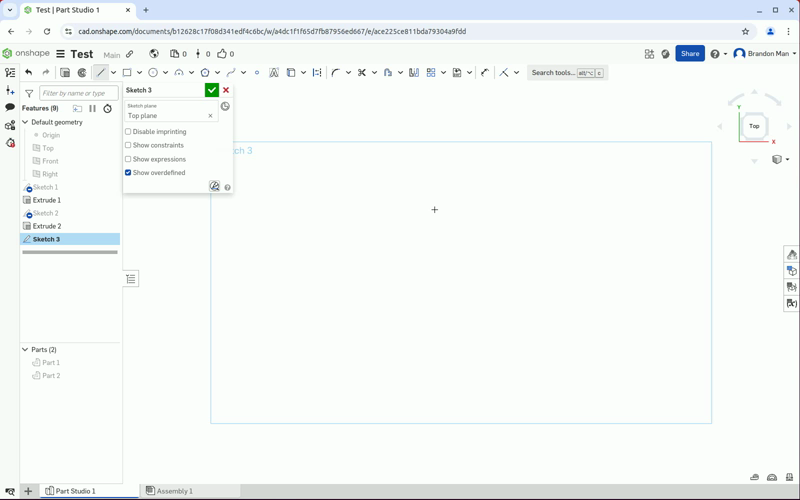
click(434, 209)
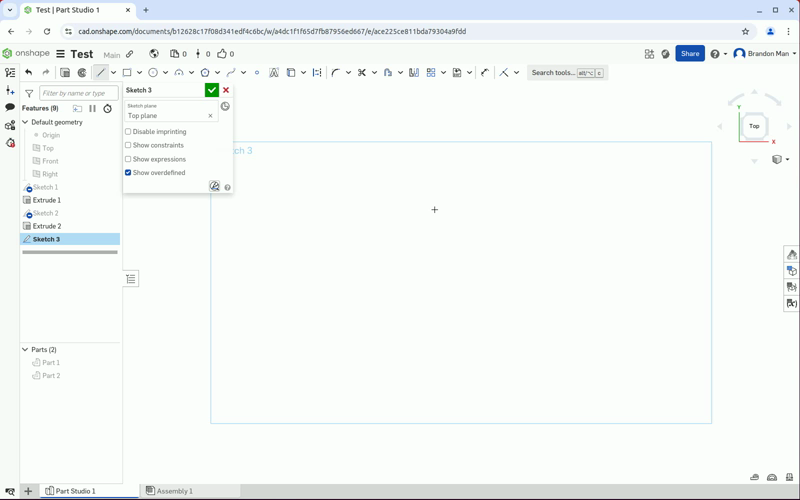
key_up(shift)
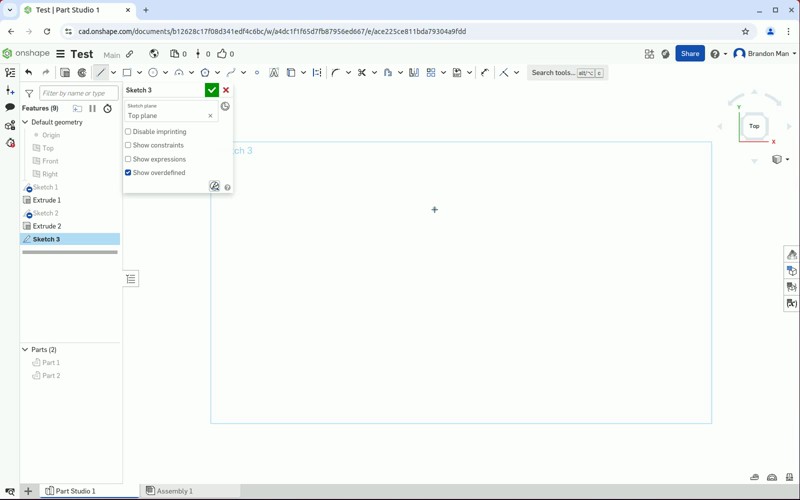
key_down(shift)
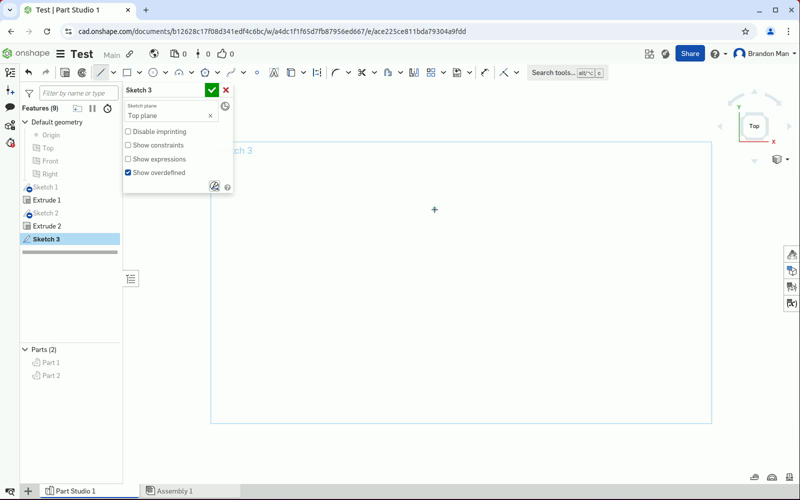
mouse_move(464, 209)
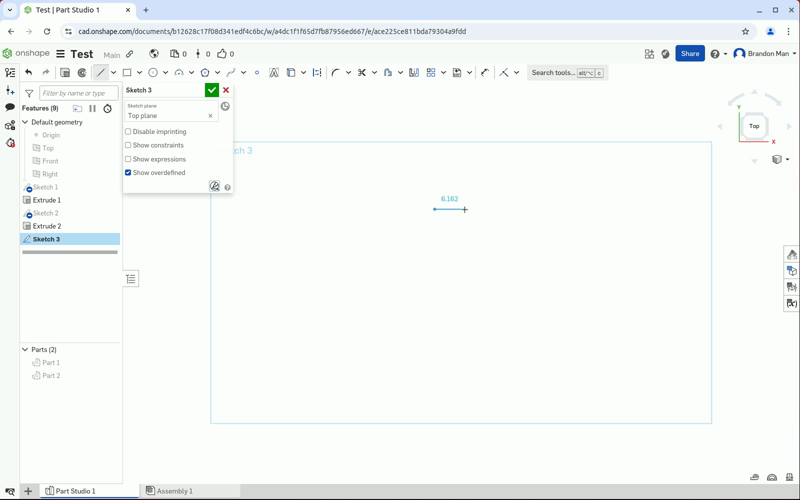
mouse_move(450, 209)
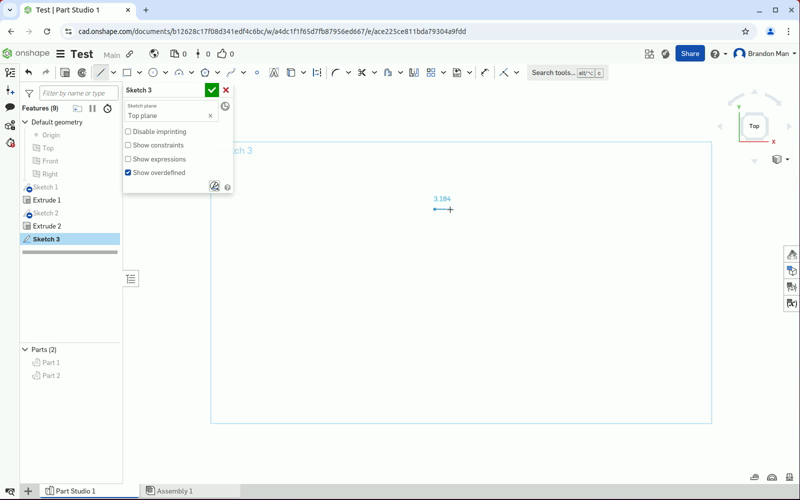
click(450, 209)
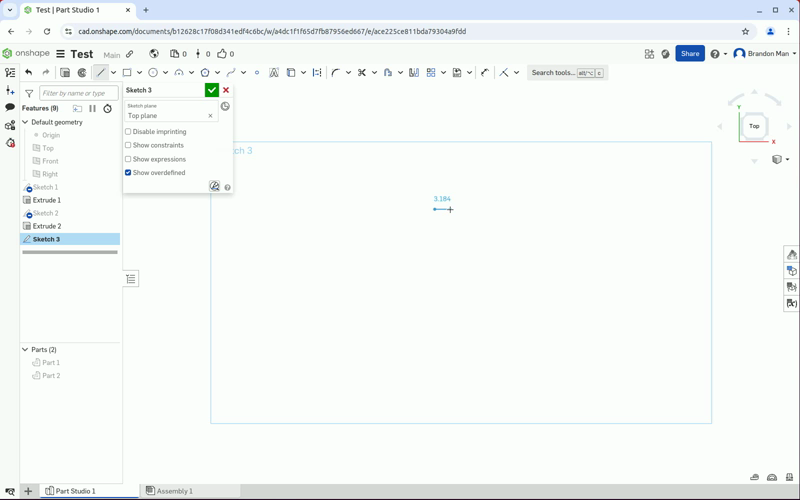
key_up(shift)
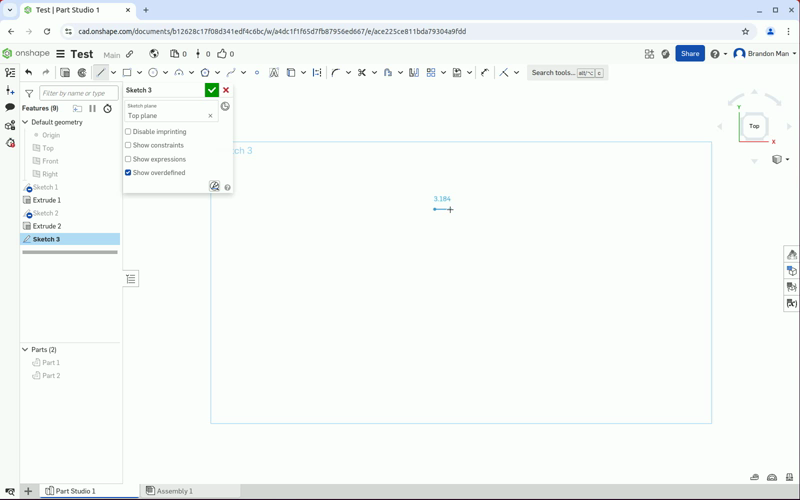
key_down(shift)
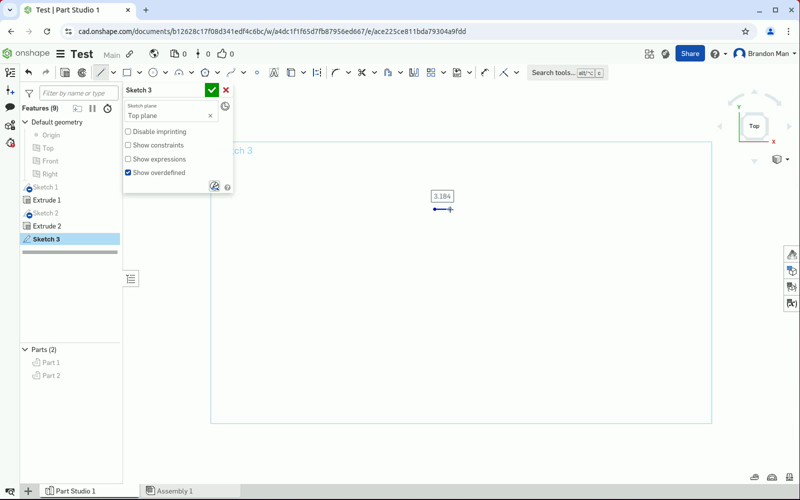
mouse_move(480, 209)
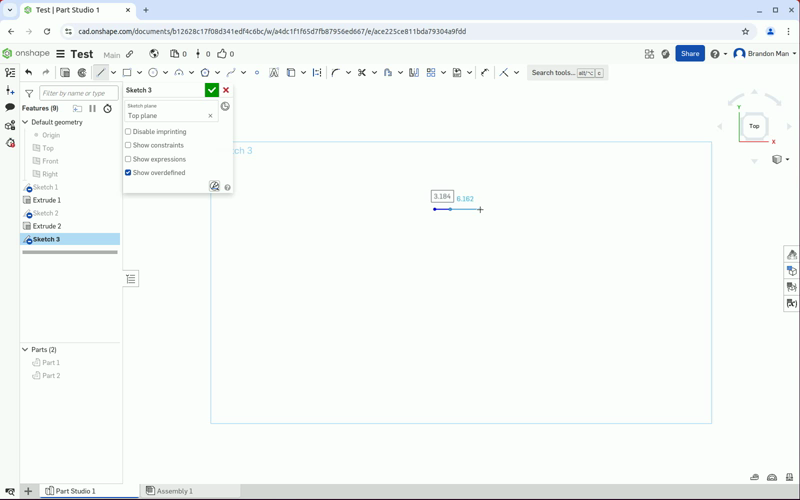
mouse_move(450, 208)
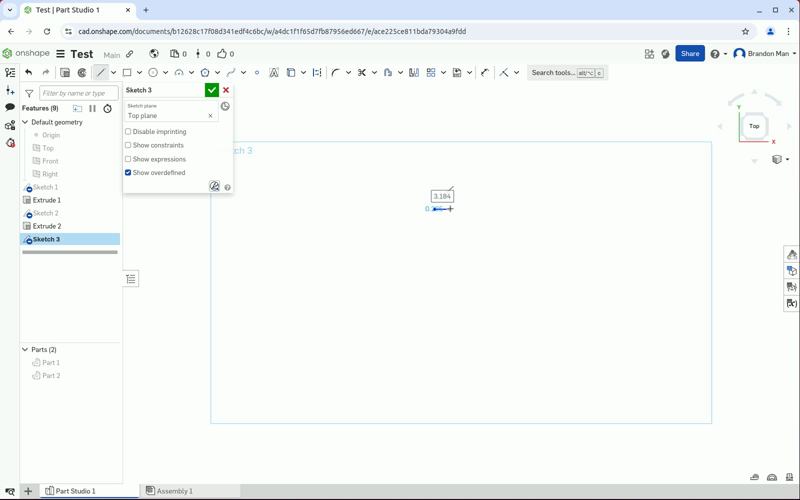
scroll(6)
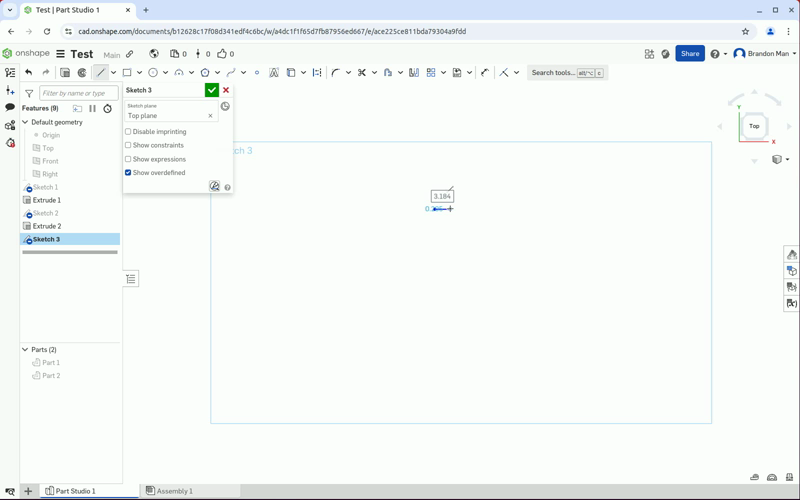
scroll(6)
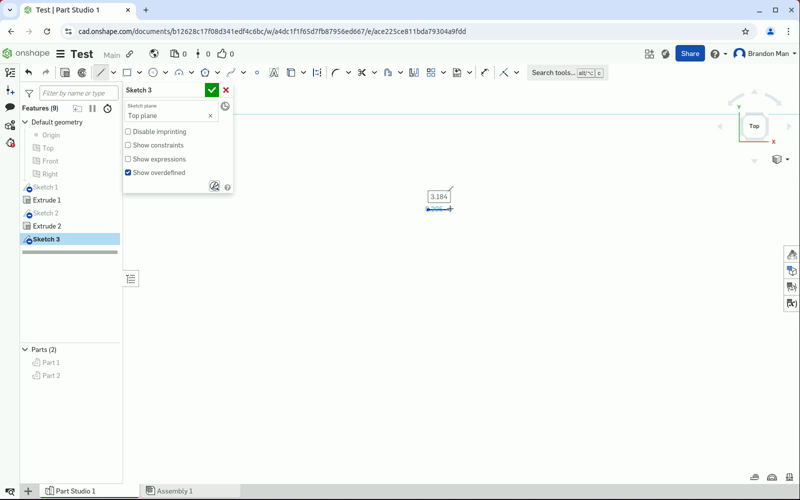
scroll(6)
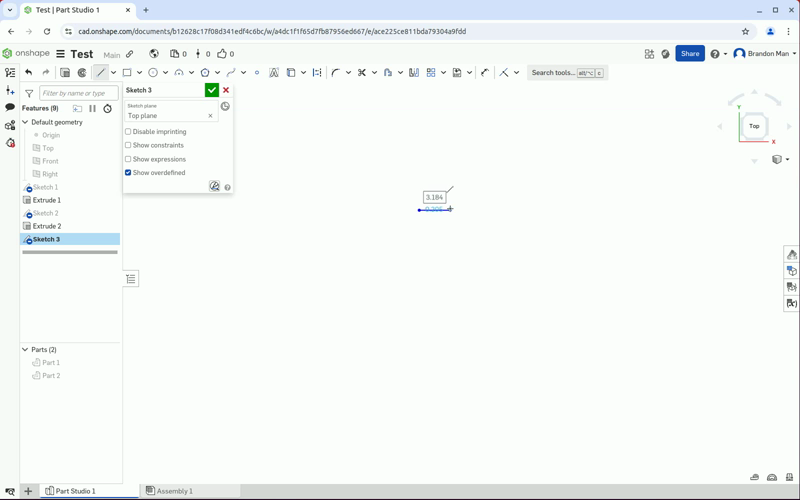
scroll(6)
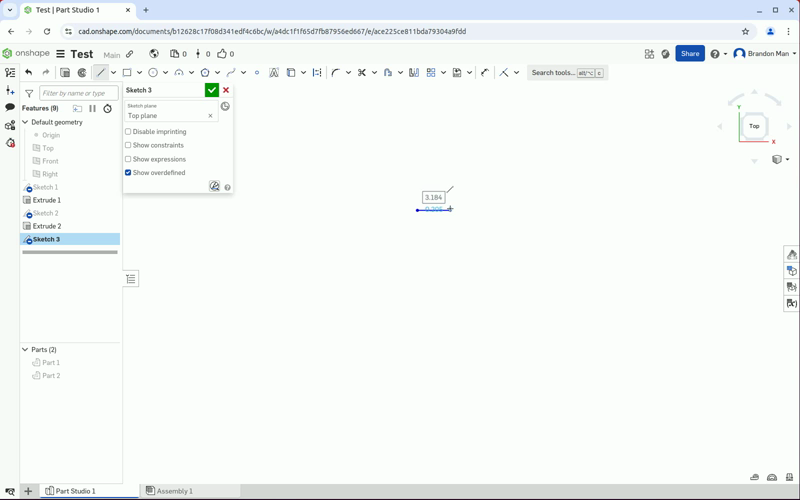
scroll(6)
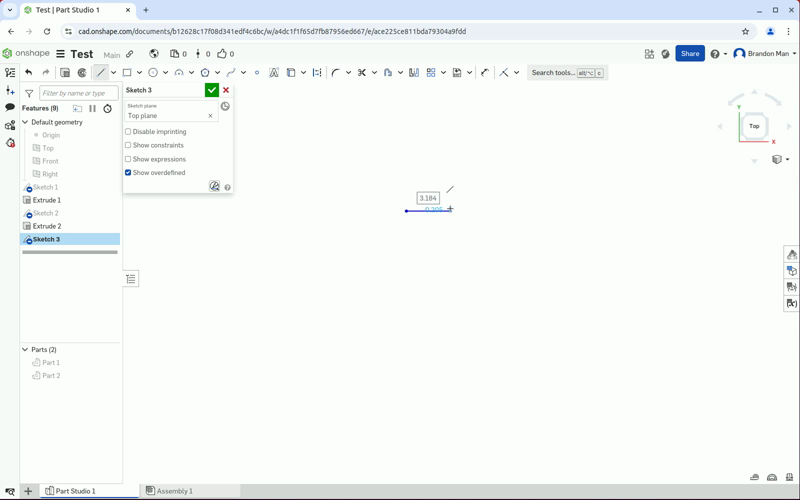
scroll(6)
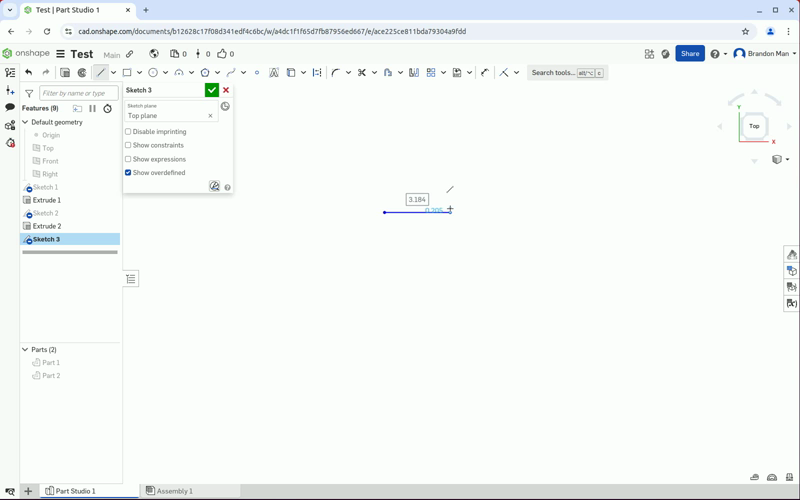
scroll(6)
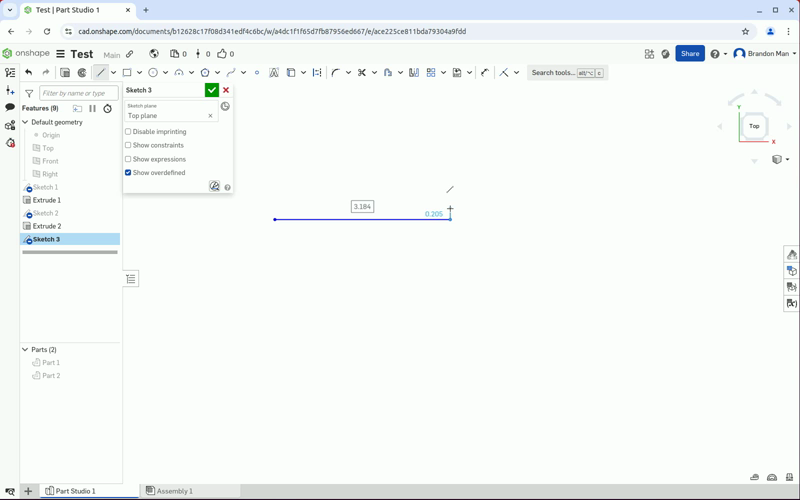
click(450, 208)
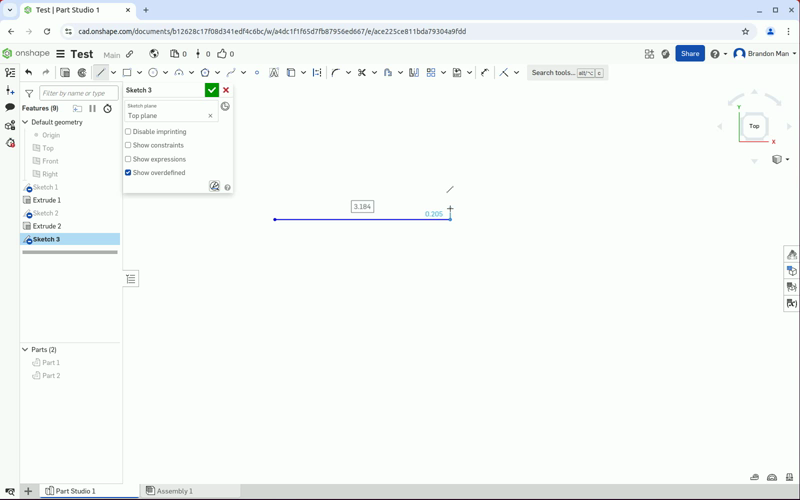
scroll(-6)
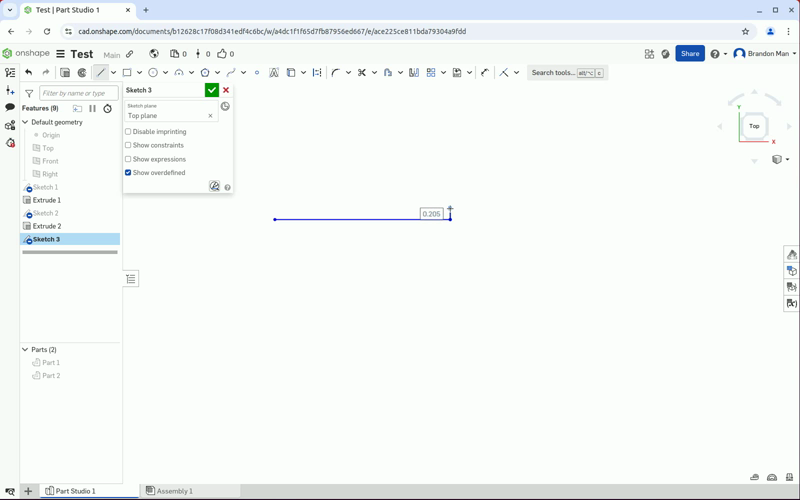
scroll(-6)
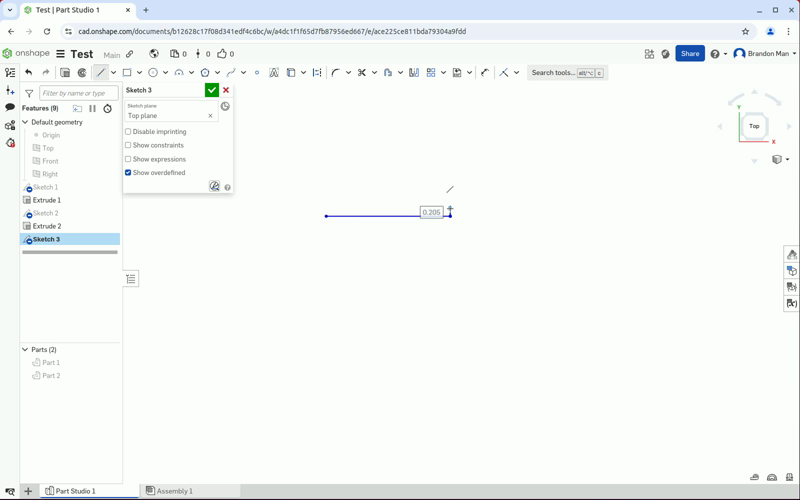
scroll(-6)
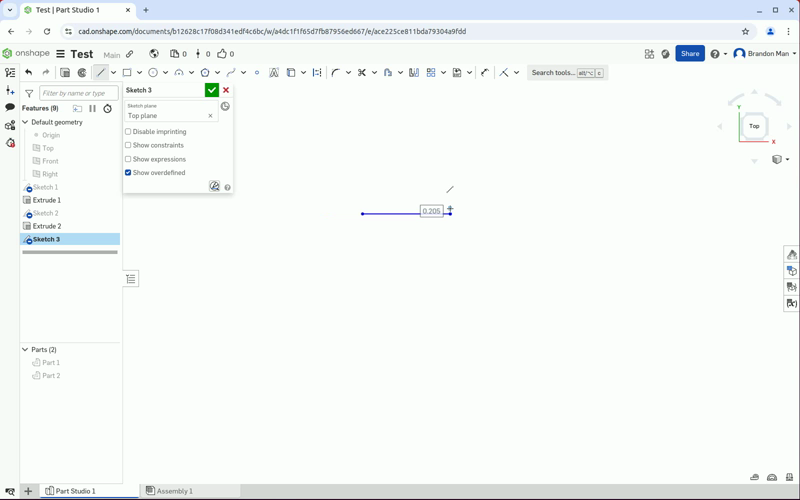
scroll(-6)
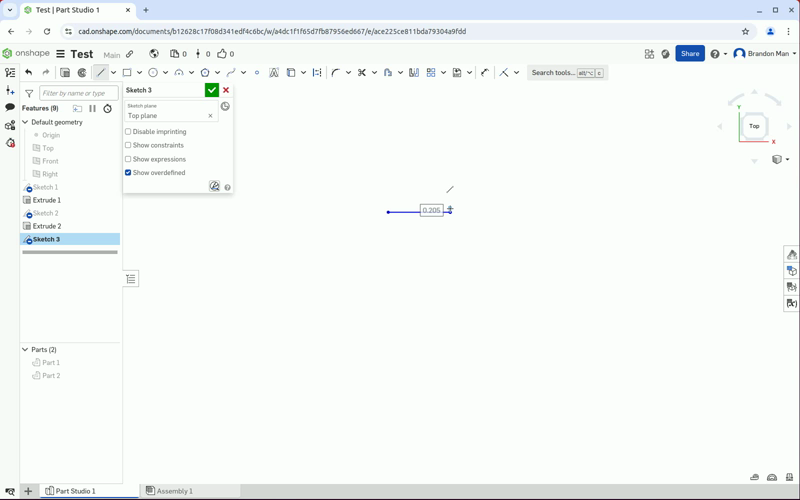
scroll(-6)
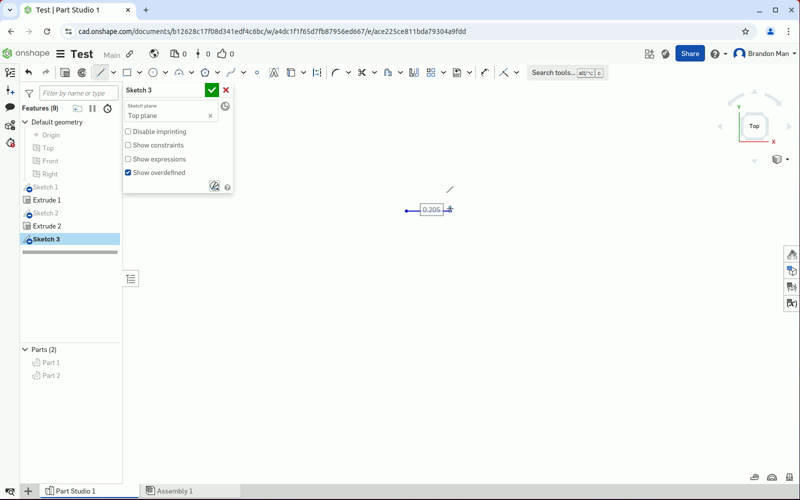
scroll(-6)
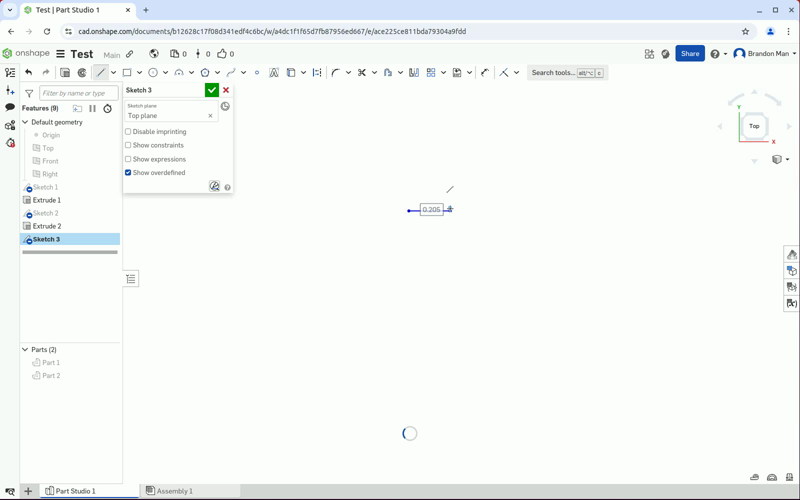
scroll(-6)
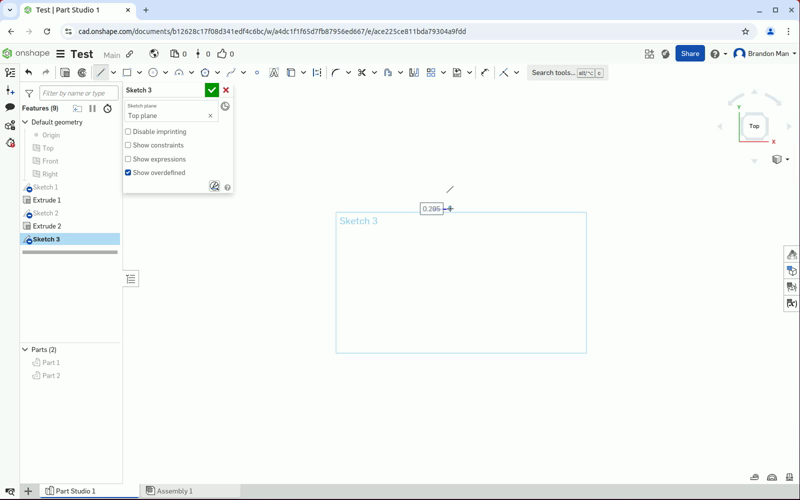
key_up(shift)
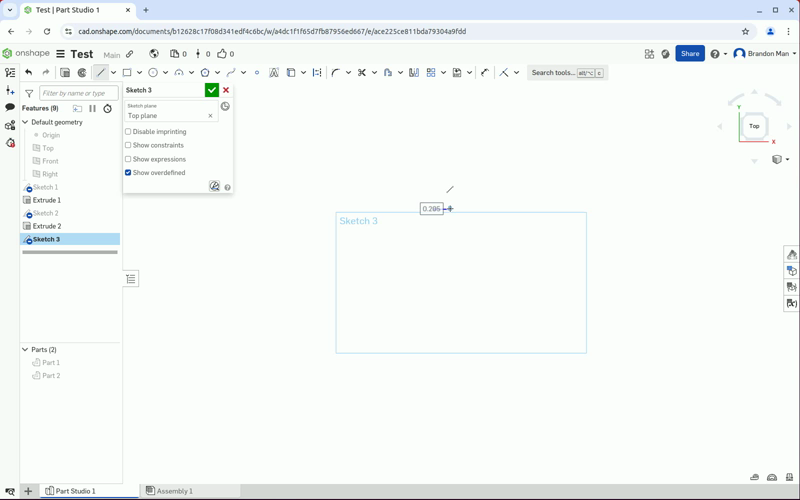
key(esc)
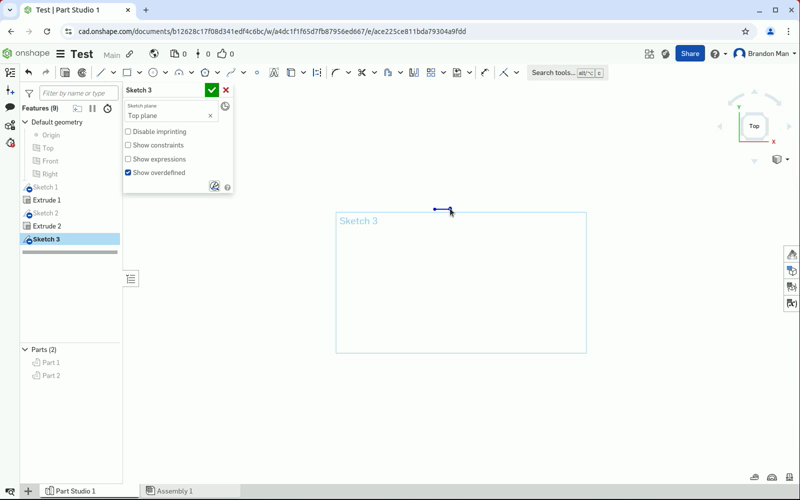
key(a)
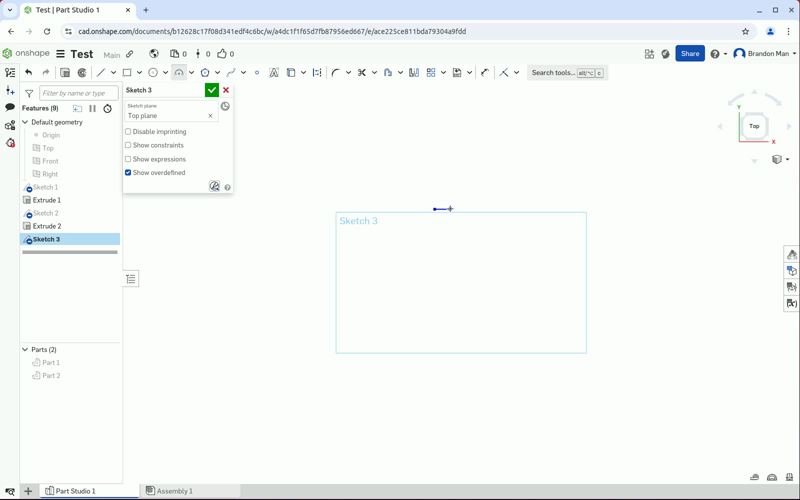
mouse_move(450, 208)
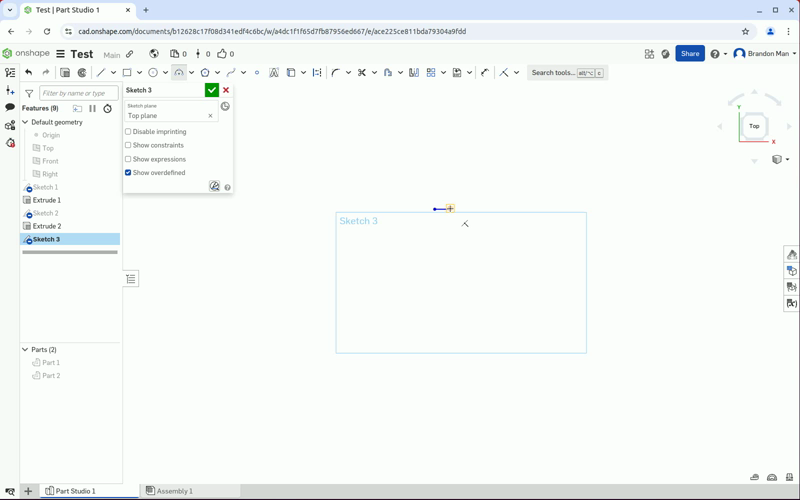
scroll(6)
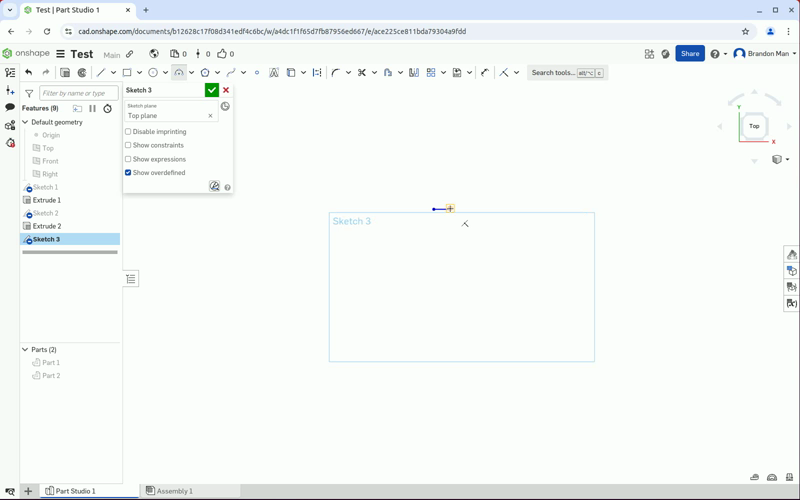
scroll(6)
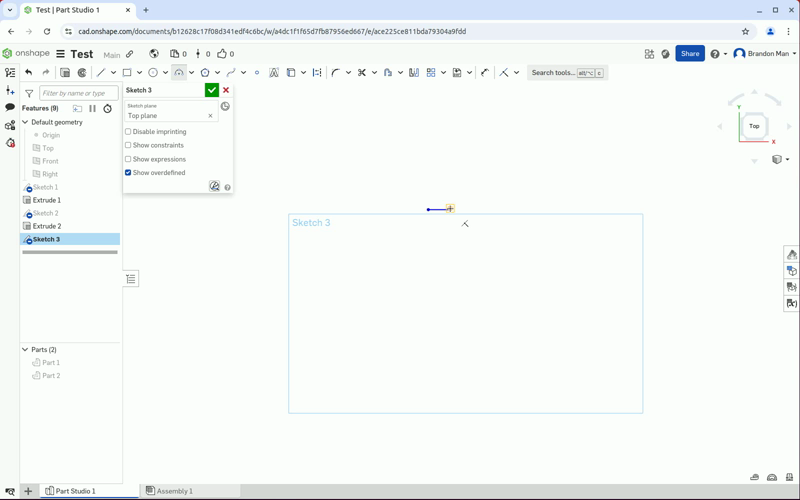
scroll(6)
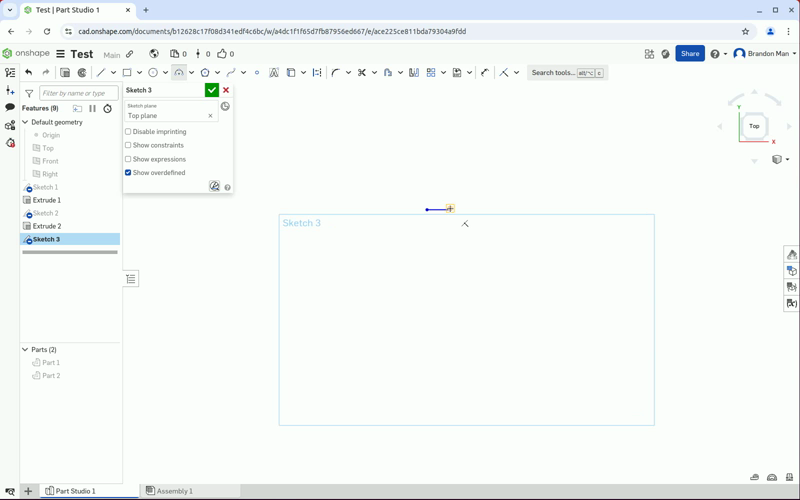
scroll(6)
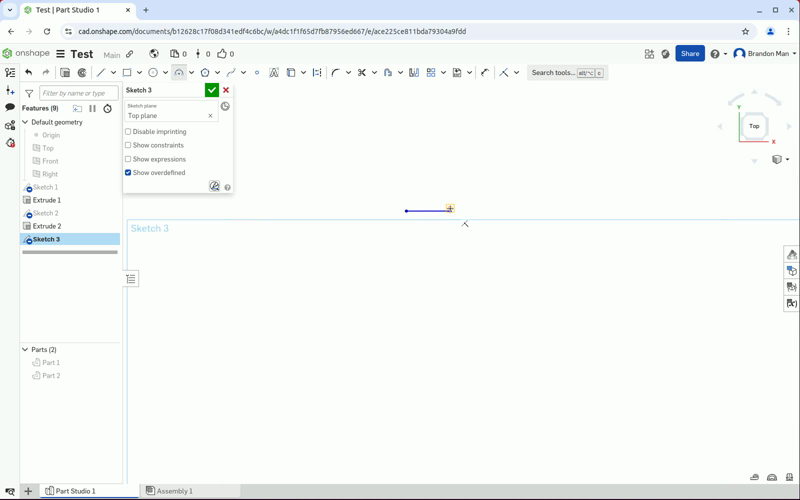
scroll(6)
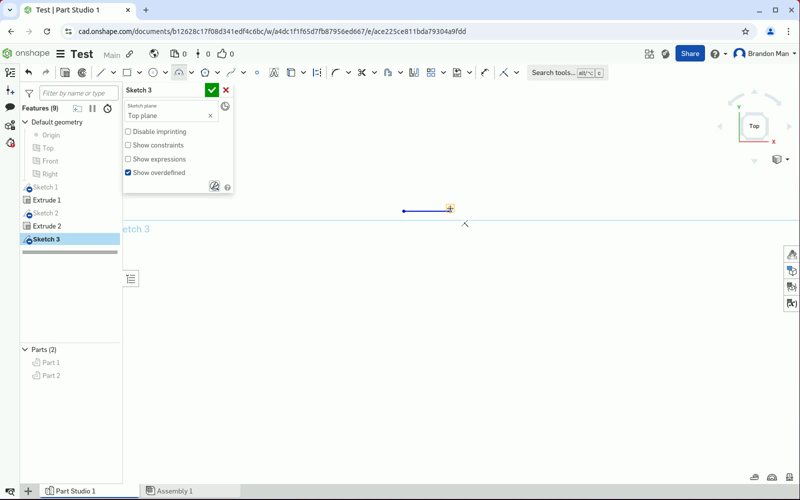
scroll(6)
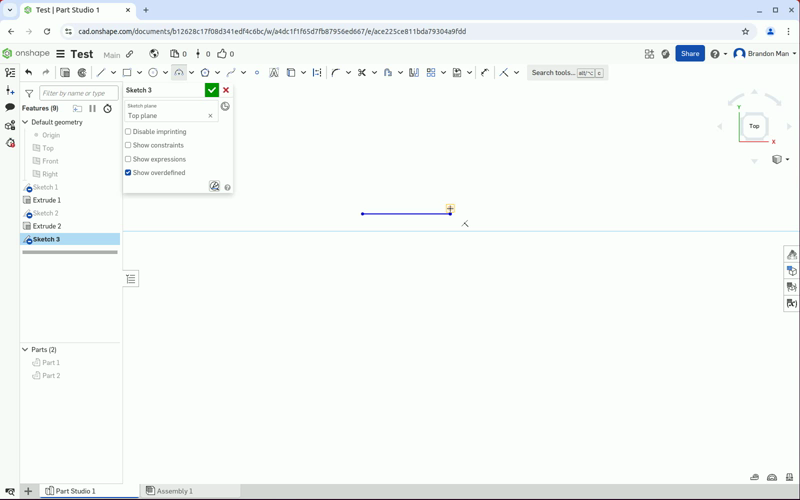
scroll(6)
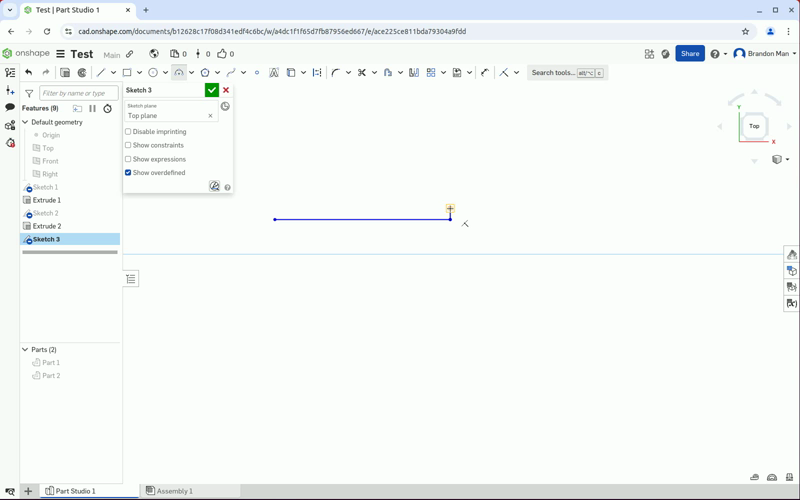
click(450, 208)
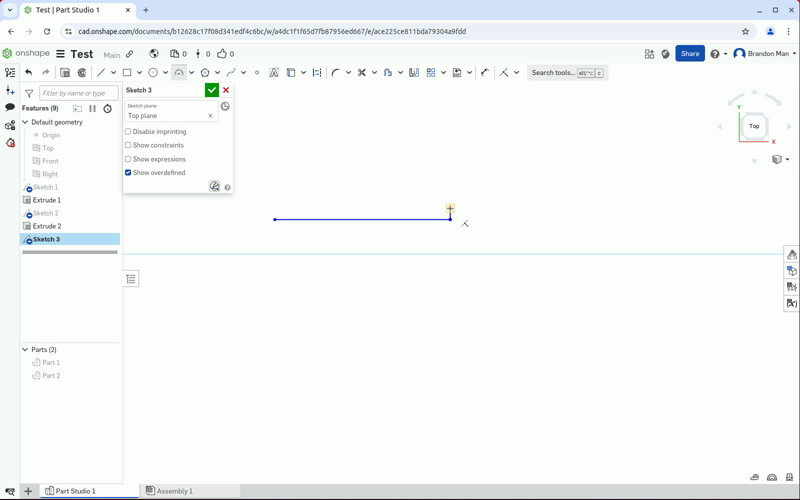
scroll(-6)
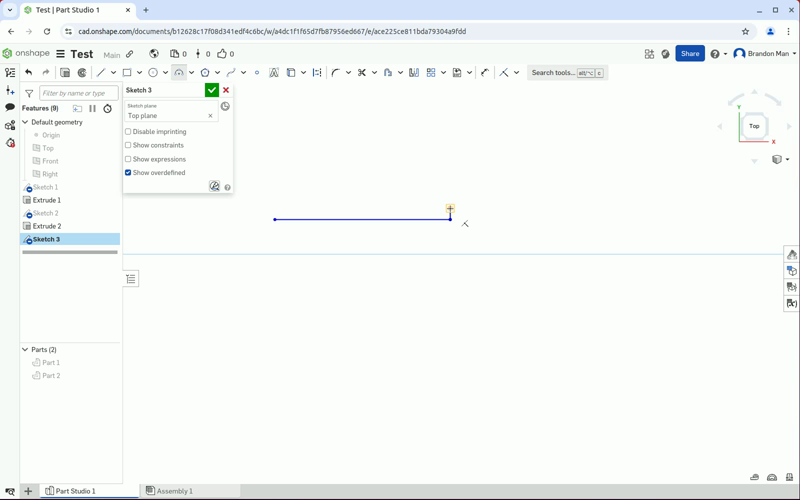
scroll(-6)
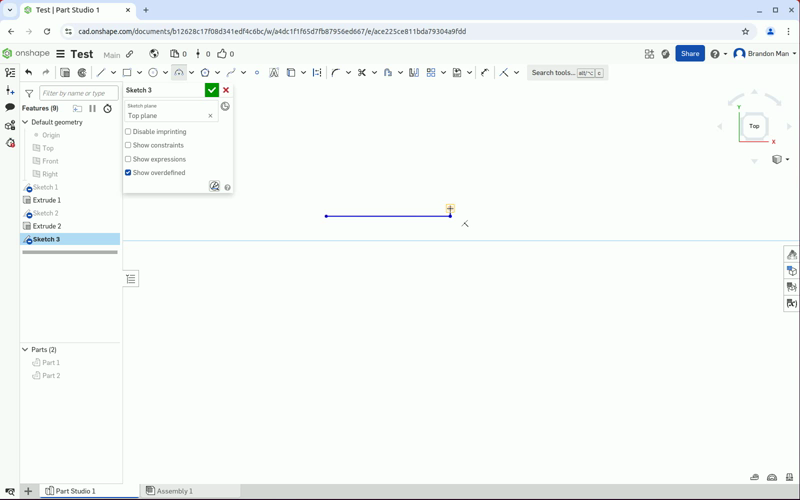
scroll(-6)
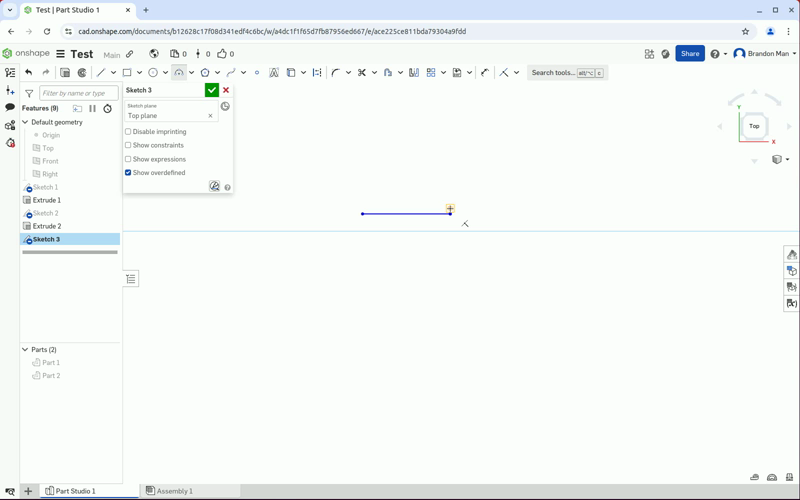
scroll(-6)
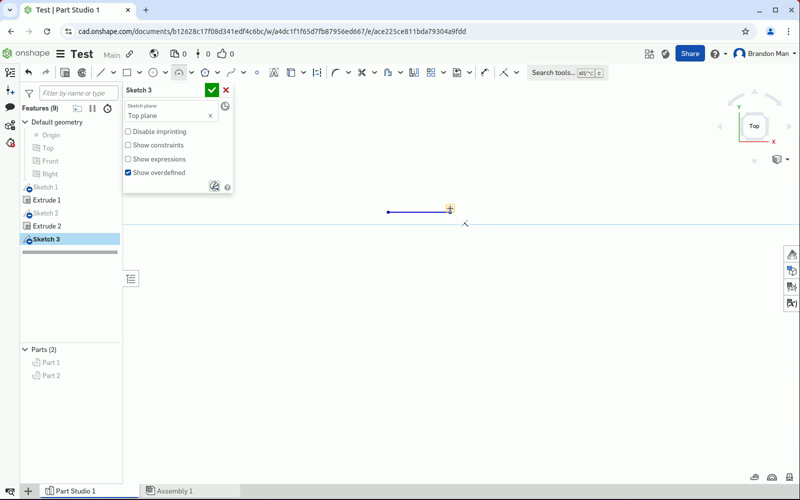
scroll(-6)
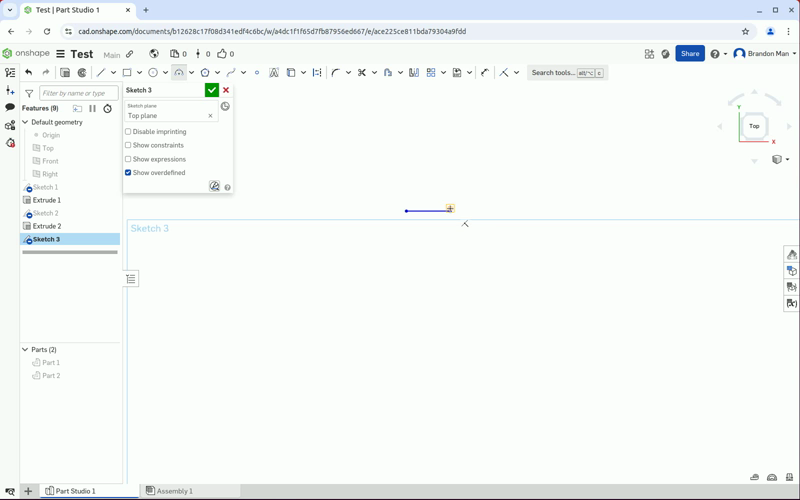
scroll(-6)
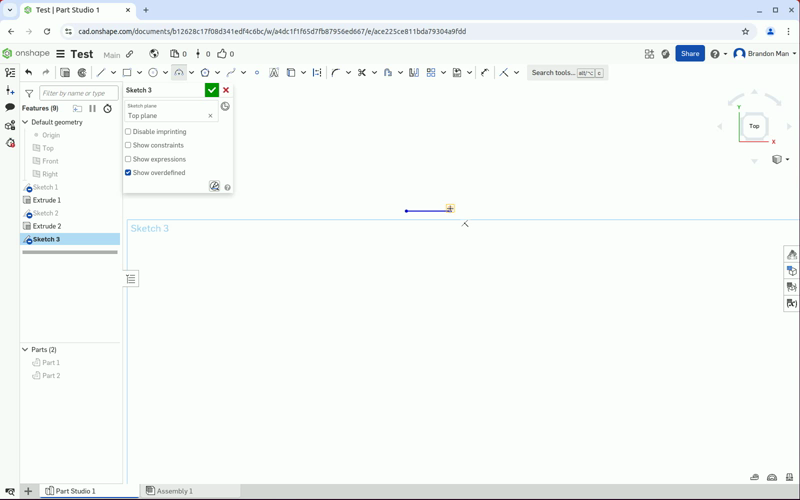
scroll(-6)
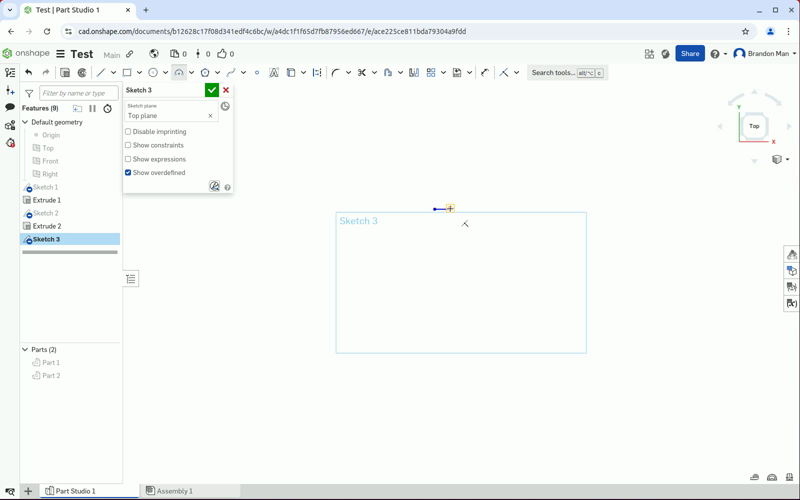
mouse_move(434, 209)
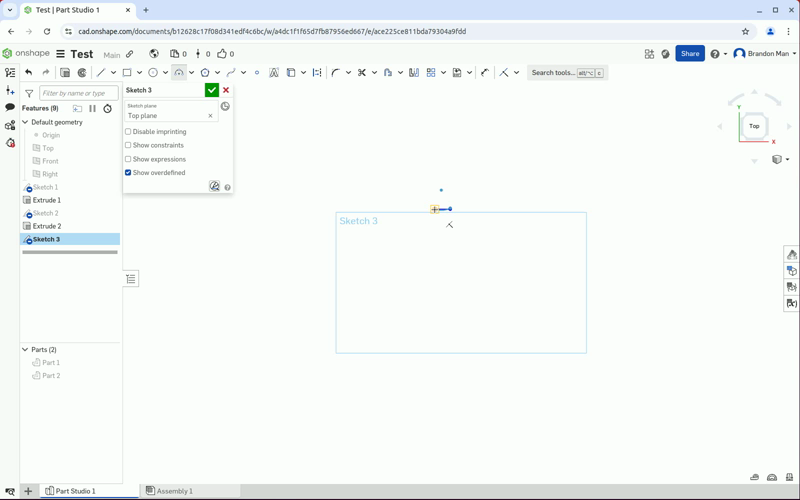
click(434, 209)
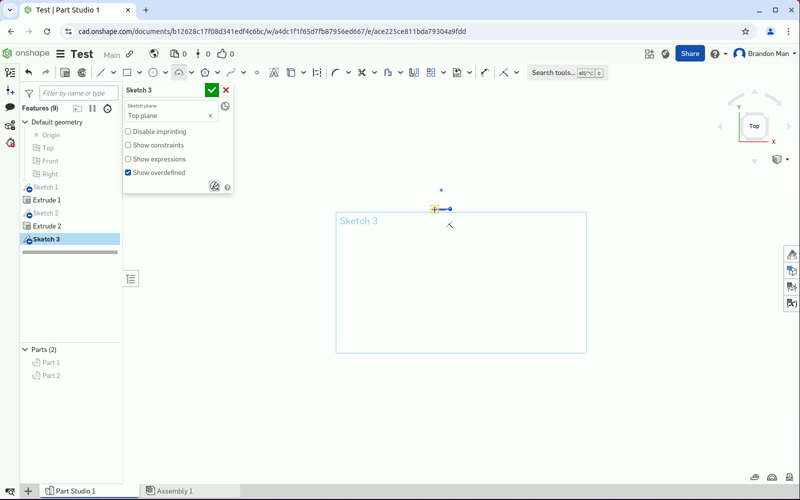
key_down(shift)
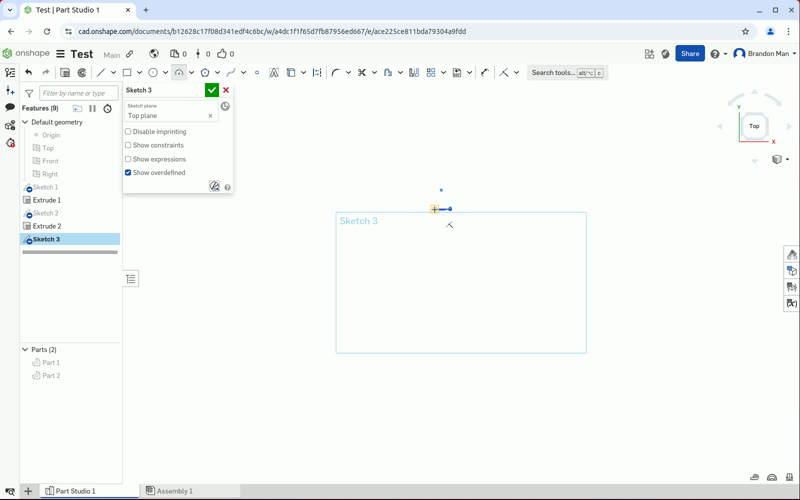
mouse_move(442, 207)
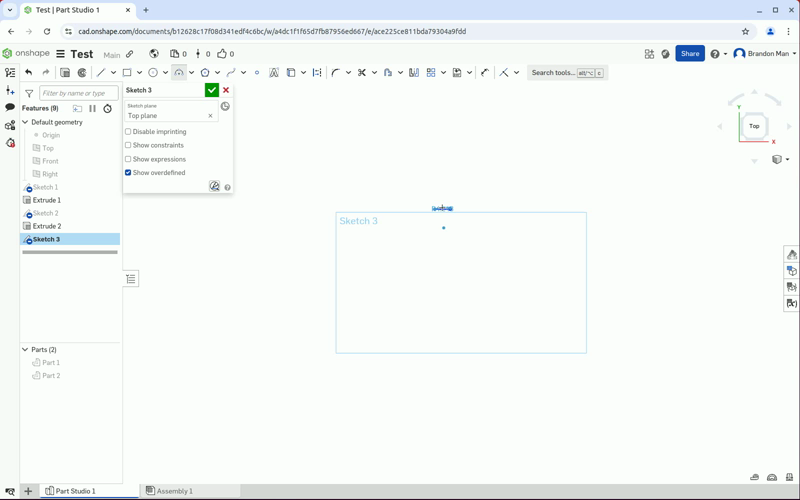
click(442, 207)
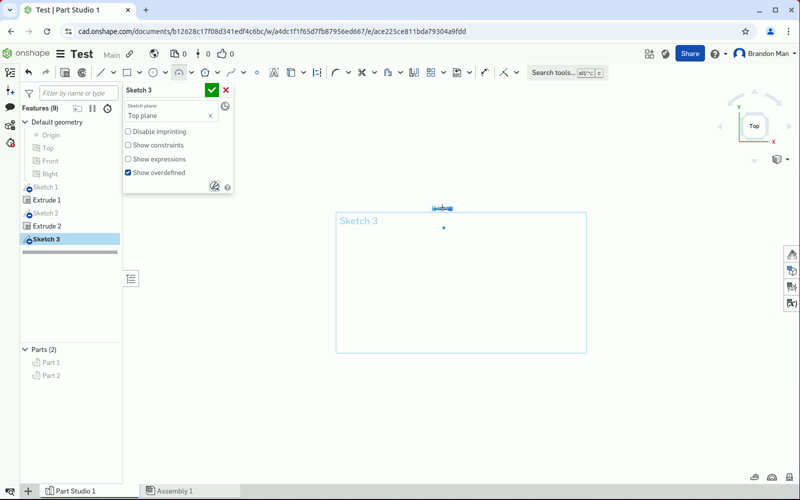
key_up(shift)
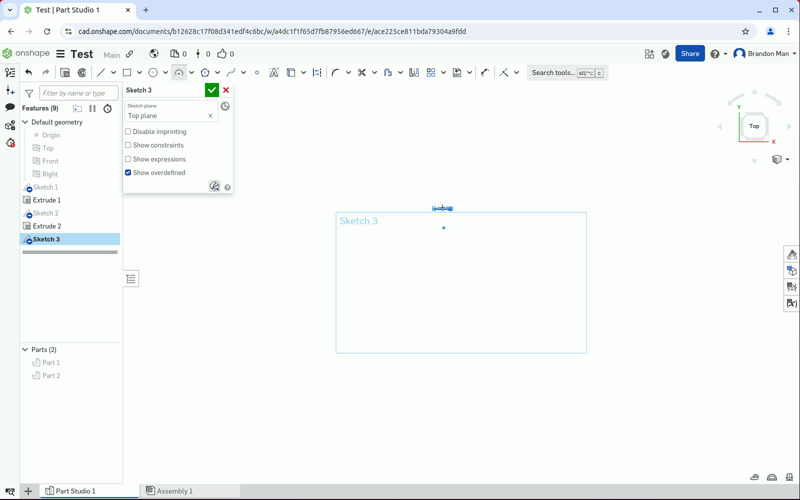
key(esc)
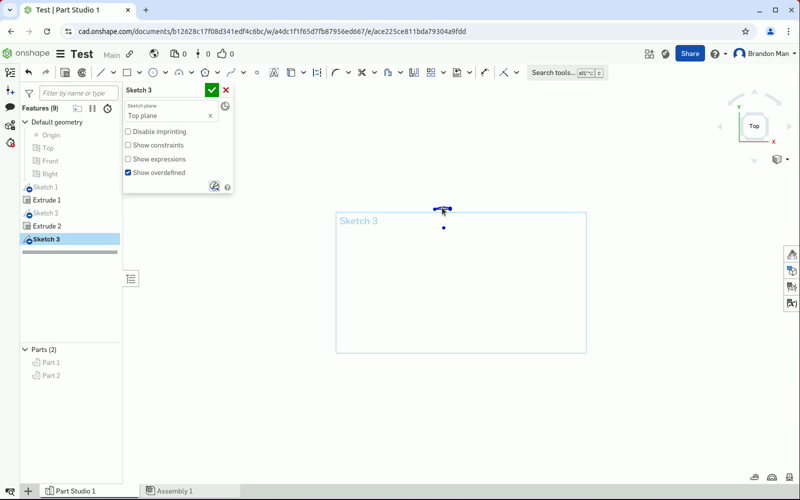
mouse_move(443, 207)
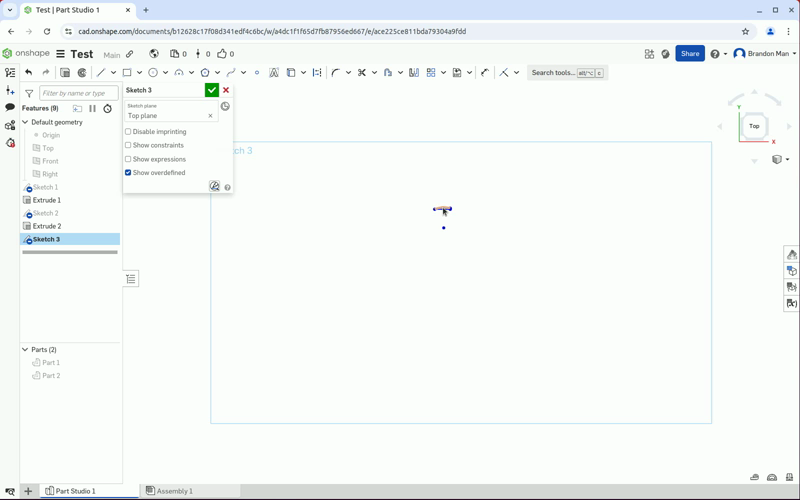
scroll(6)
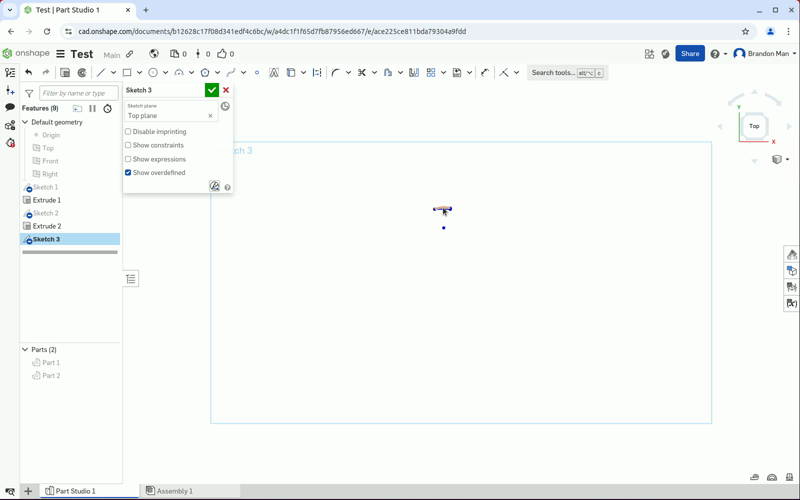
scroll(6)
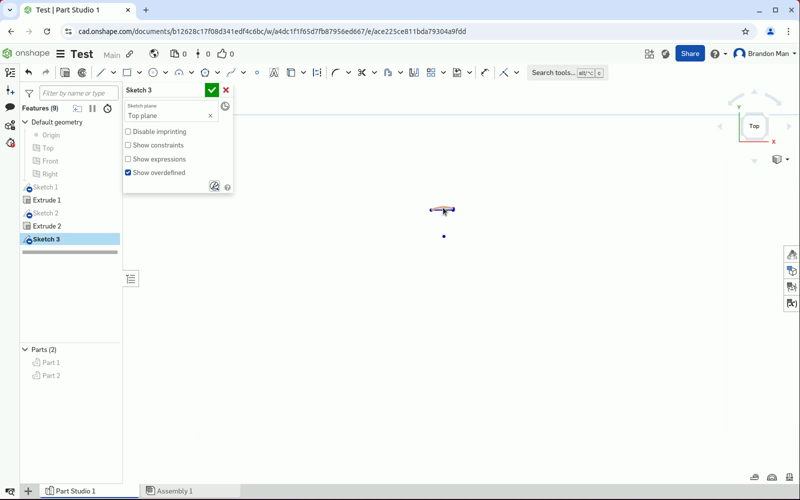
scroll(6)
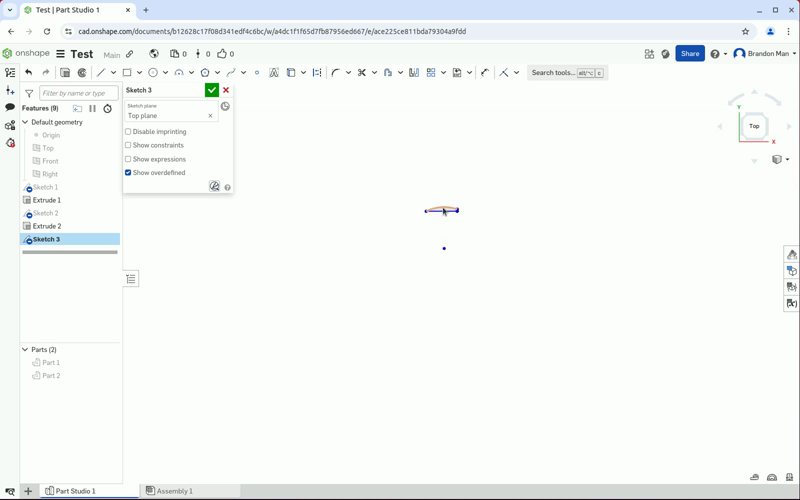
scroll(6)
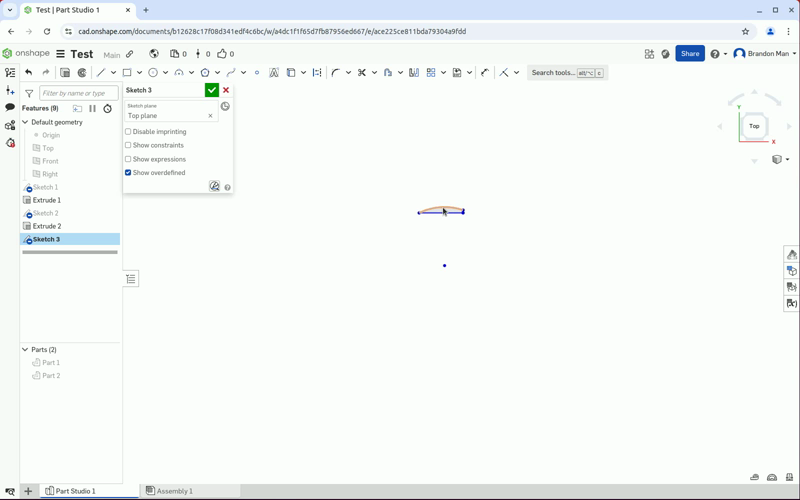
scroll(6)
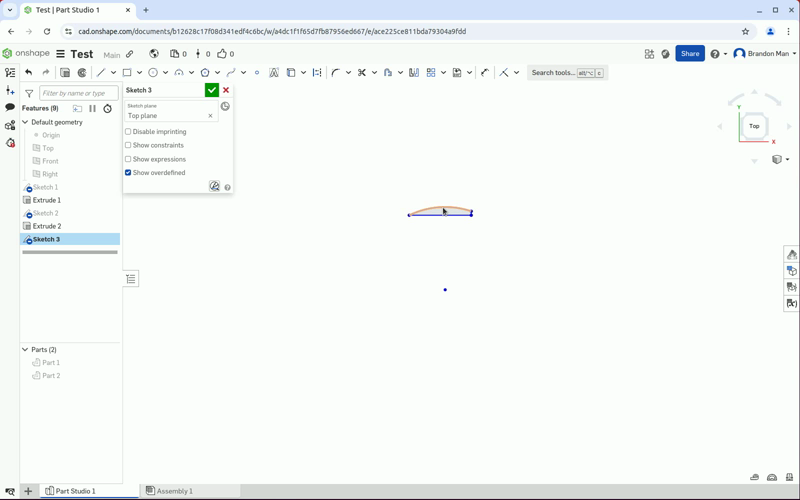
scroll(6)
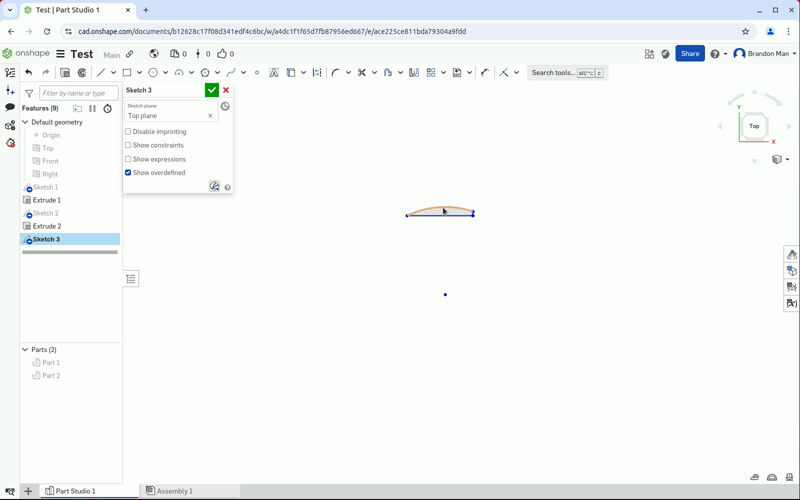
scroll(6)
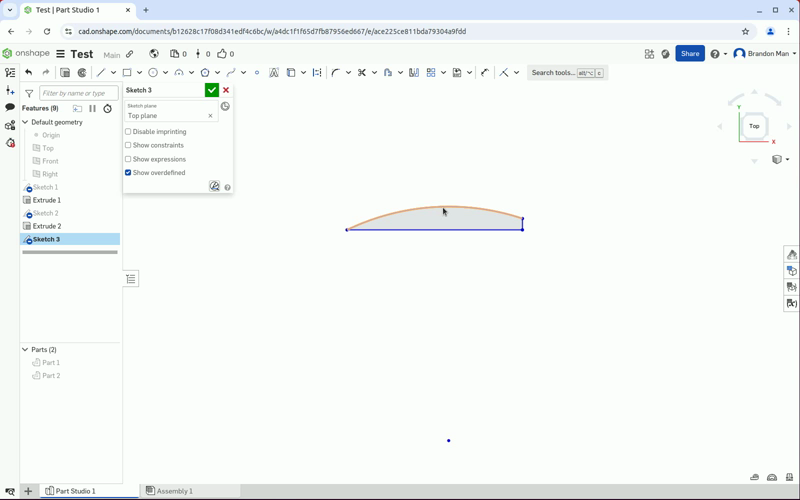
click(443, 207)
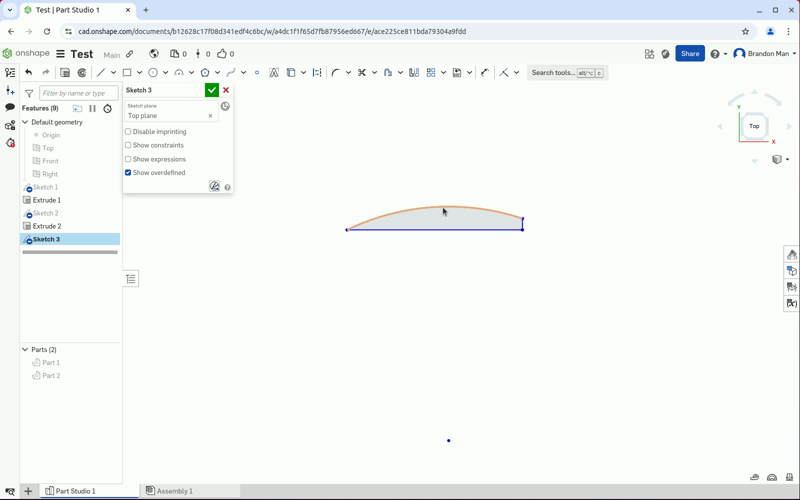
scroll(-6)
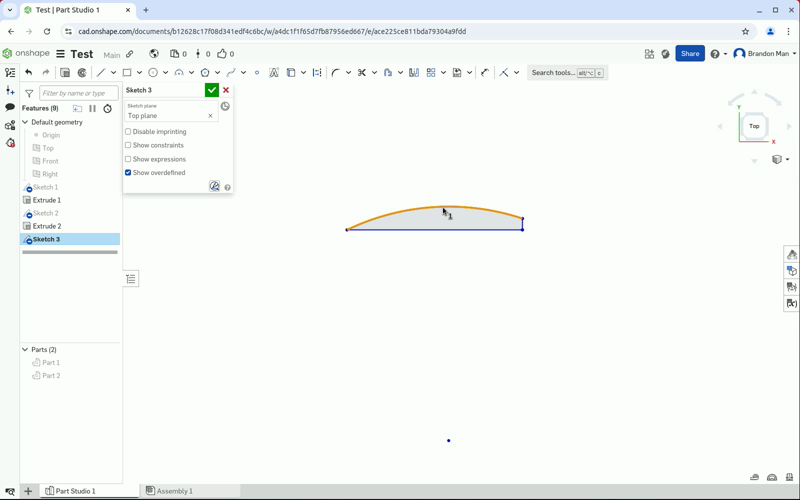
scroll(-6)
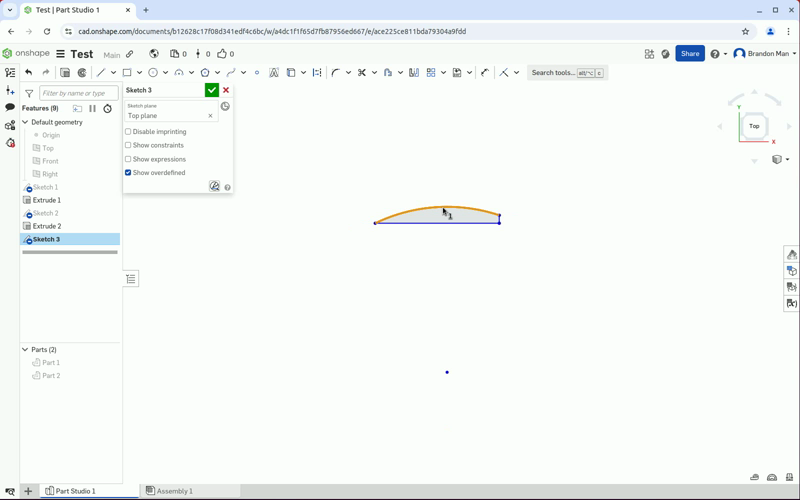
scroll(-6)
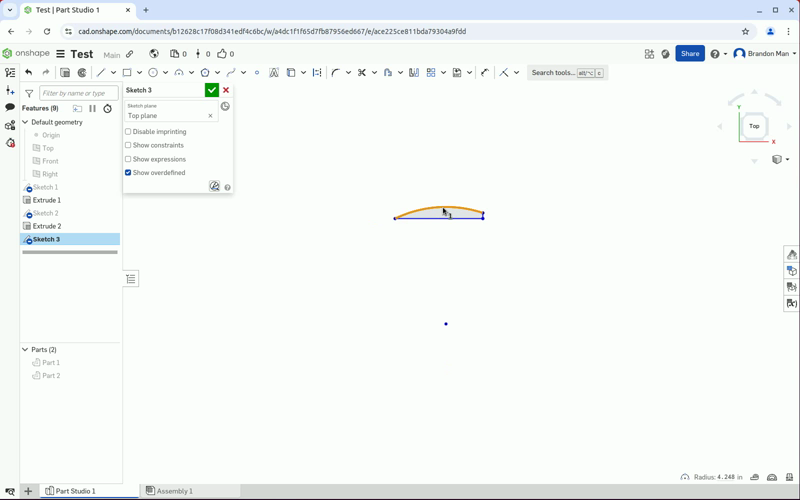
scroll(-6)
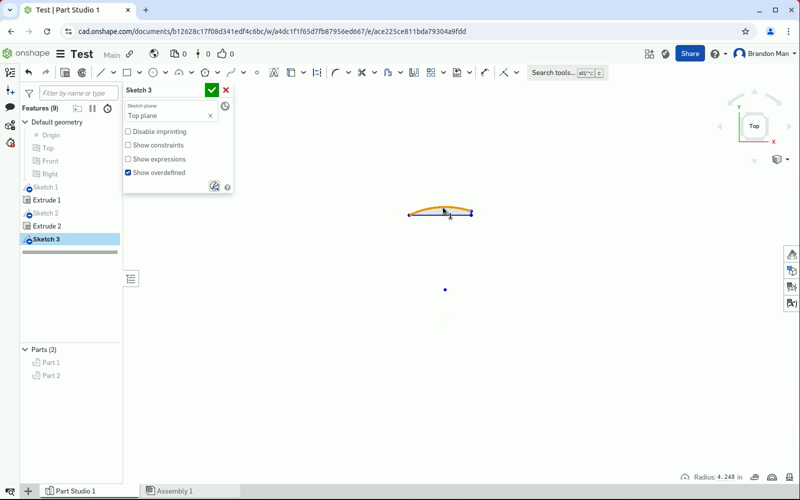
scroll(-6)
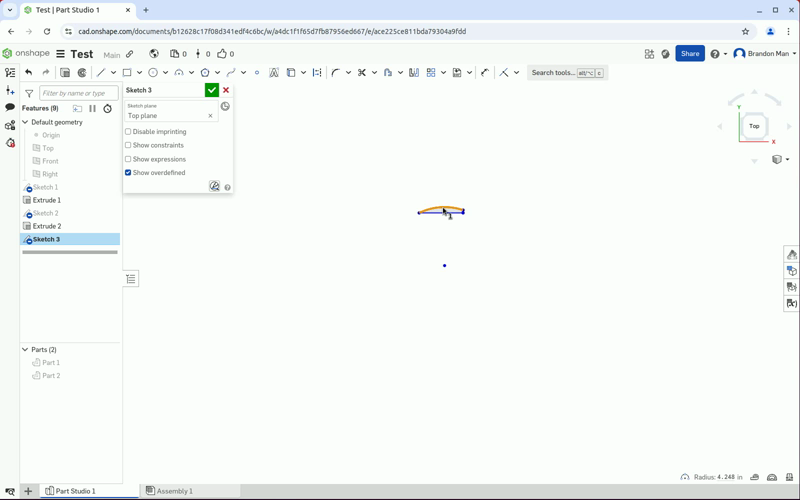
scroll(-6)
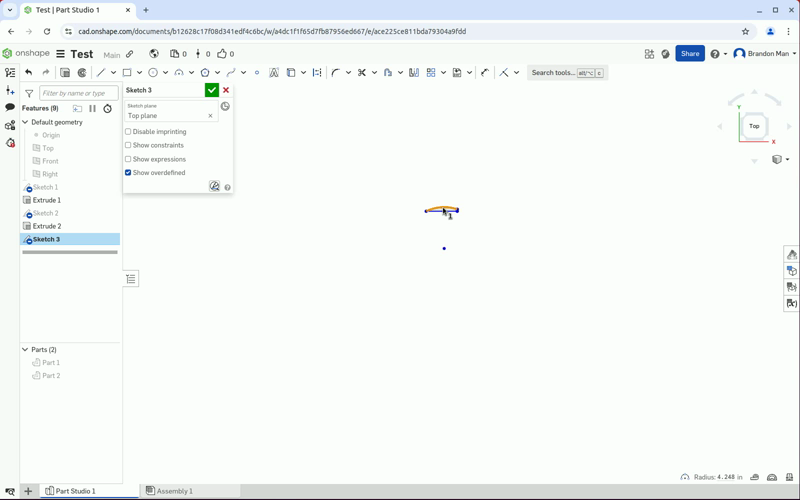
scroll(-6)
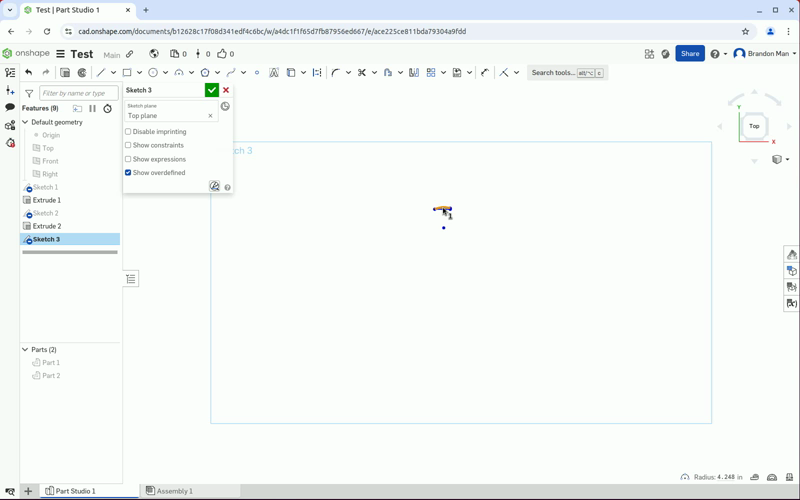
mouse_move(73, 352)
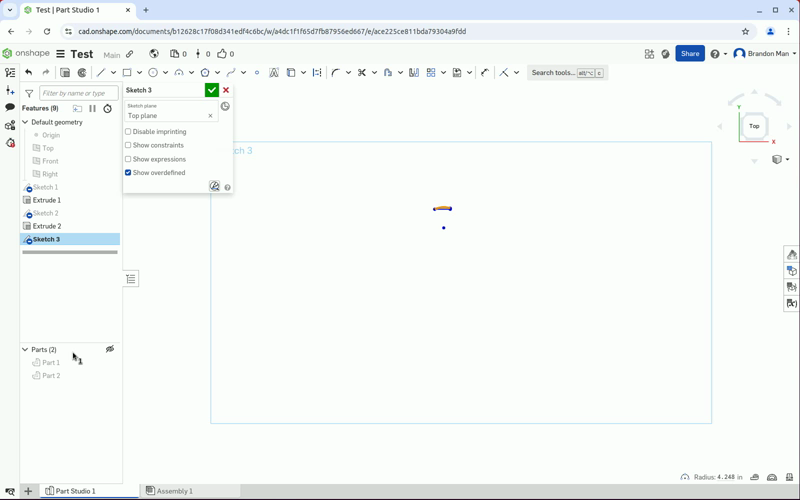
key(shift+y)
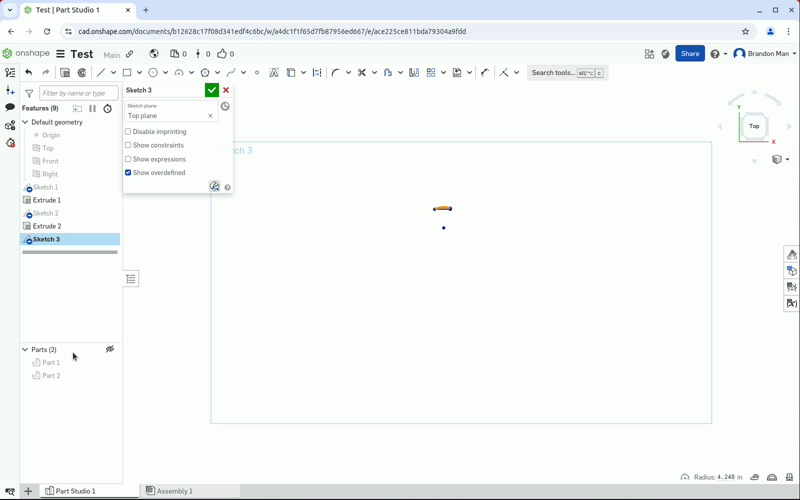
key(shift+e)
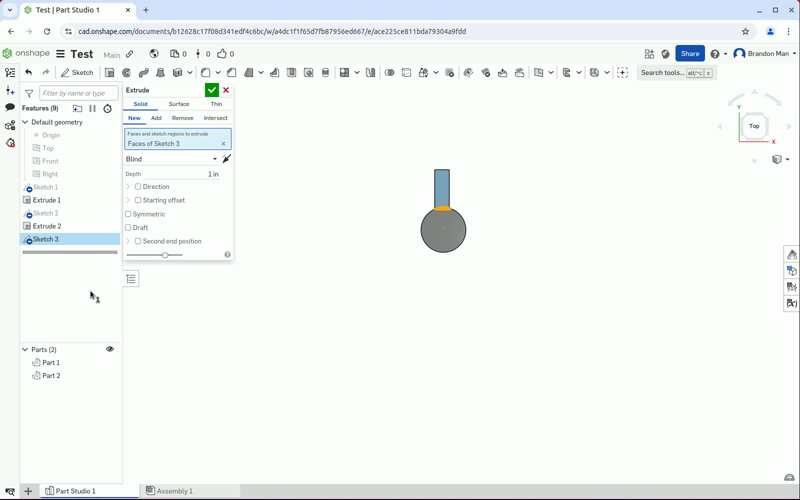
mouse_move(143, 106)
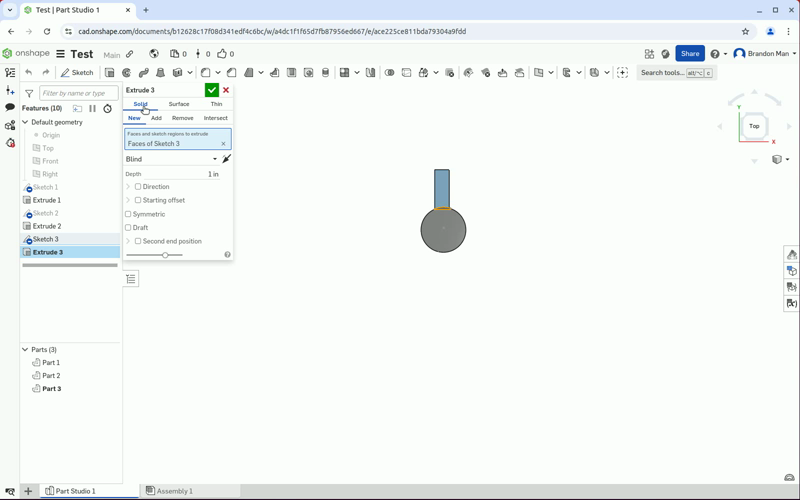
click(143, 106)
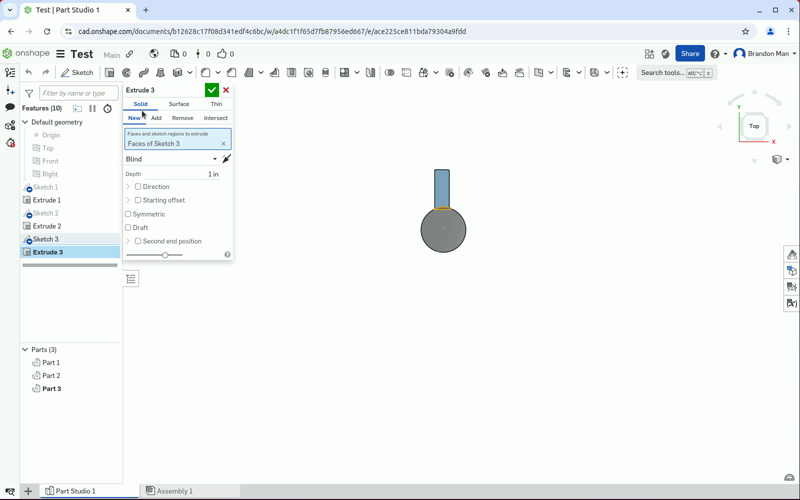
mouse_move(137, 120)
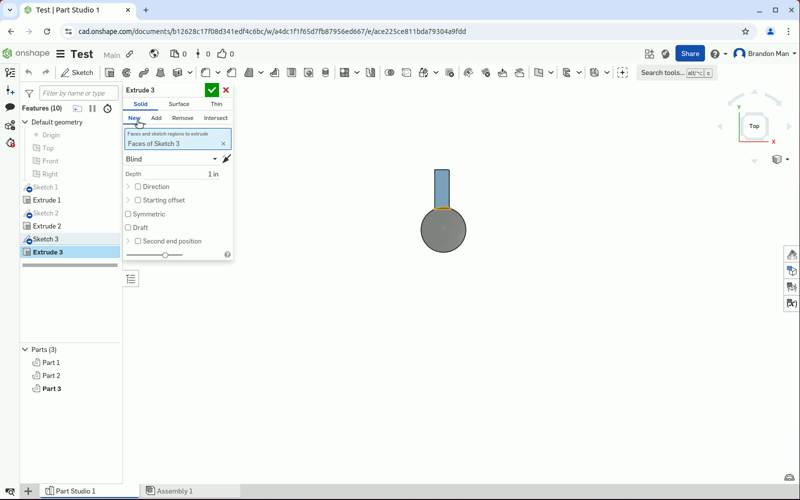
click(137, 120)
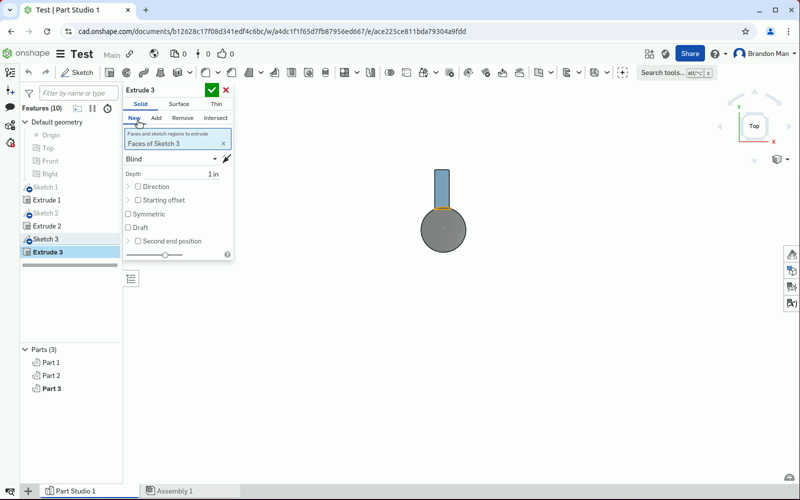
key(tab, 4)
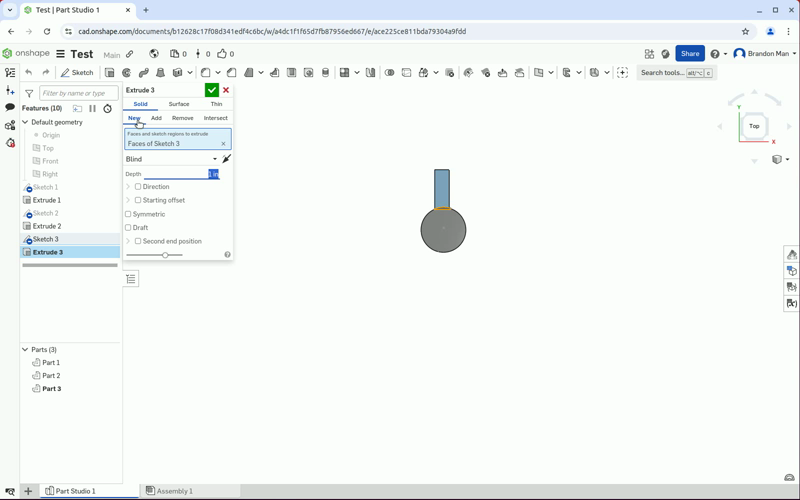
text(3.37)
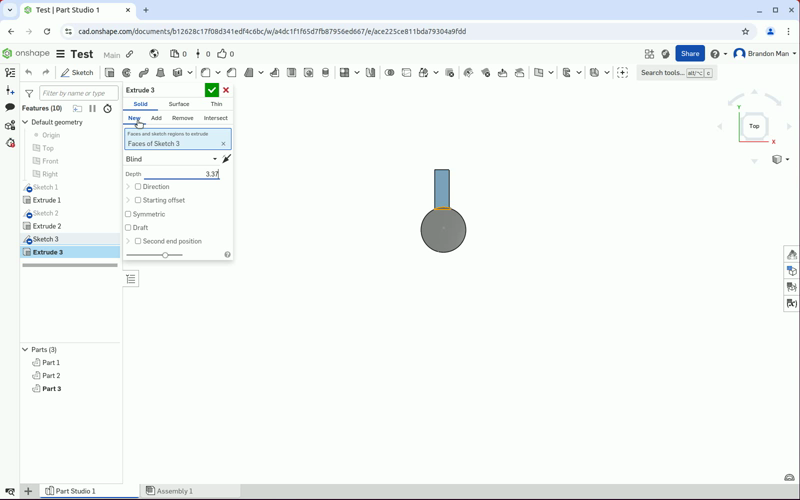
key(enter)
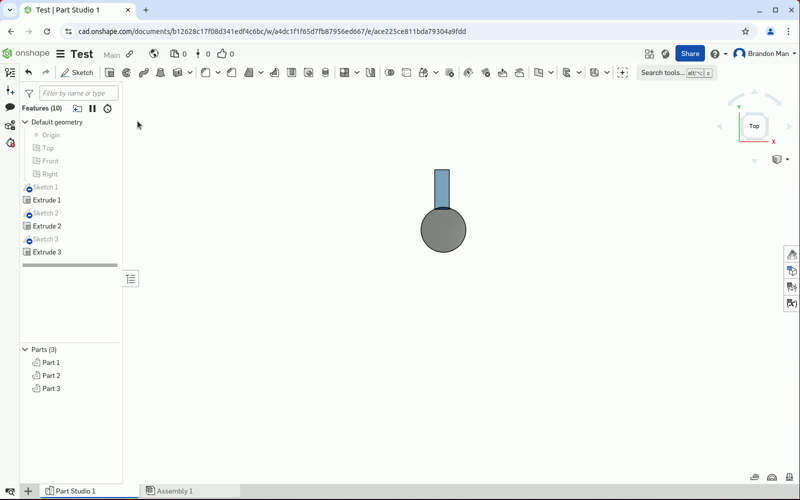
key(shift+h)
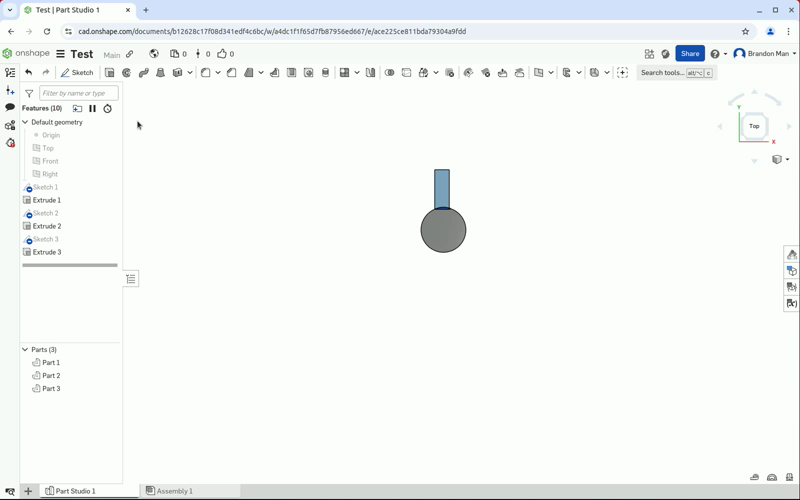
key(shift+h)
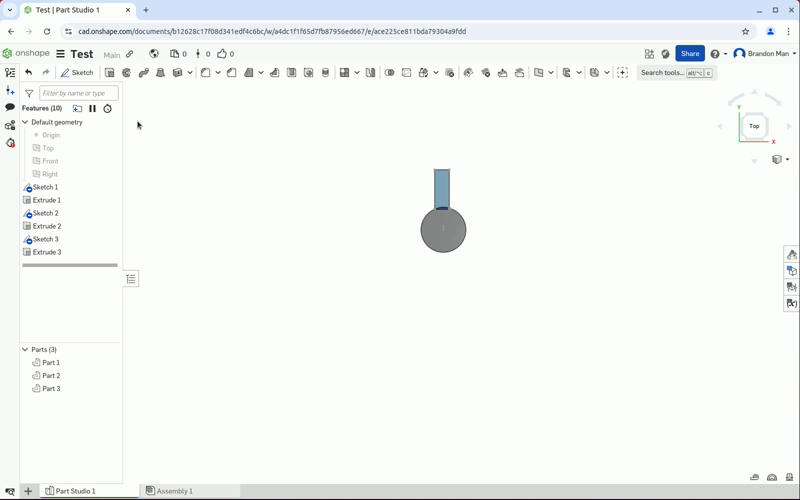
key(shift+7)
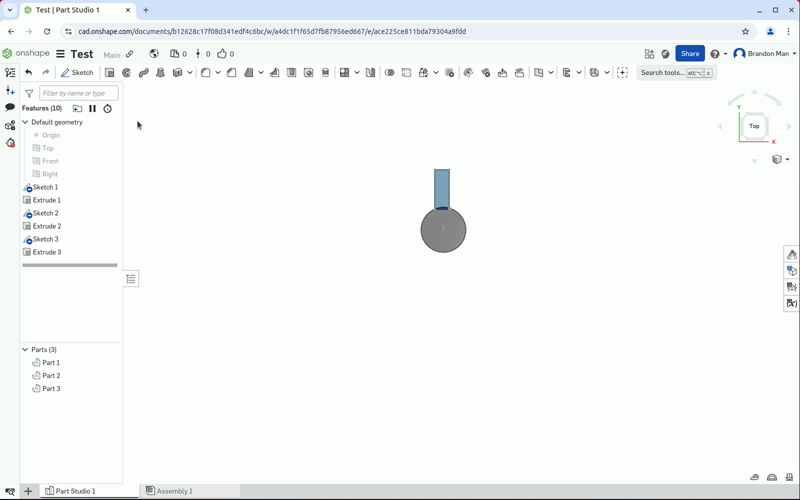
key(up, 3)
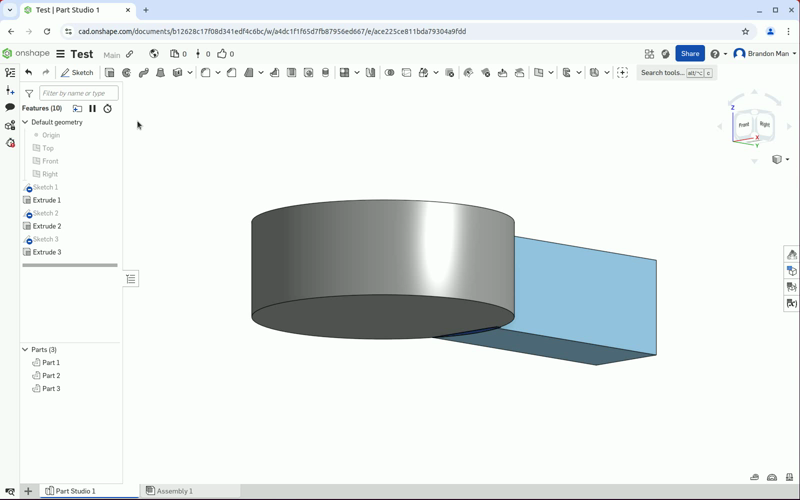
key(left, 3)
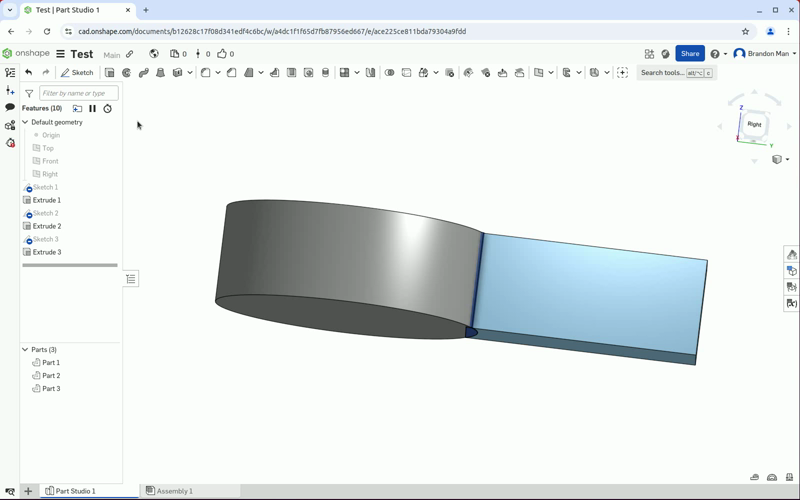
key(right, 3)
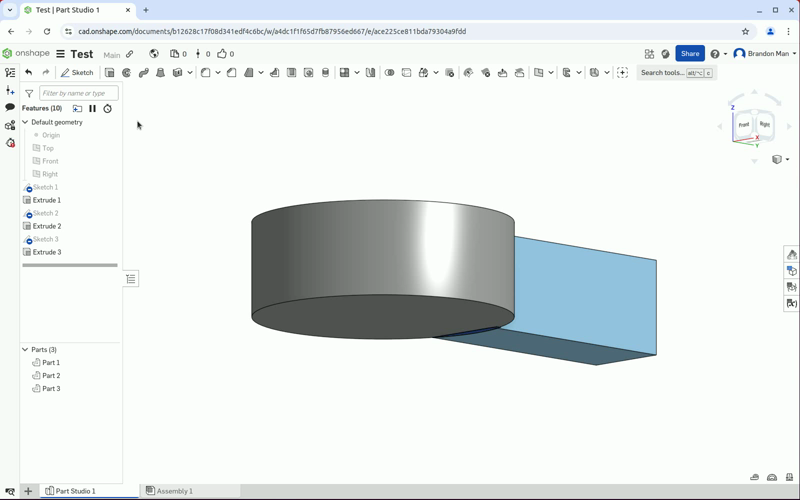
key(down, 3)
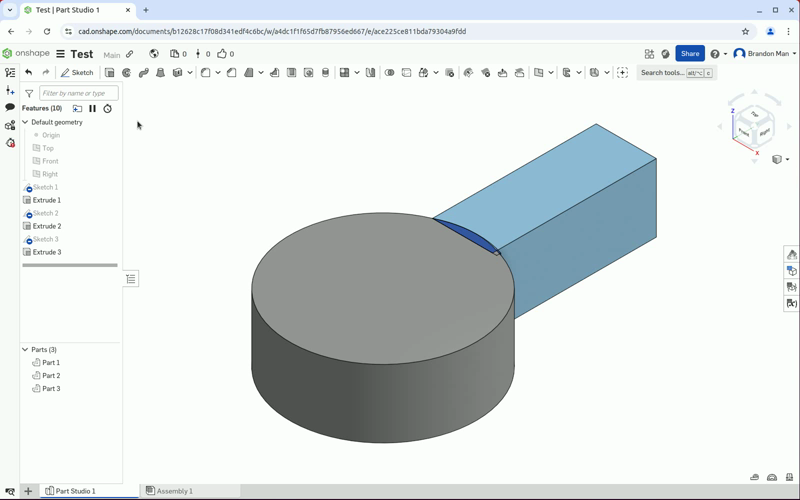
mouse_move(73, 189)
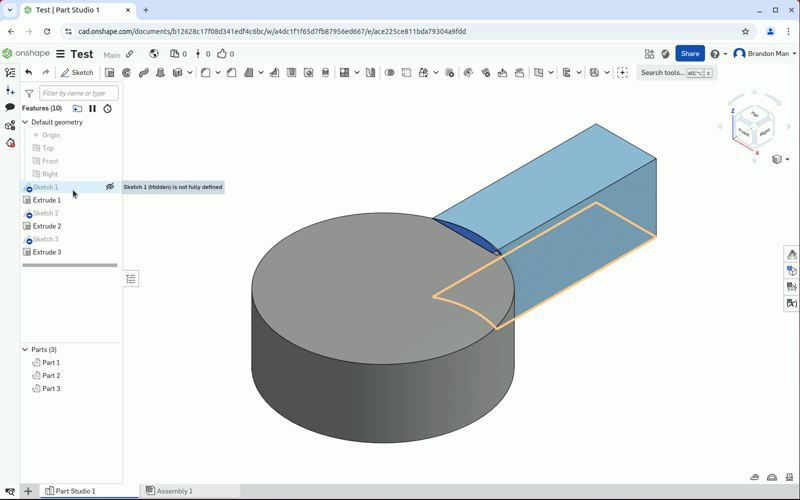
click(73, 189)